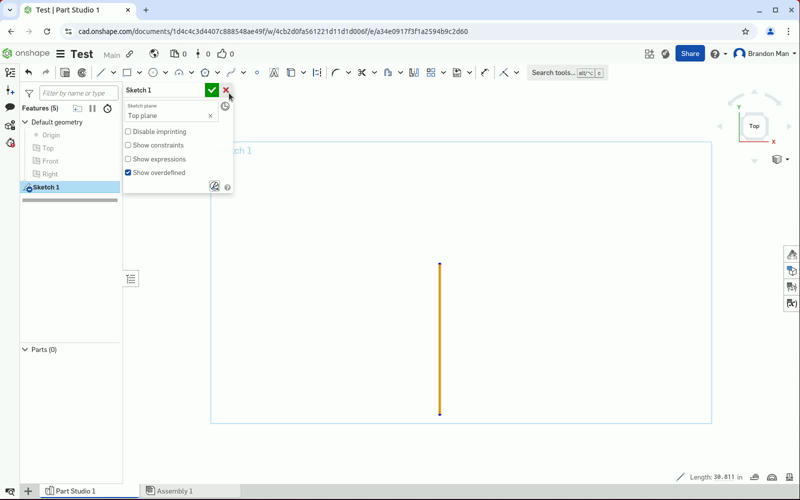
key(shift+h)
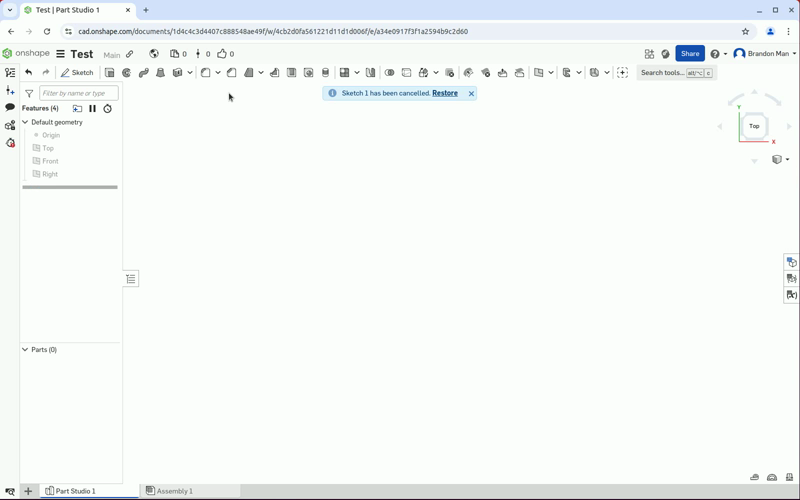
mouse_move(73, 352)
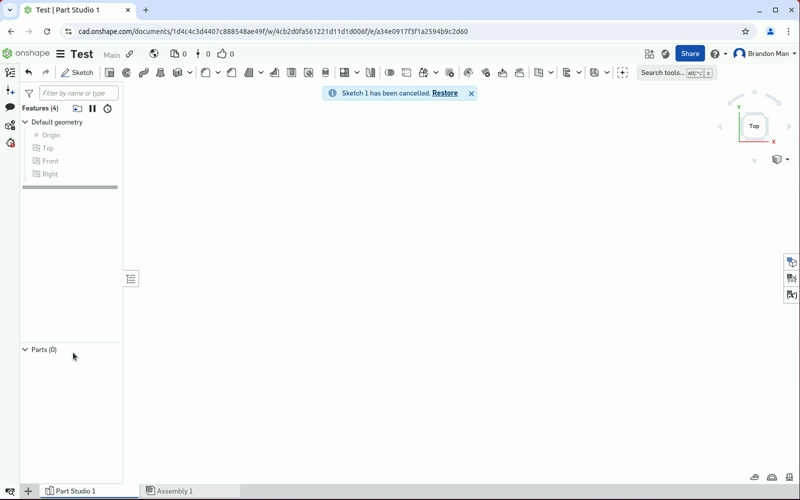
key(y)
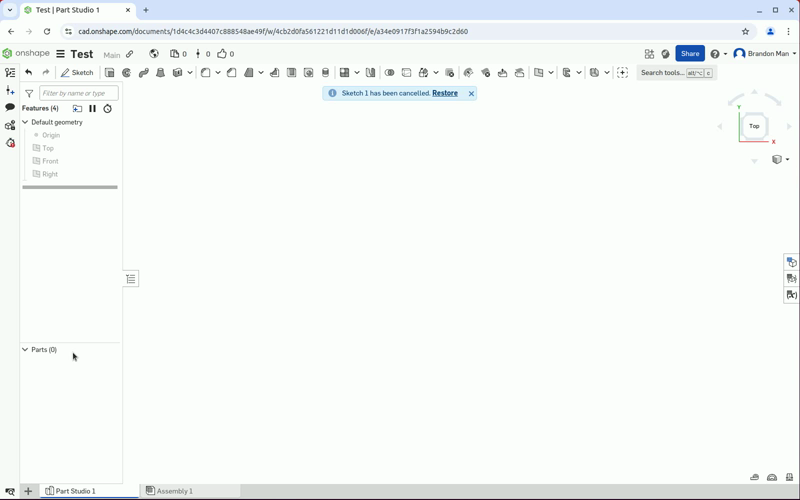
key(shift+p)
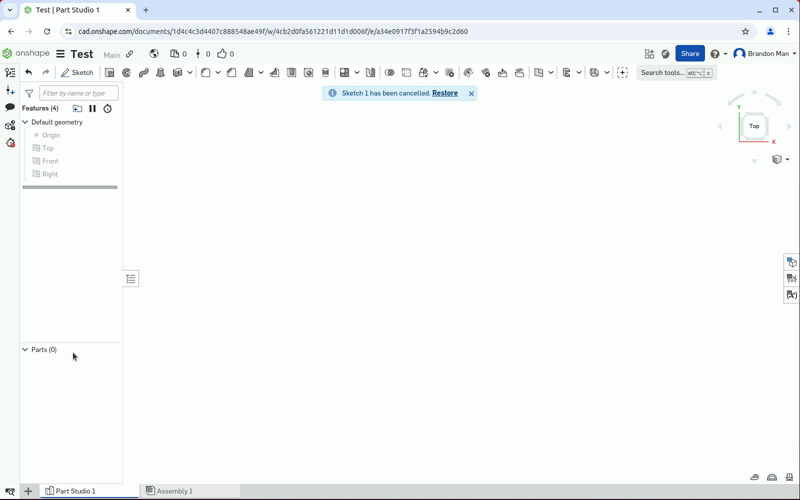
key(space)
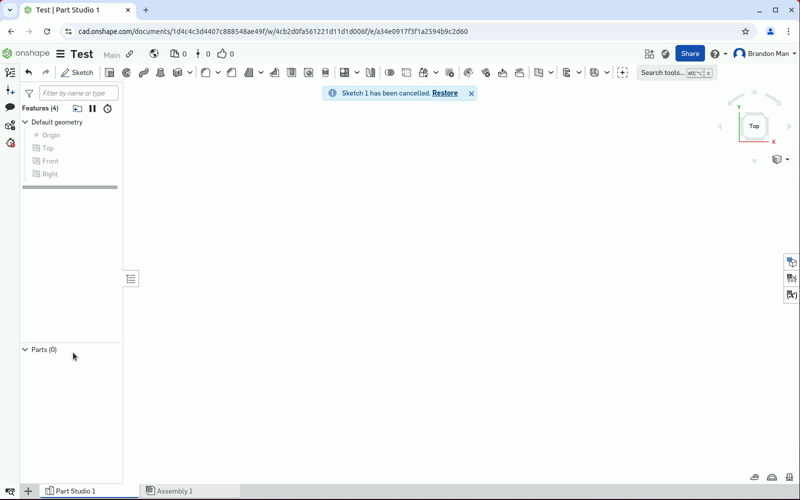
key_down(shift)
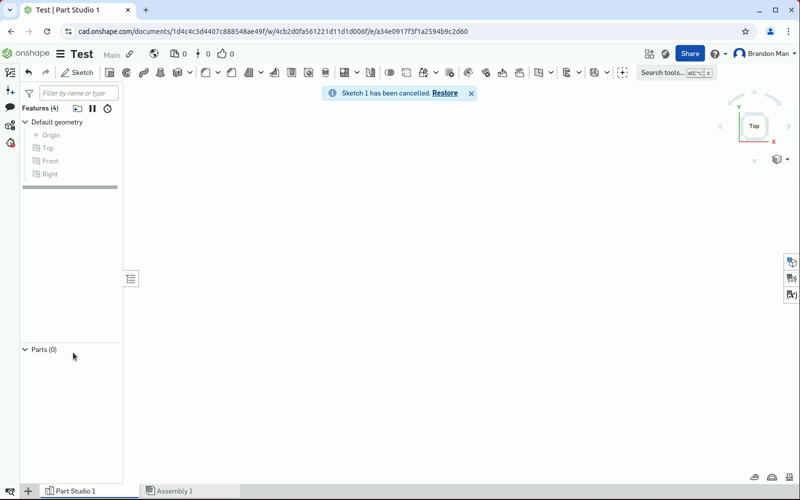
key(up)
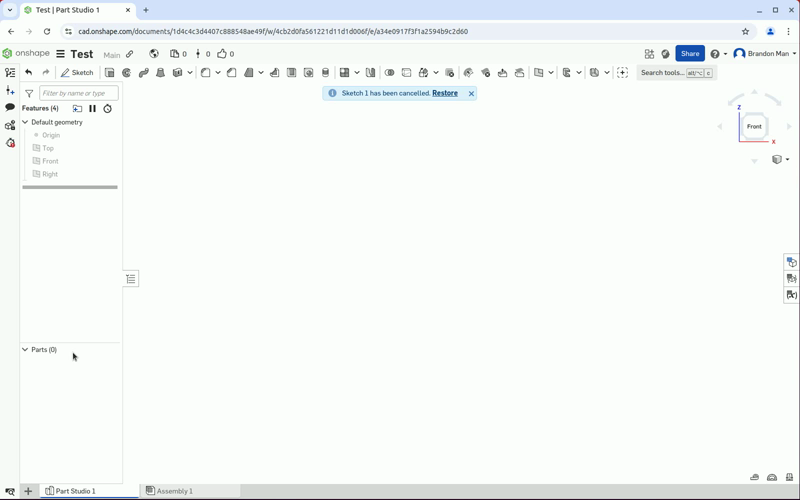
key_up(shift)
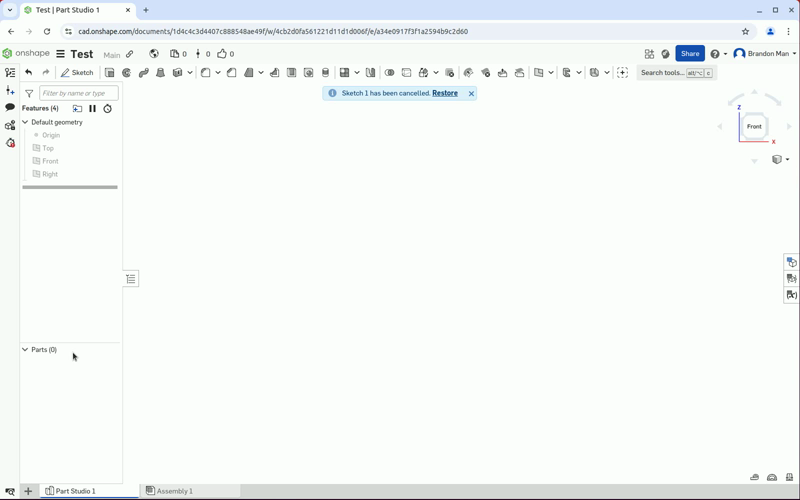
mouse_move(73, 352)
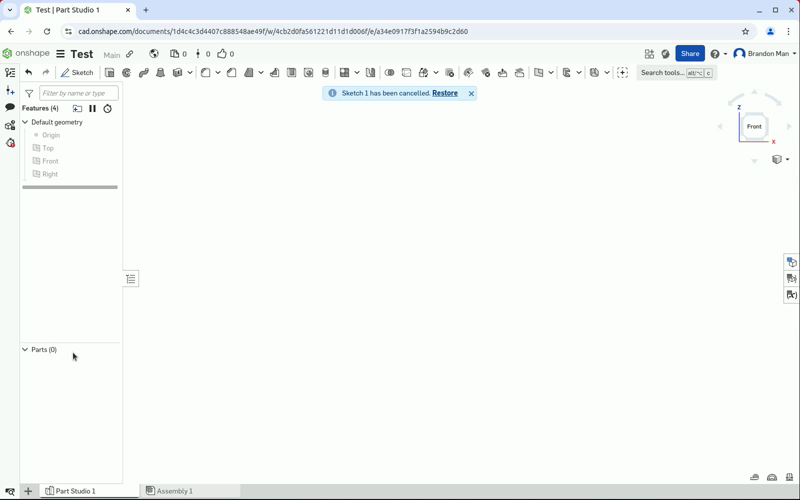
key(shift+y)
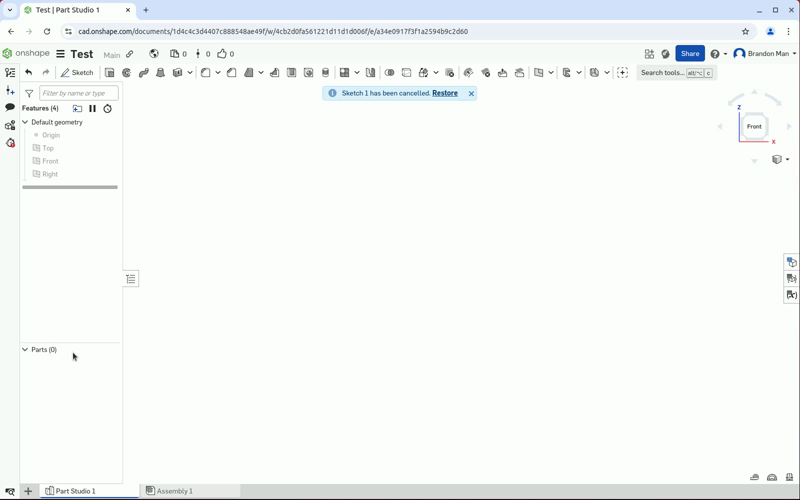
key(shift+s)
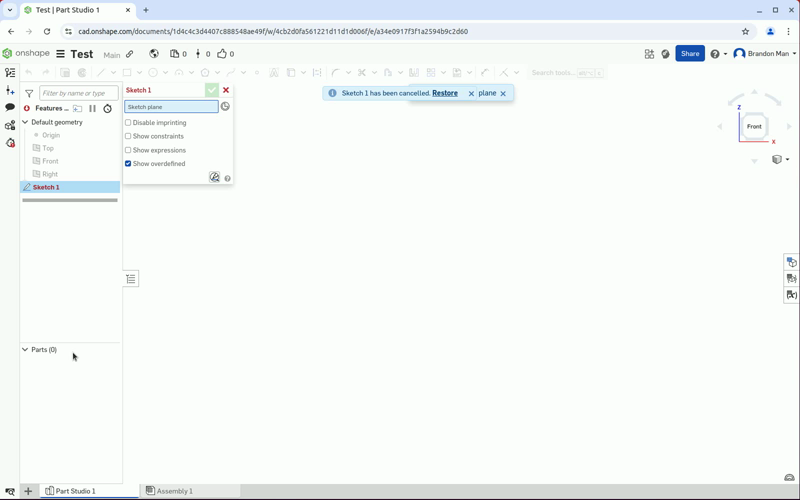
mouse_move(73, 163)
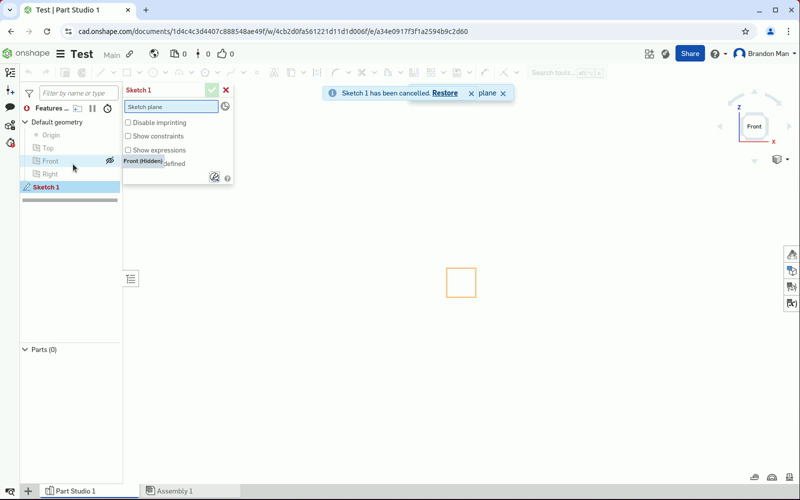
click(73, 163)
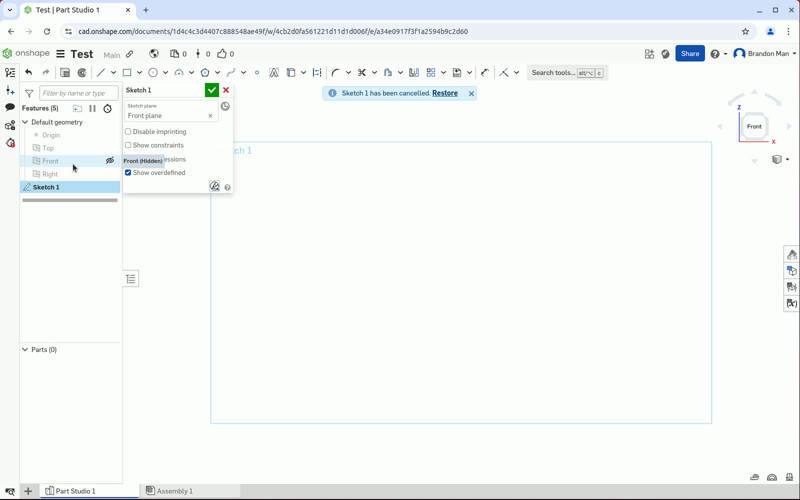
mouse_move(73, 352)
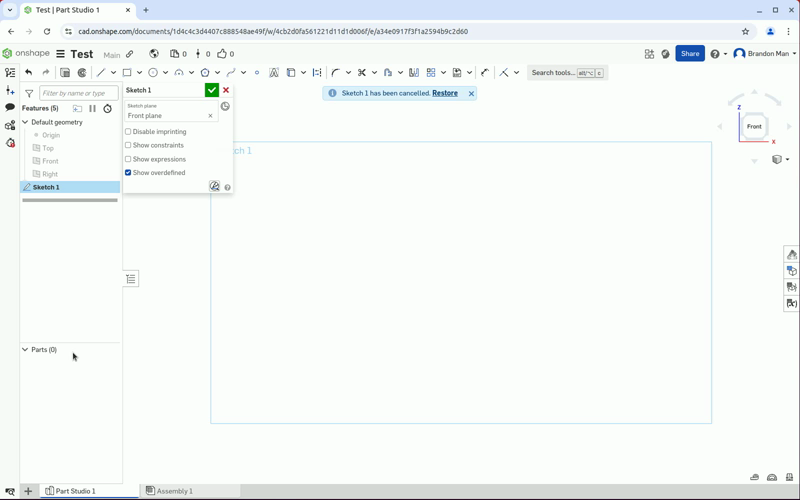
key(y)
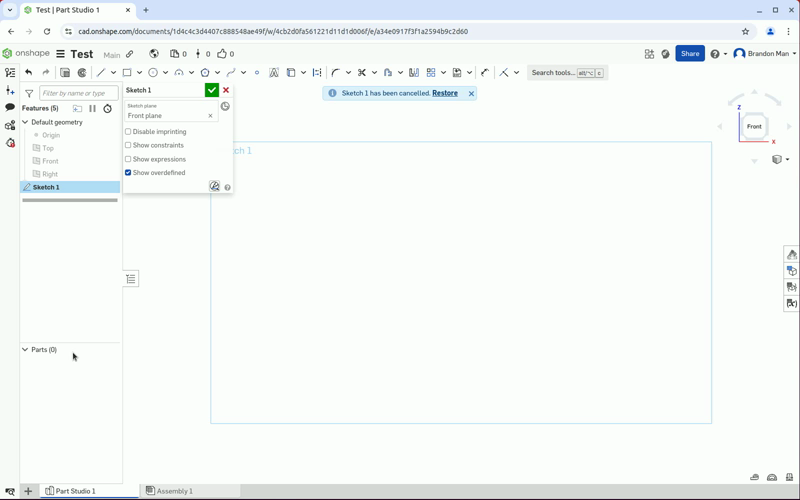
key(l)
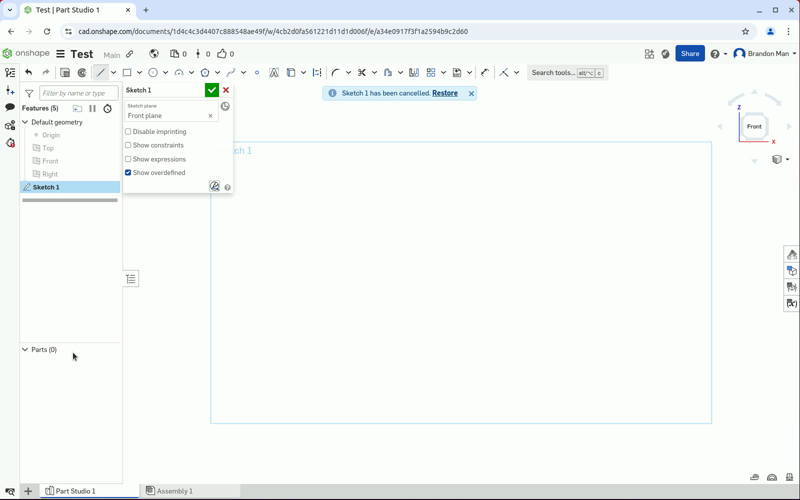
key_down(shift)
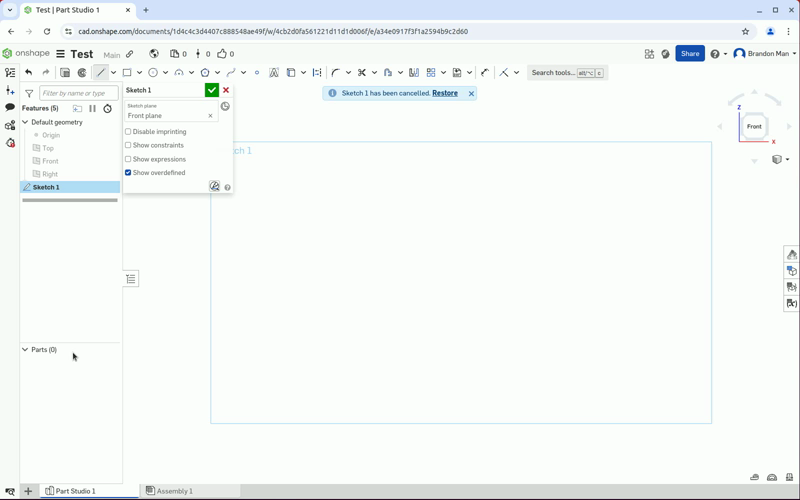
mouse_move(357, 292)
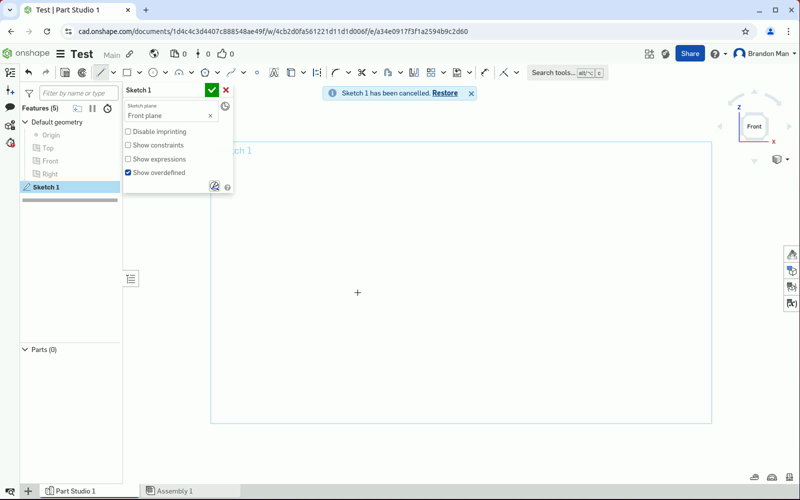
click(357, 292)
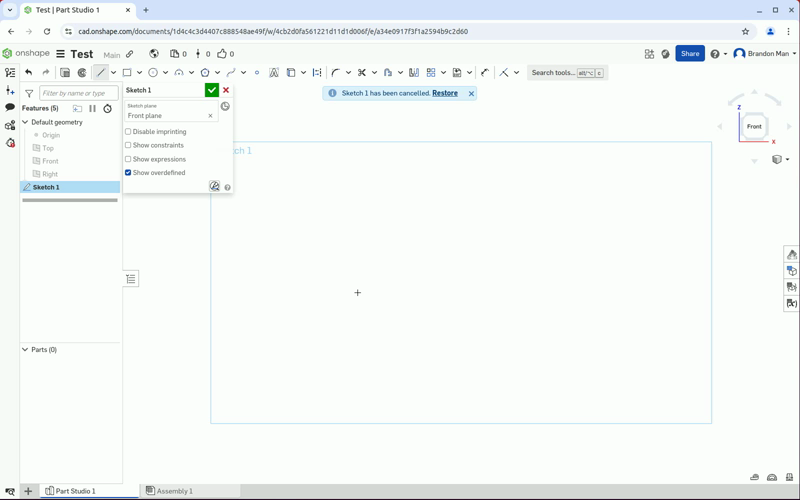
key_up(shift)
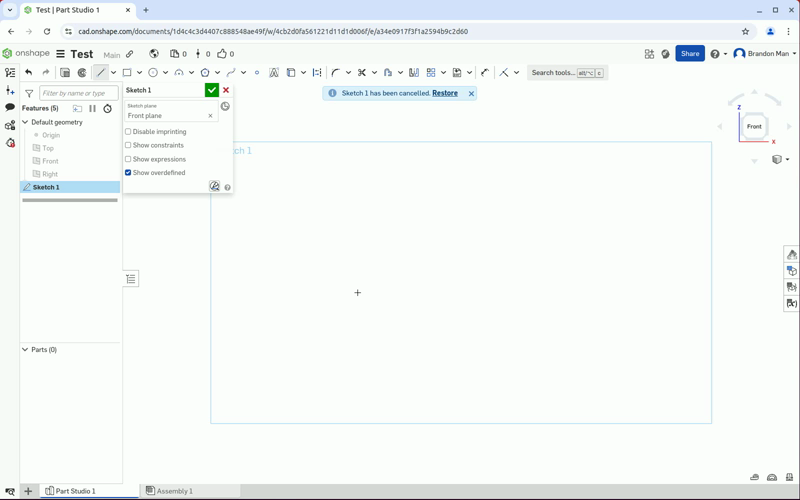
key_down(shift)
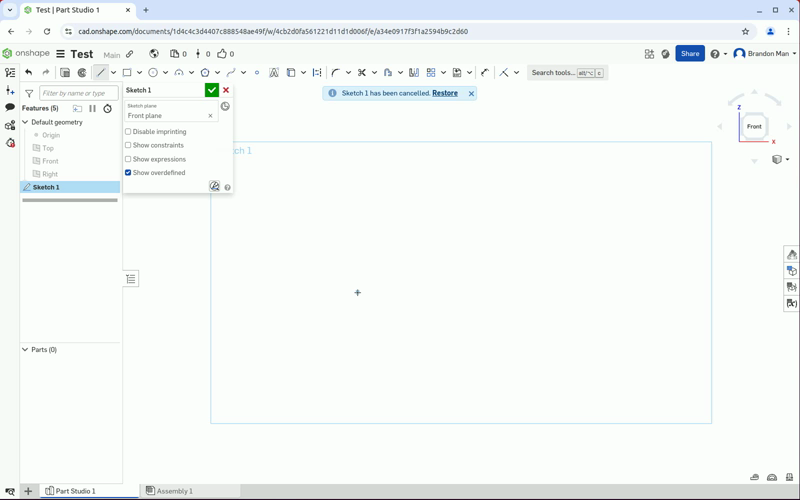
mouse_move(561, 292)
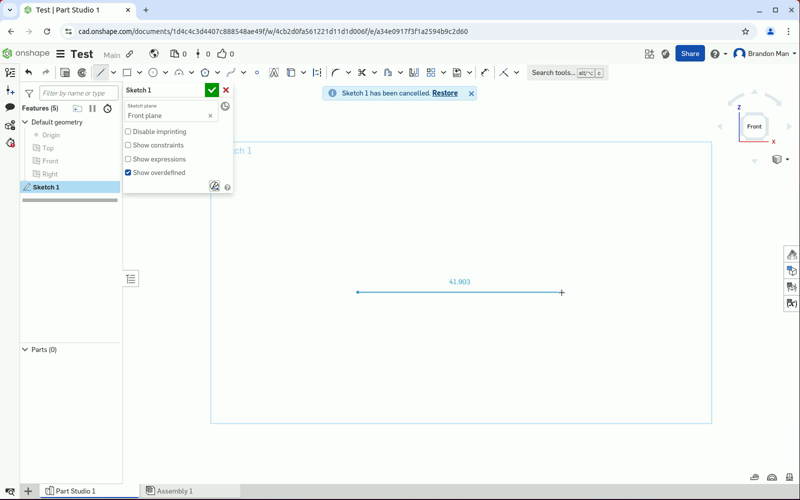
click(561, 292)
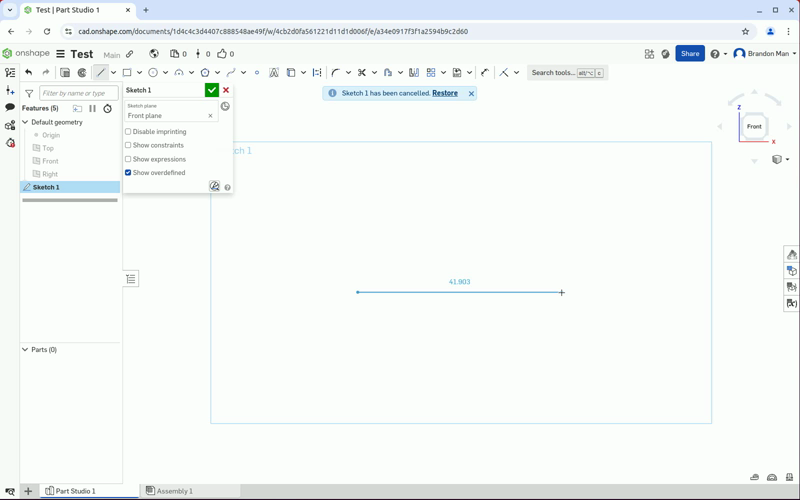
key_up(shift)
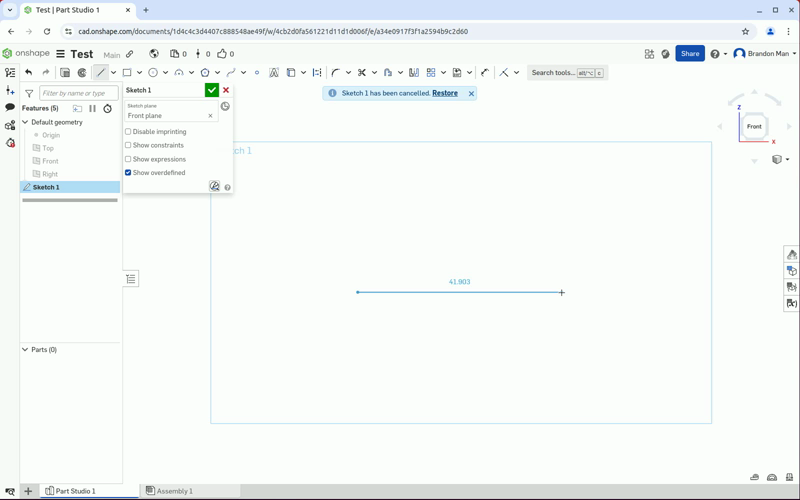
key(esc)
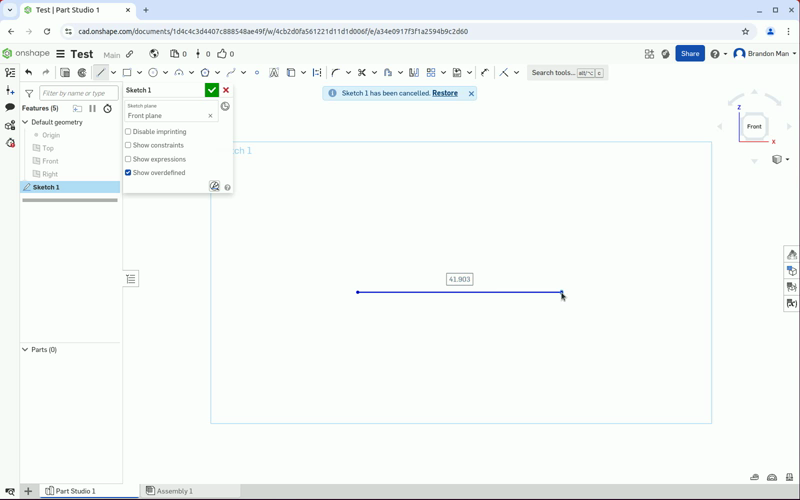
key(a)
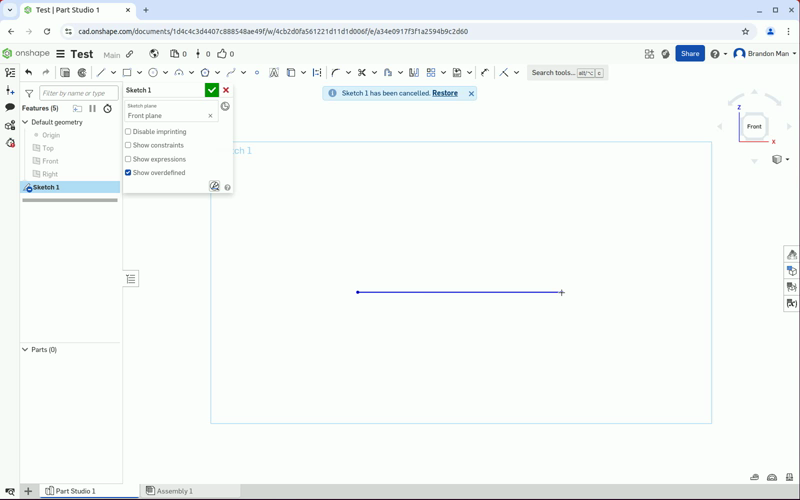
mouse_move(561, 292)
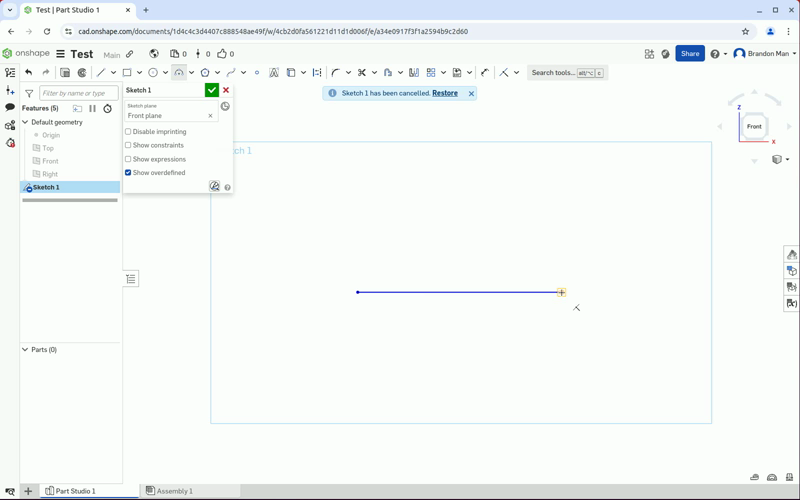
click(561, 292)
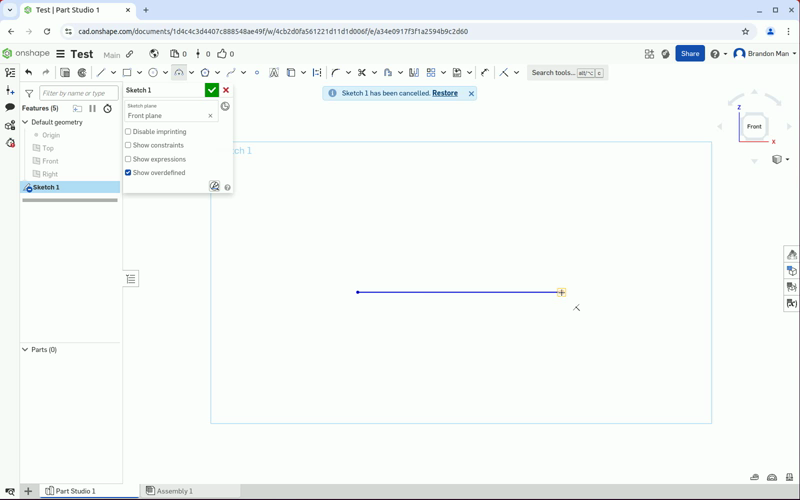
key_down(shift)
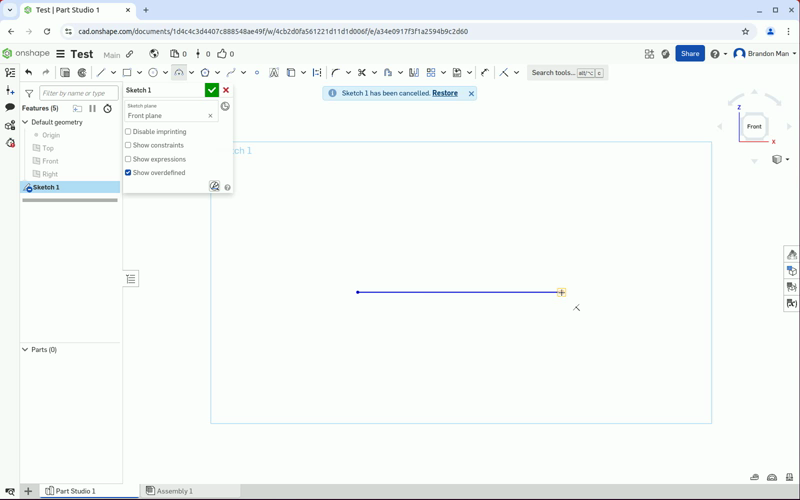
mouse_move(553, 281)
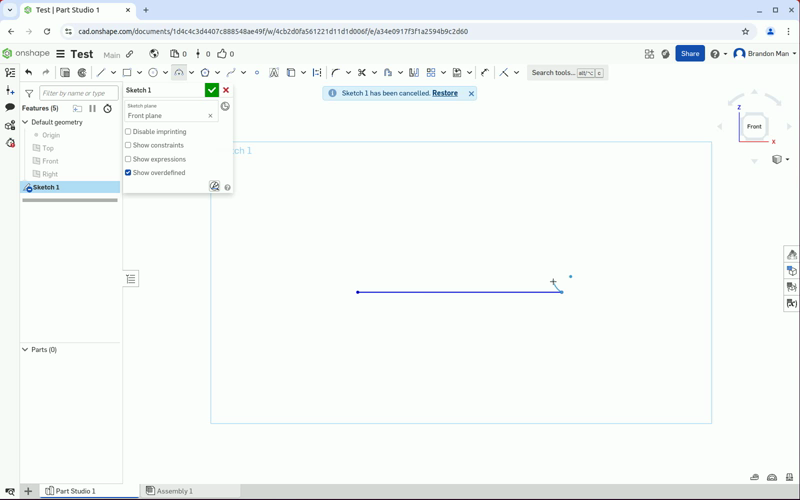
click(553, 281)
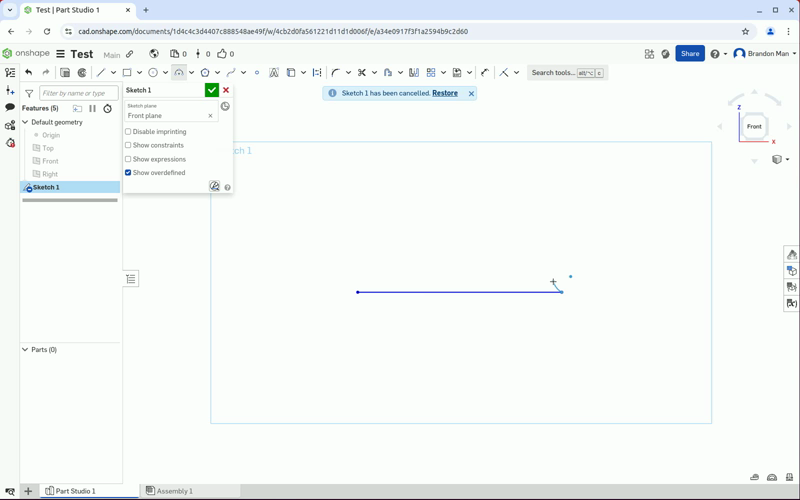
mouse_move(555, 288)
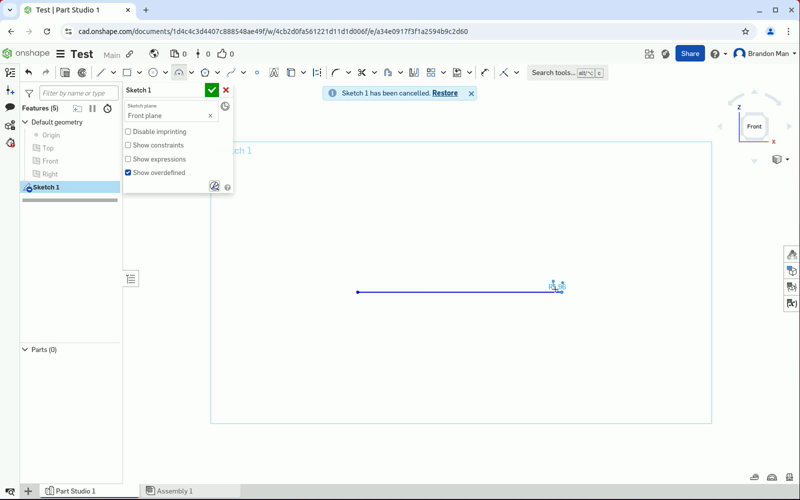
click(555, 288)
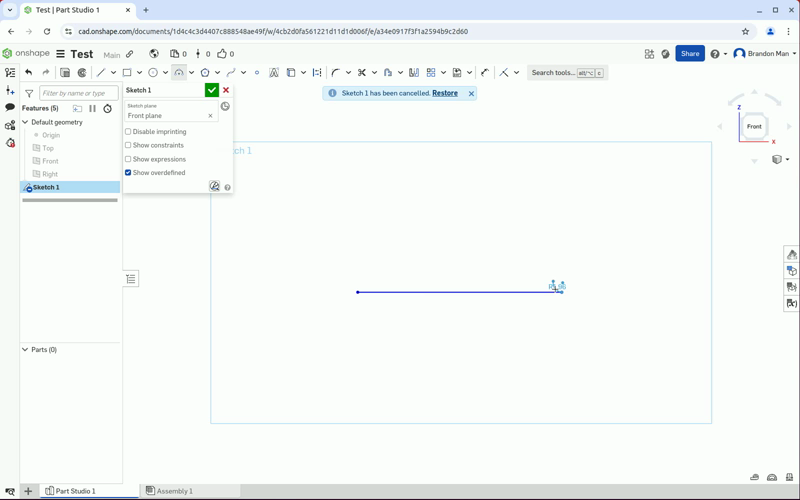
key_up(shift)
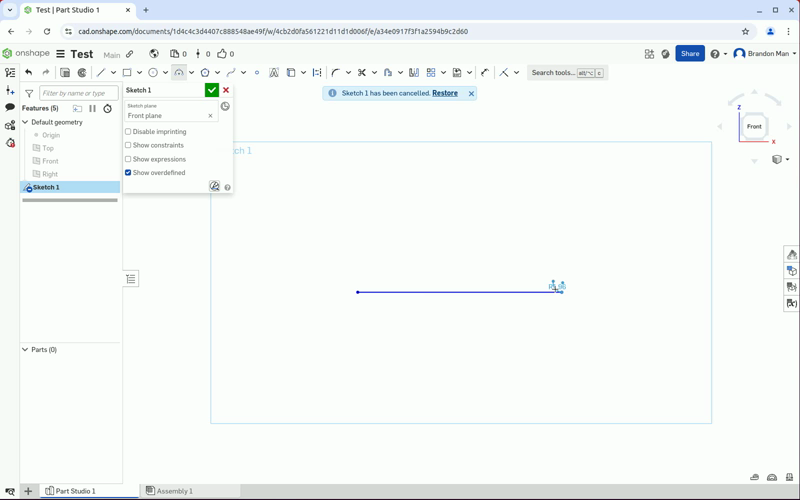
key(esc)
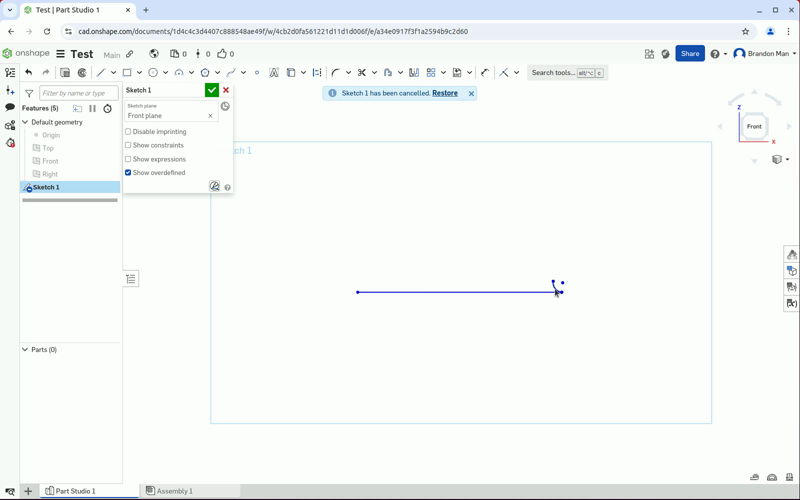
key(l)
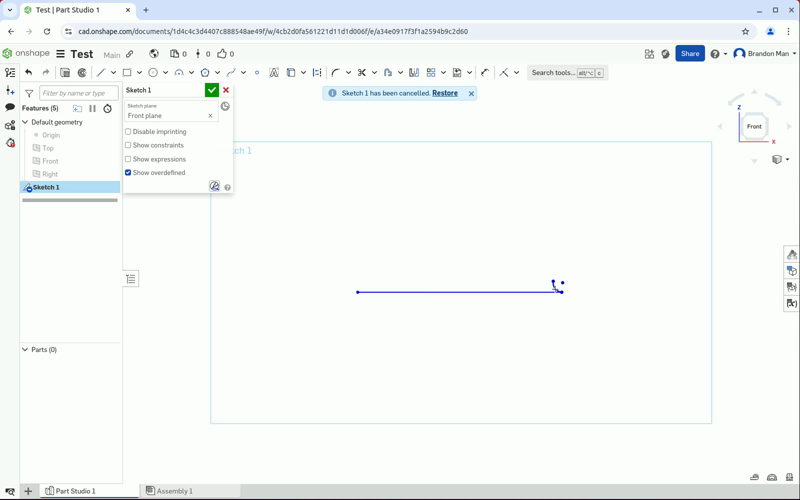
mouse_move(553, 281)
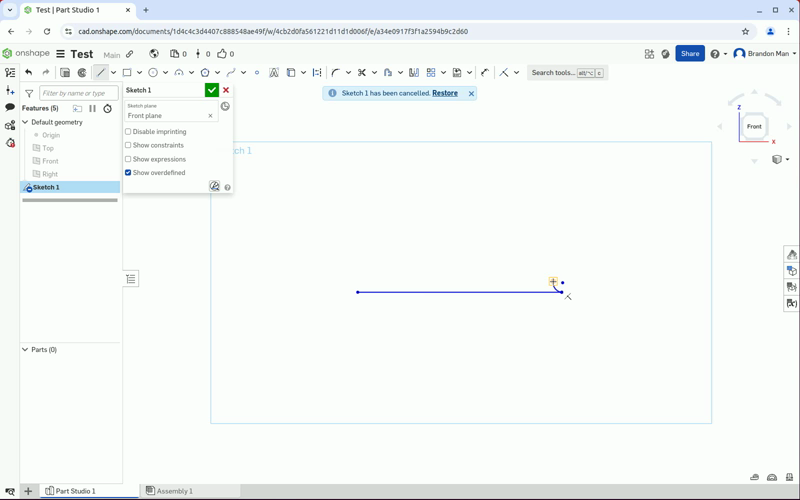
click(553, 281)
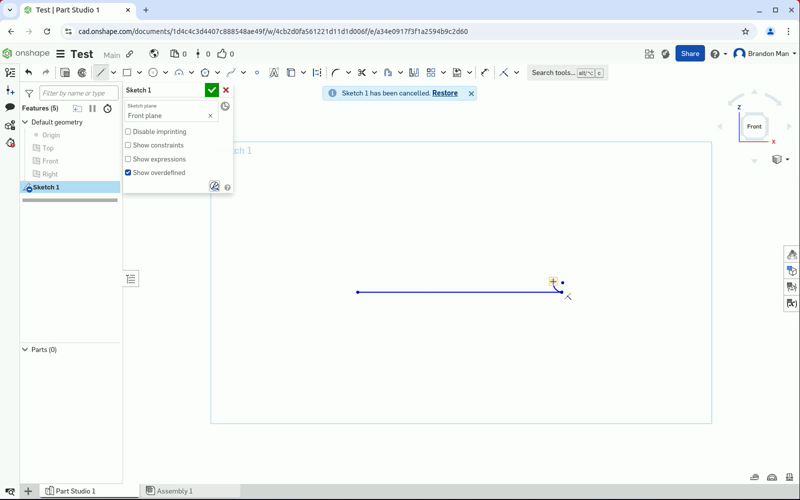
key_down(shift)
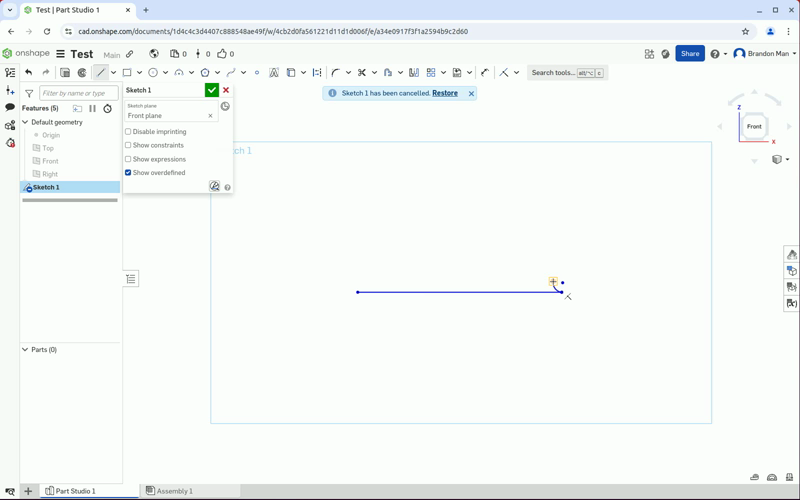
mouse_move(366, 281)
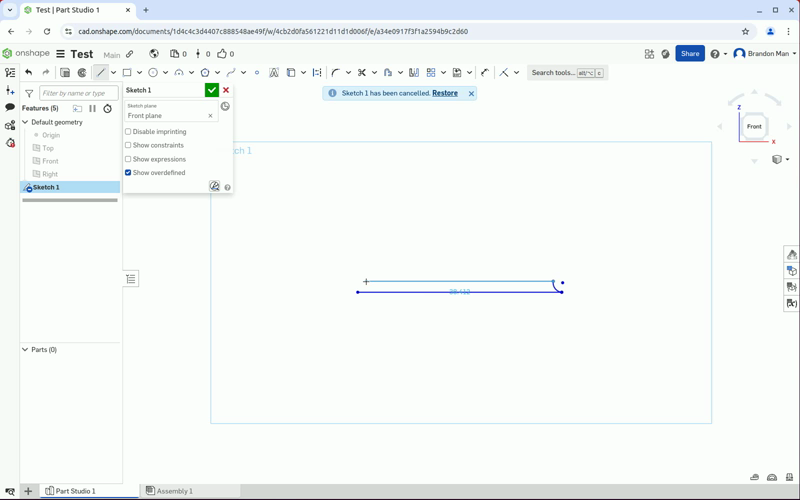
click(366, 281)
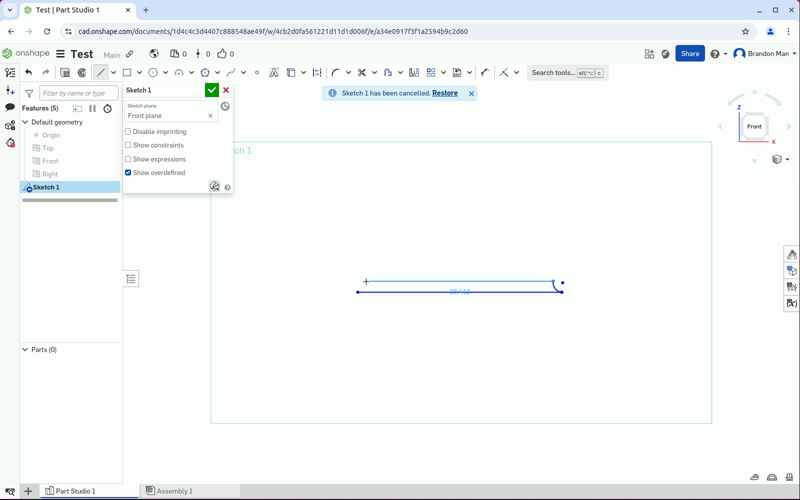
key_up(shift)
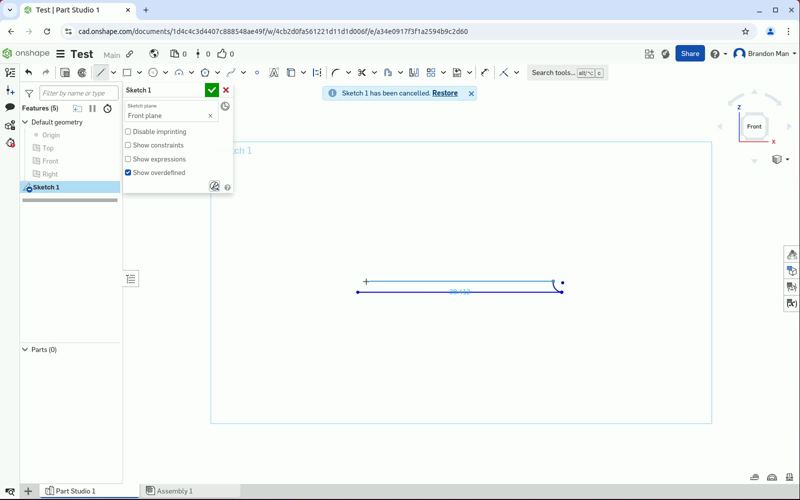
key(esc)
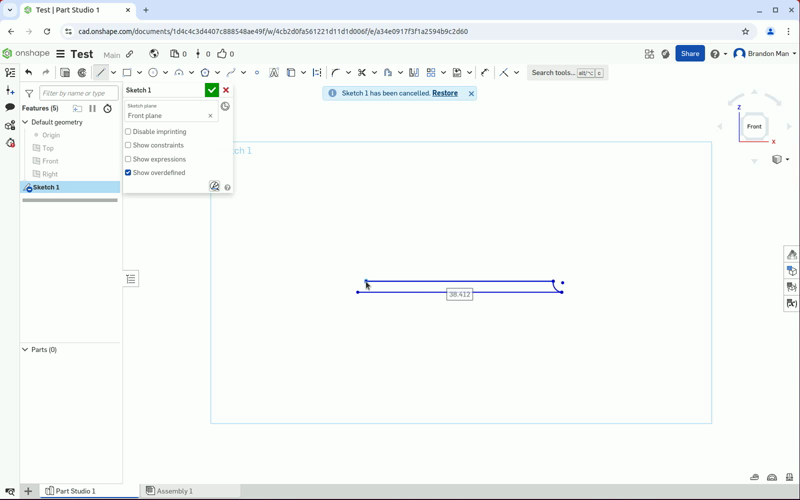
key(a)
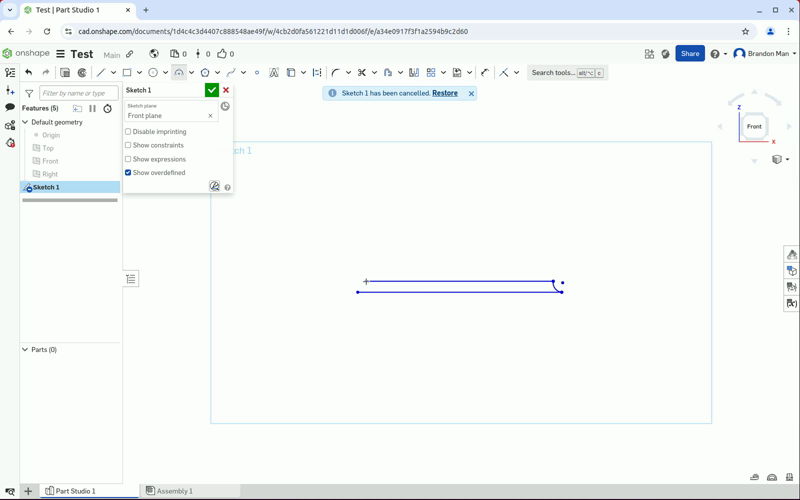
mouse_move(366, 281)
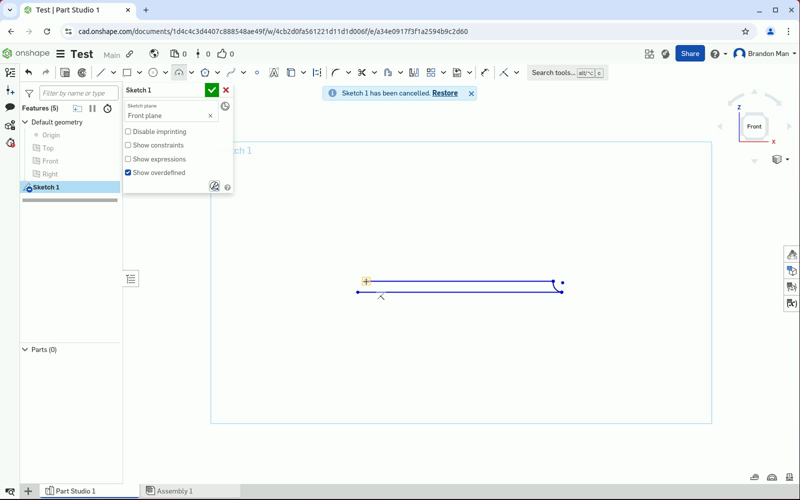
click(366, 281)
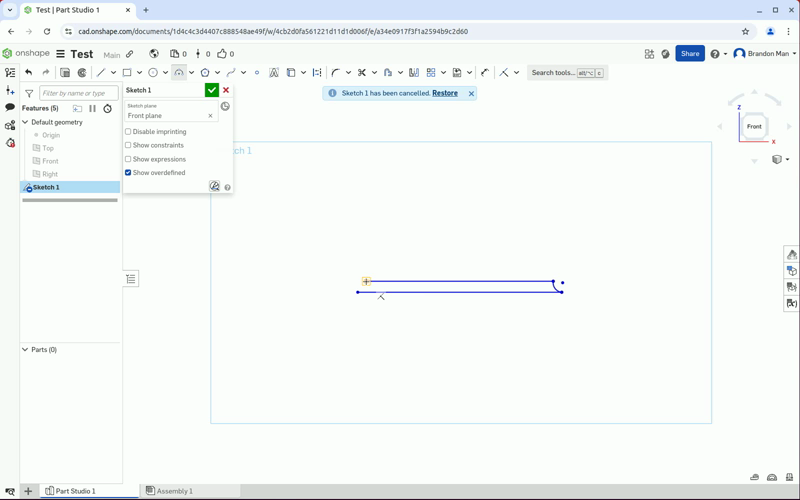
mouse_move(357, 292)
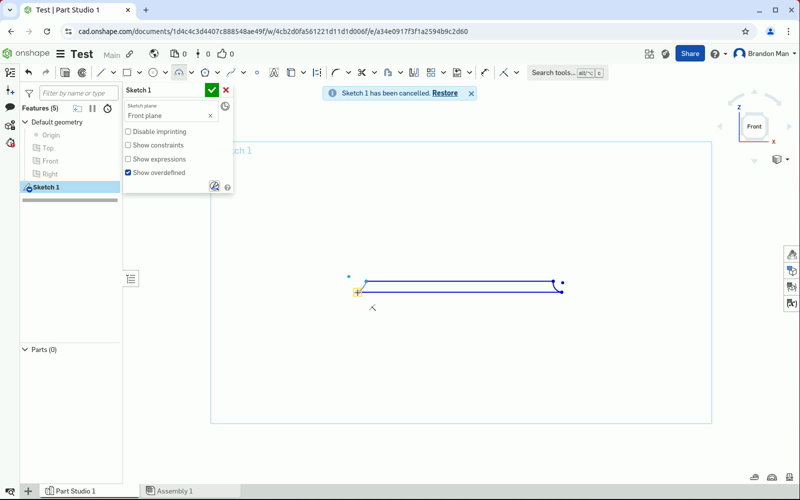
click(357, 292)
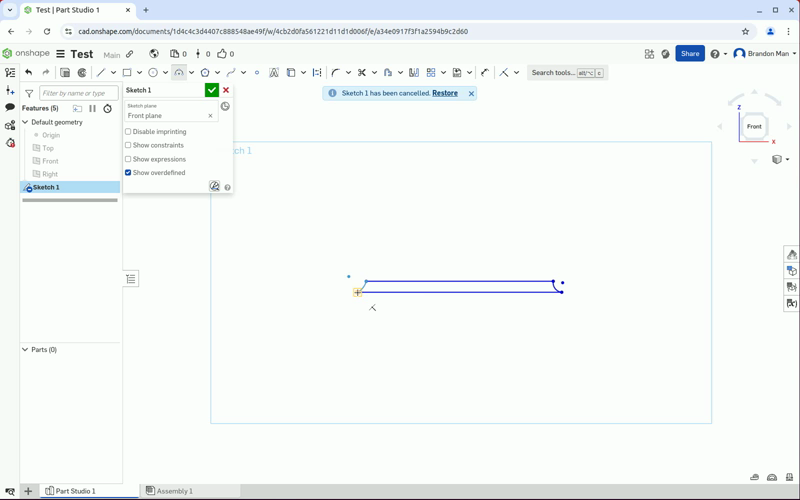
key_down(shift)
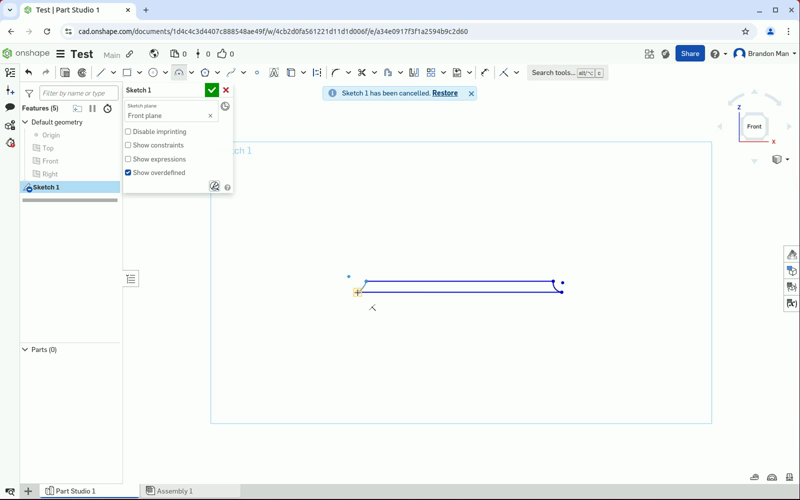
mouse_move(364, 288)
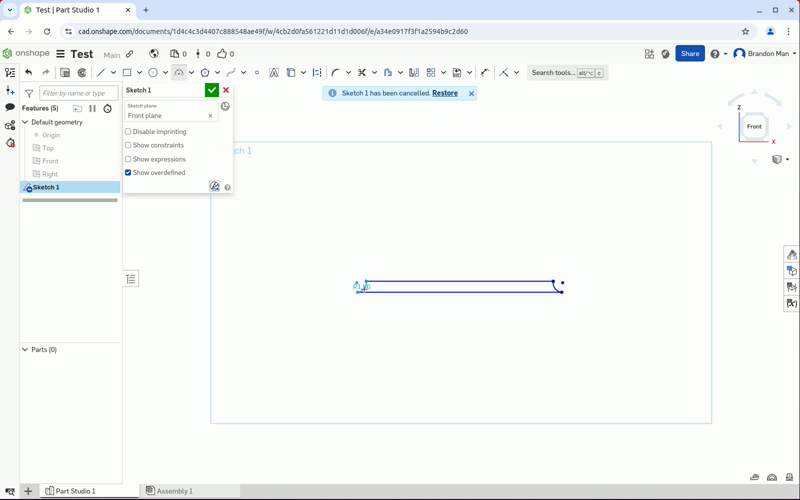
click(364, 288)
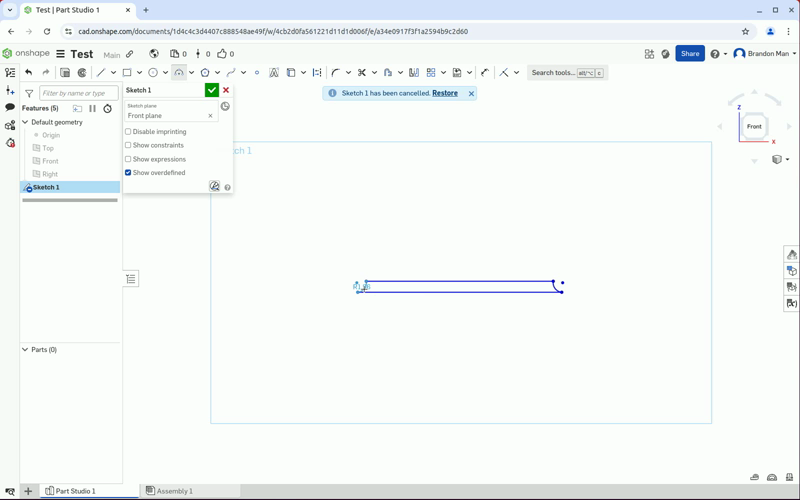
key_up(shift)
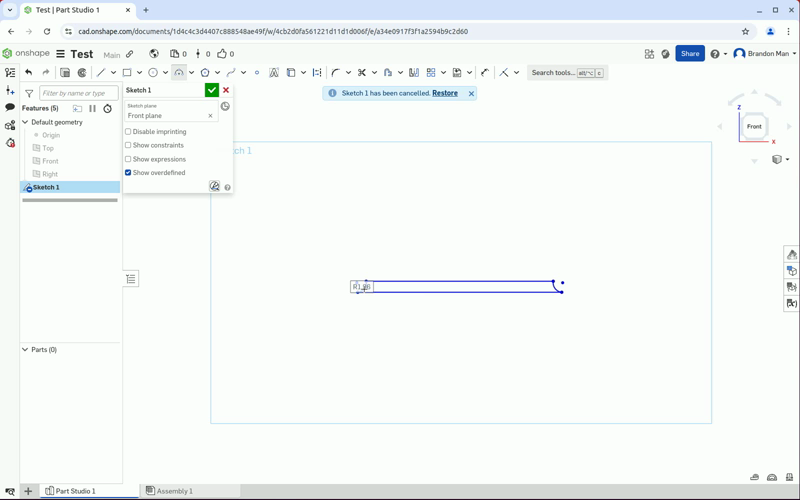
key(esc)
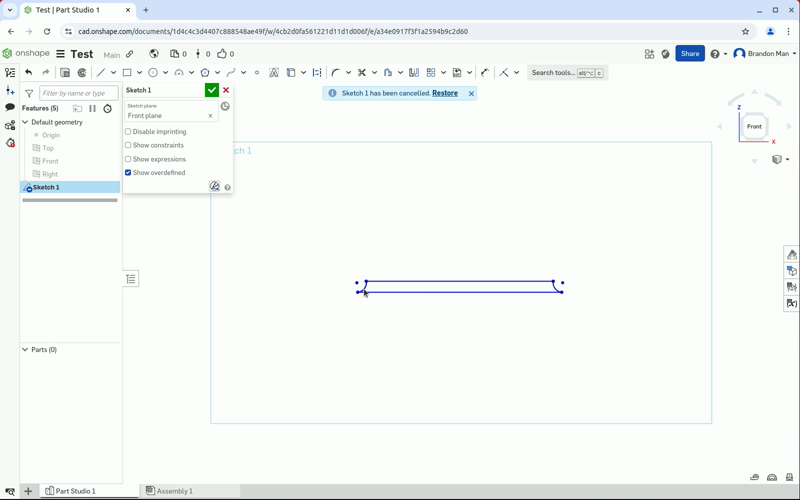
mouse_move(447, 290)
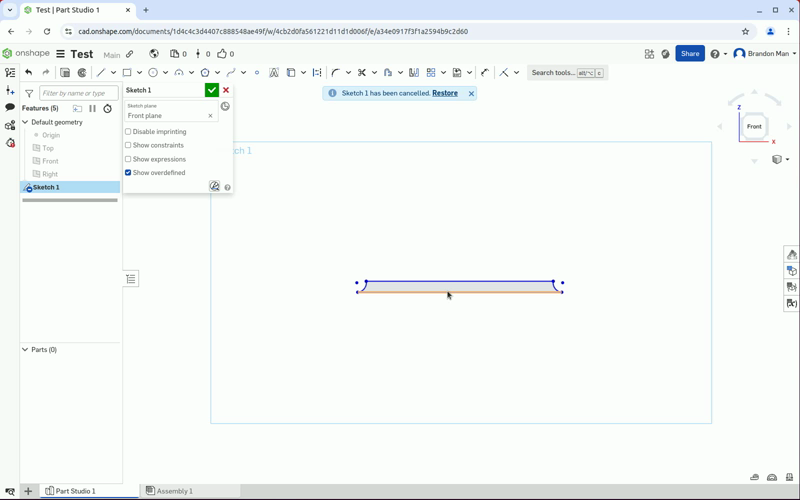
click(447, 290)
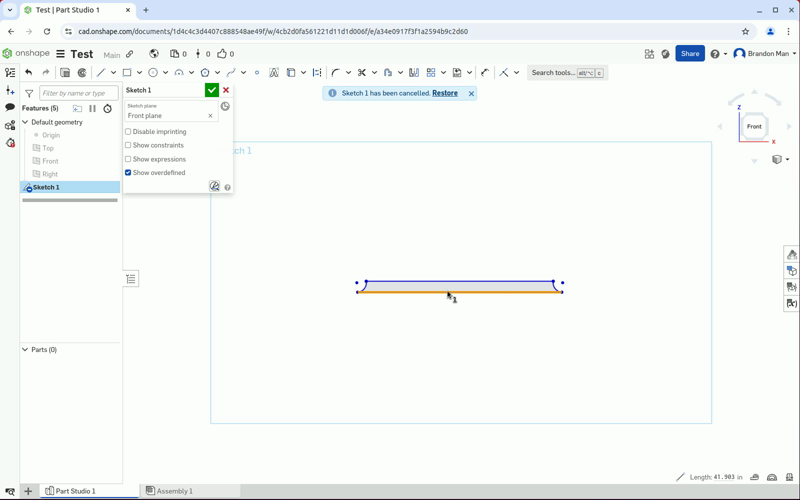
mouse_move(73, 352)
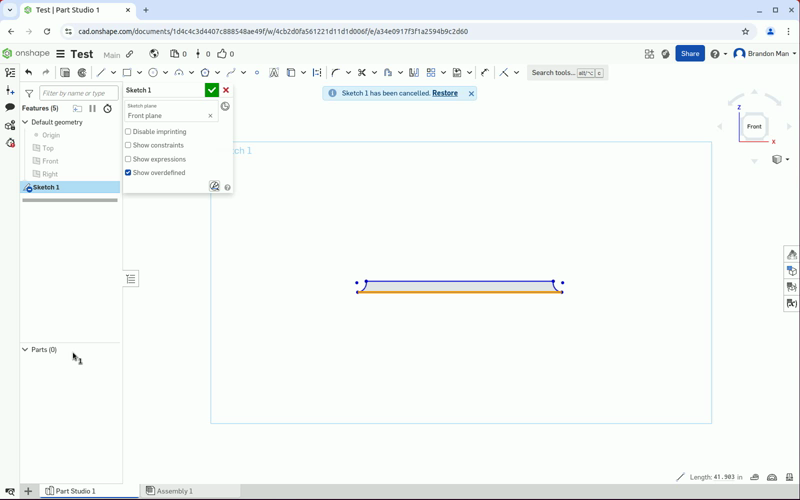
key(shift+y)
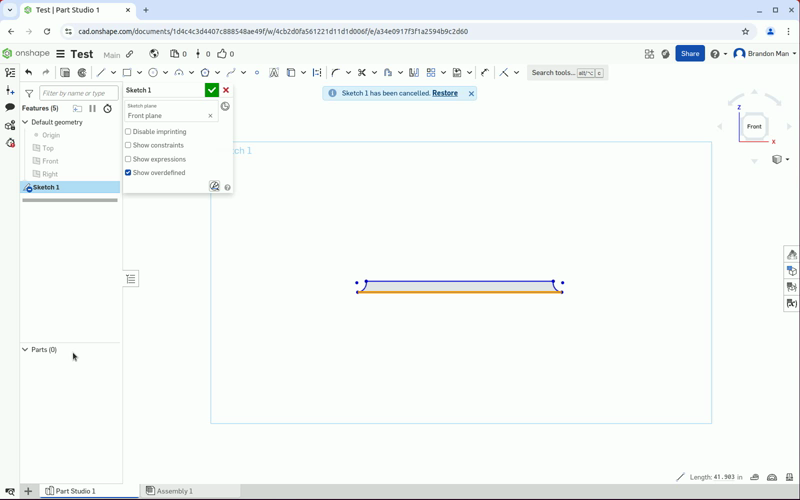
key(shift+e)
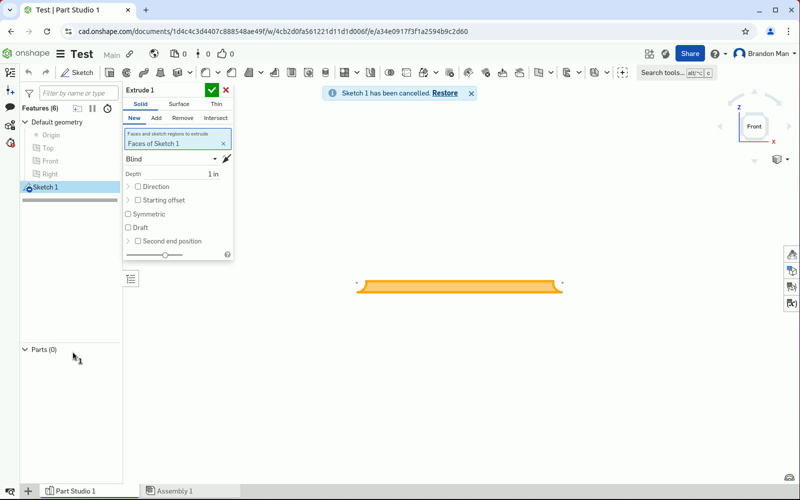
mouse_move(143, 106)
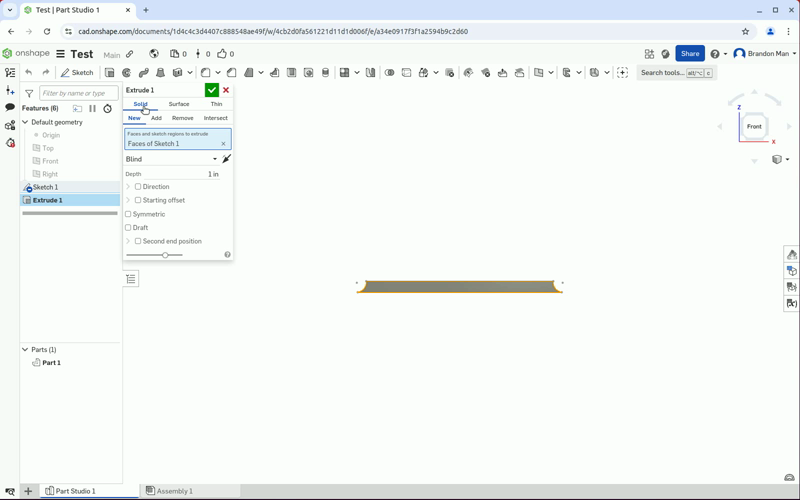
click(143, 106)
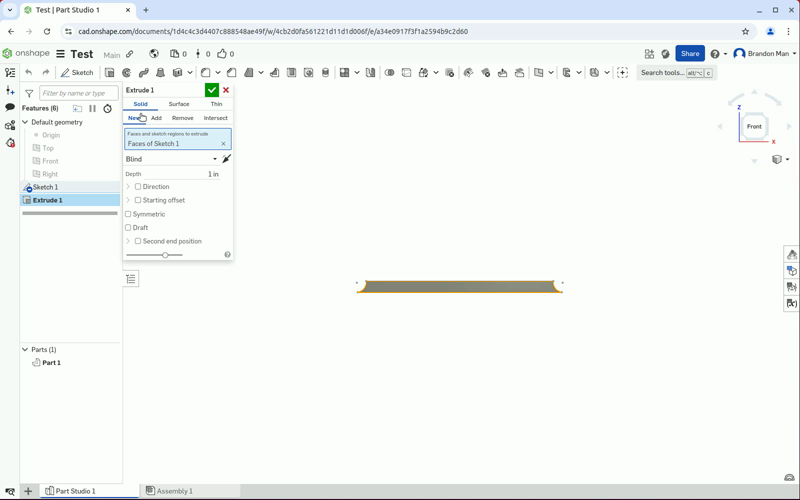
mouse_move(137, 120)
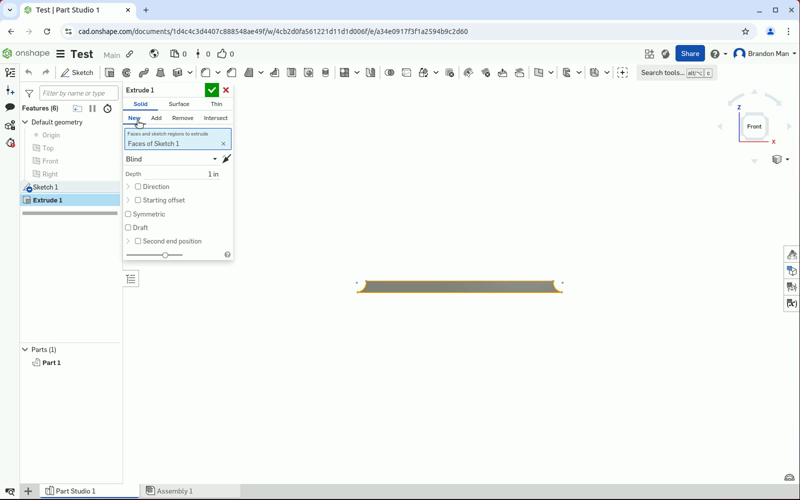
click(137, 120)
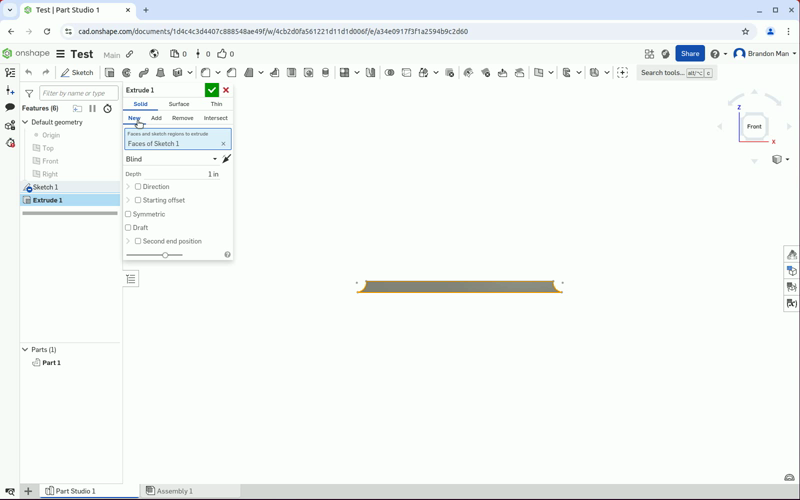
key(tab, 4)
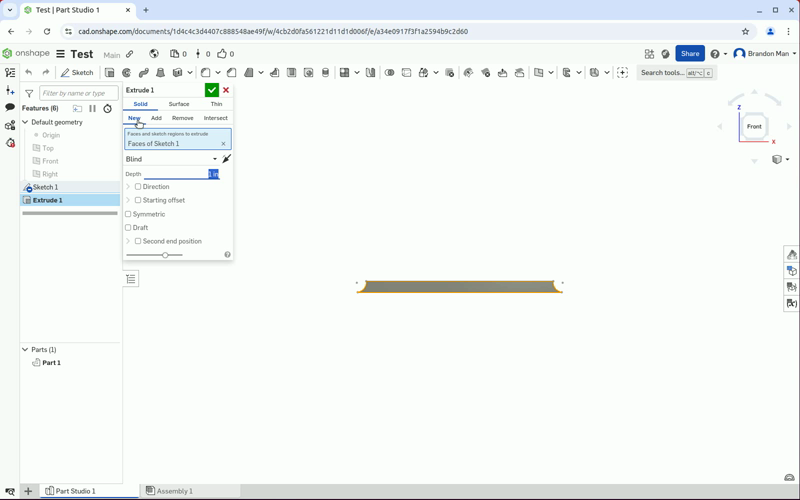
text(4.333)
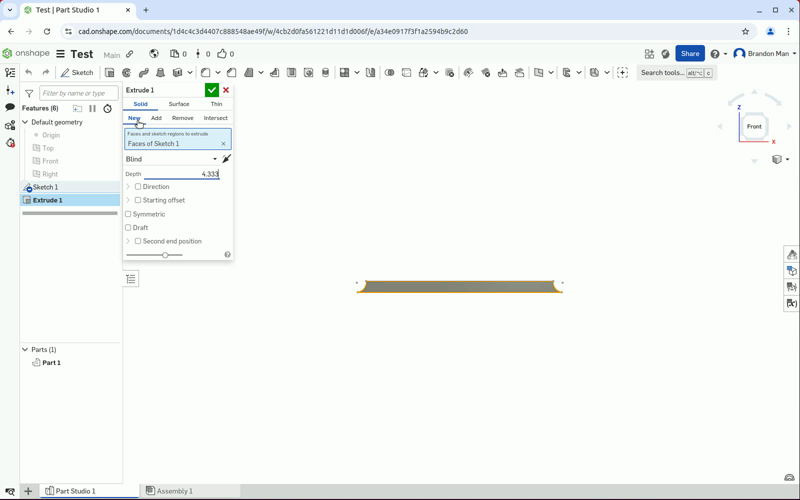
key(enter)
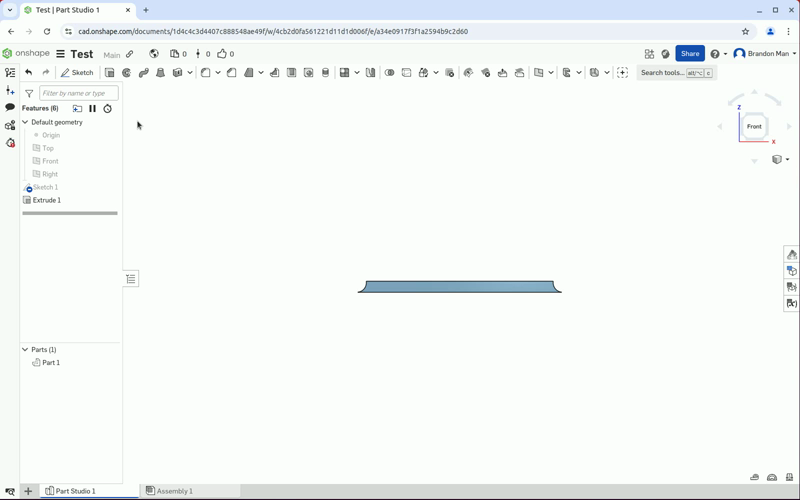
key(shift+h)
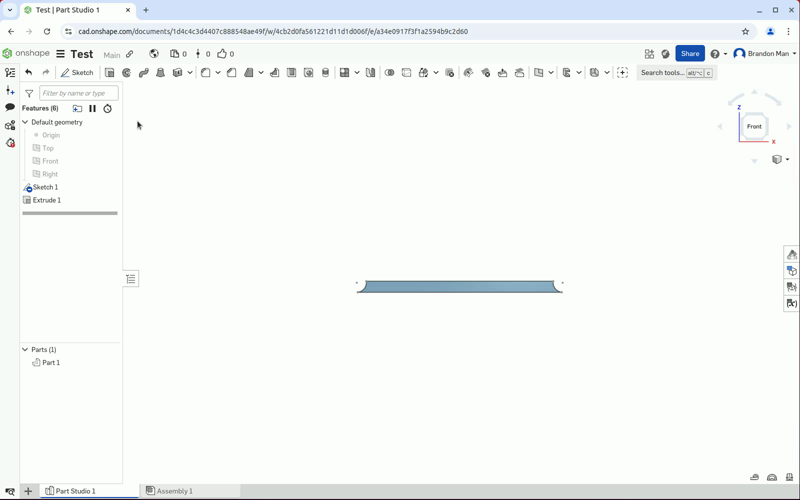
key(shift+h)
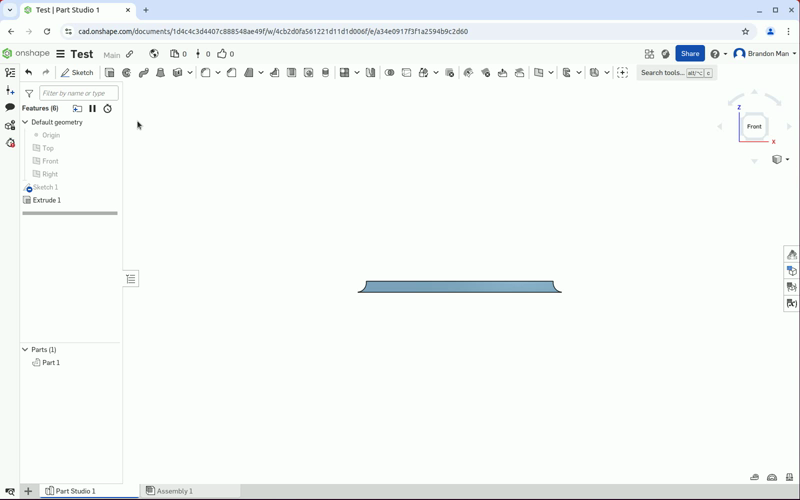
mouse_move(73, 189)
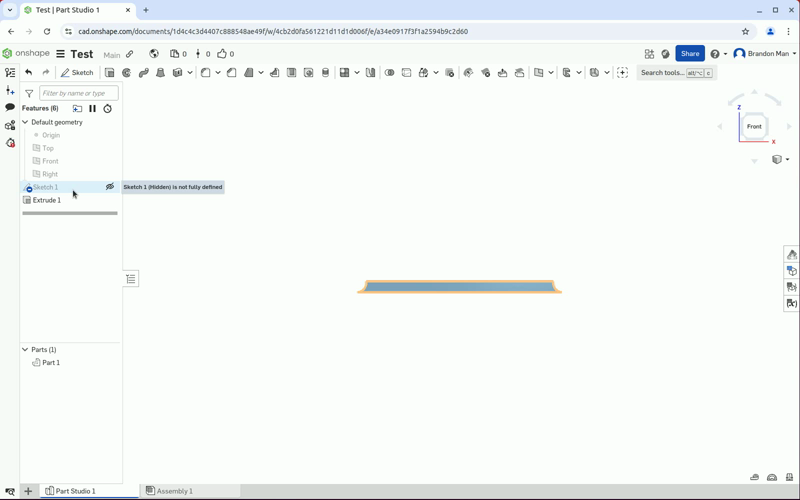
click(73, 189)
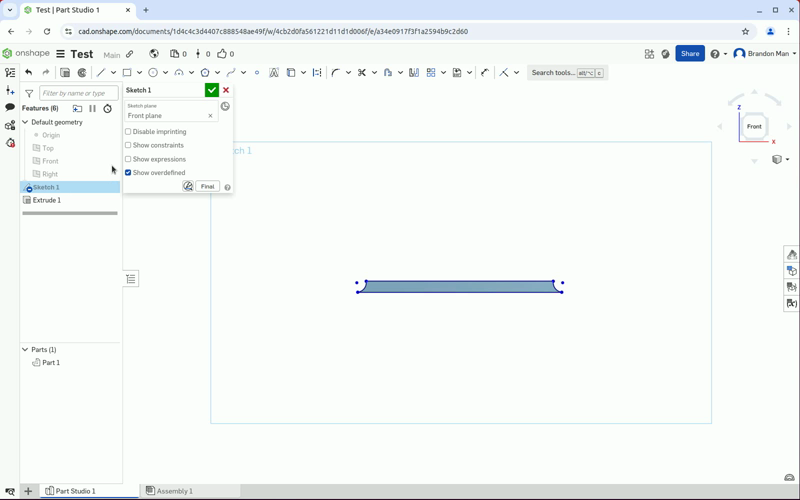
mouse_move(229, 92)
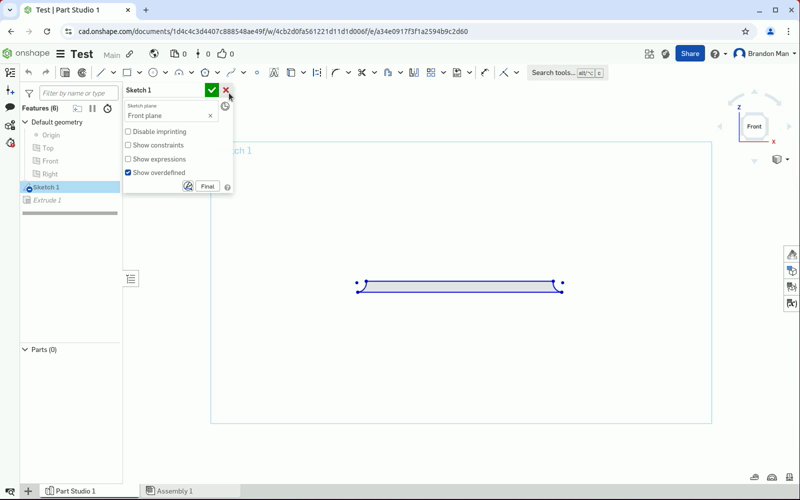
click(229, 92)
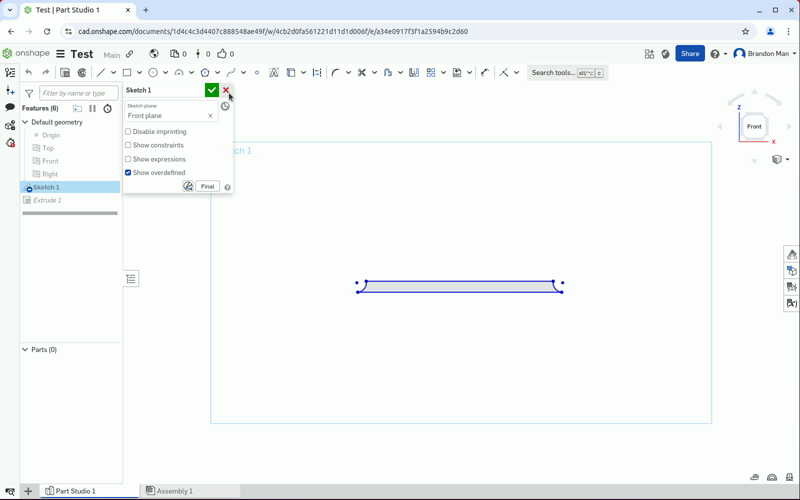
key(shift+s)
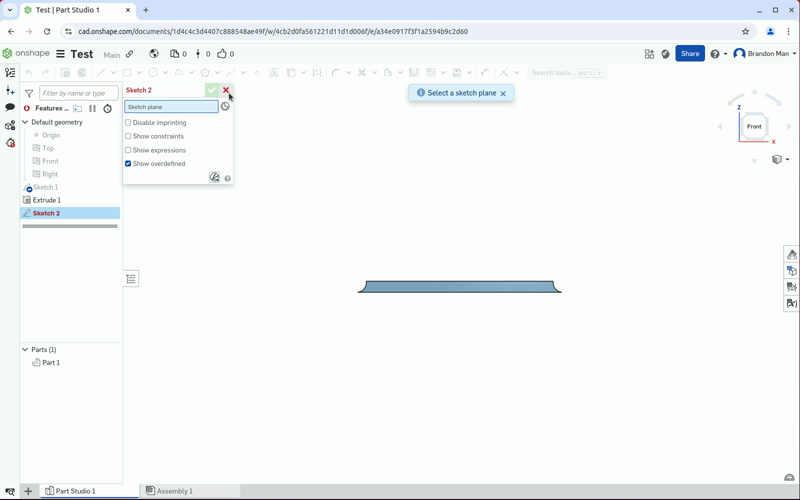
mouse_move(73, 163)
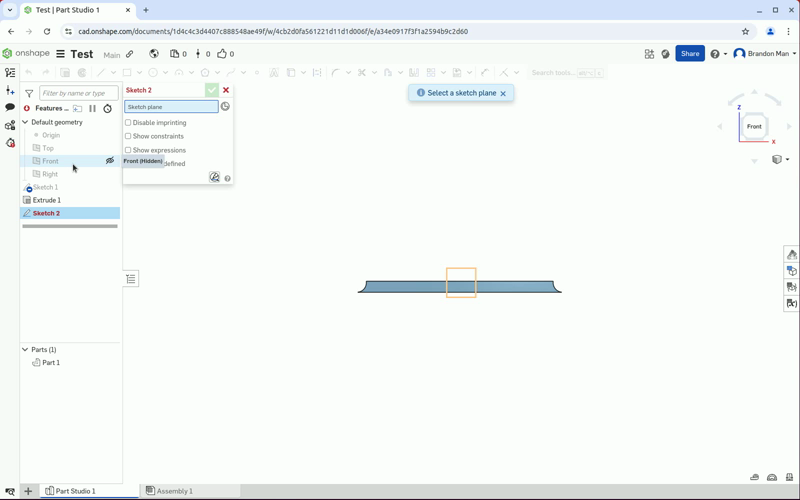
click(73, 163)
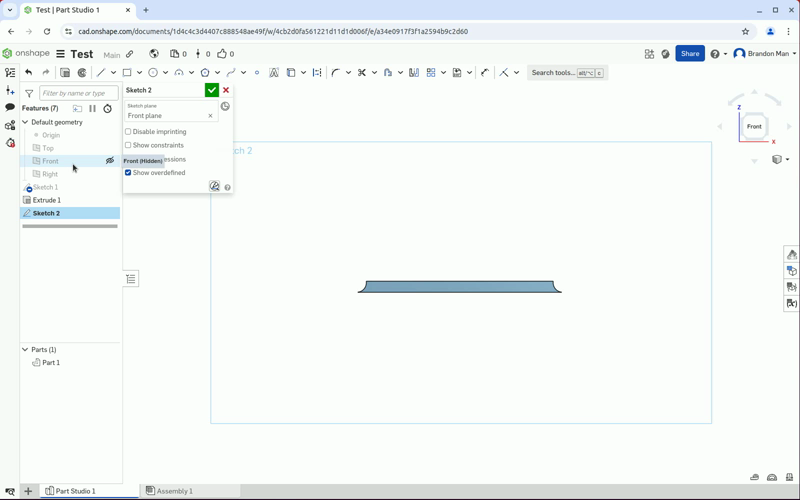
mouse_move(73, 352)
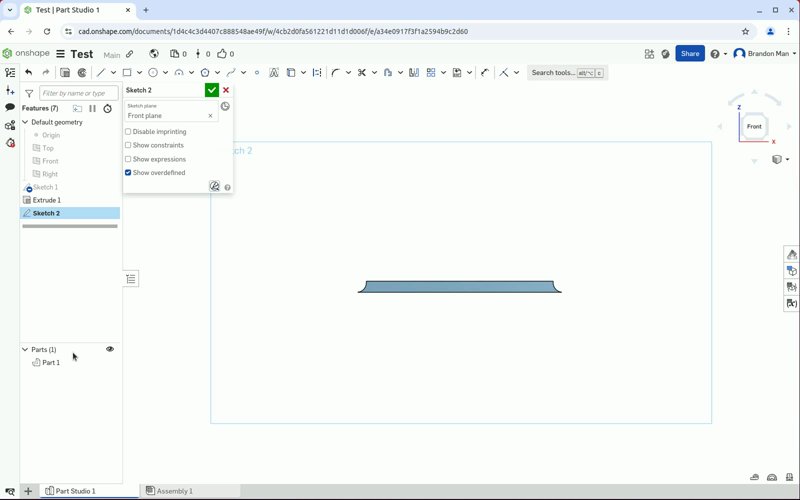
key(y)
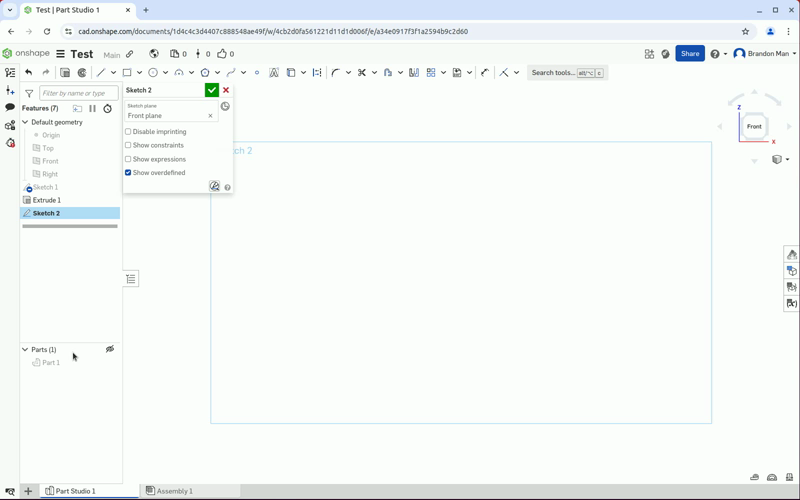
key(l)
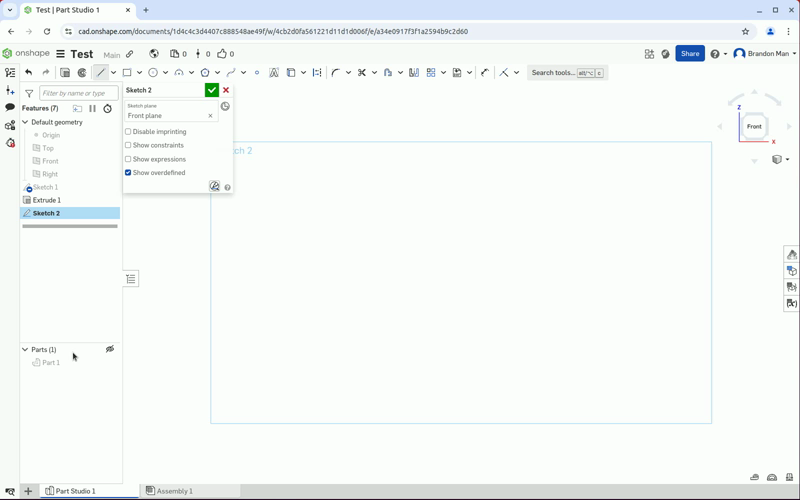
key_down(shift)
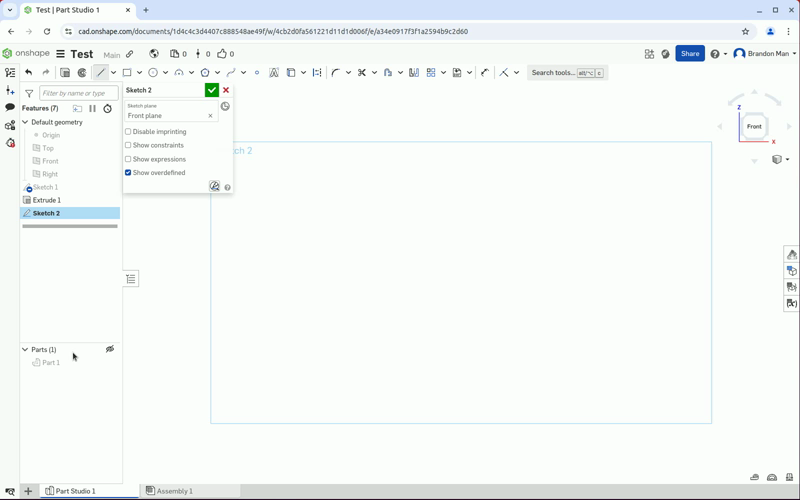
mouse_move(357, 292)
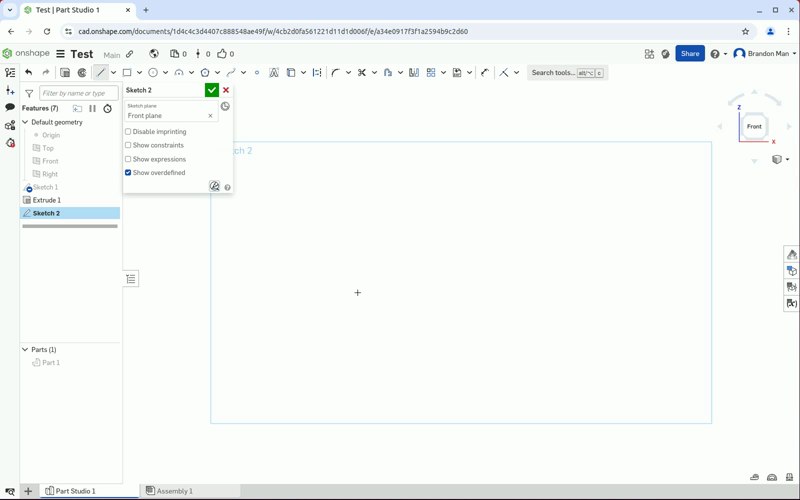
click(357, 292)
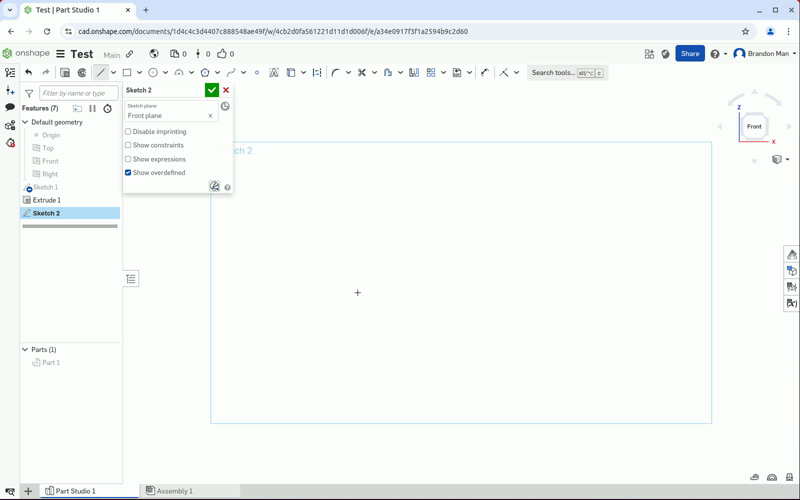
key_up(shift)
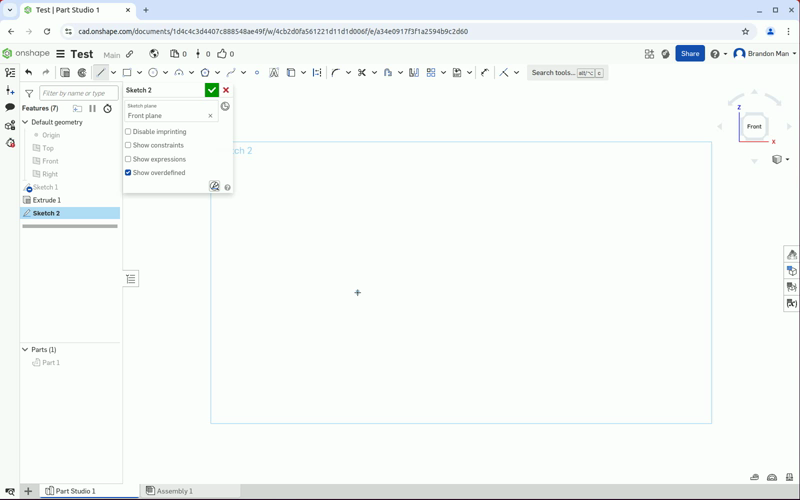
key_down(shift)
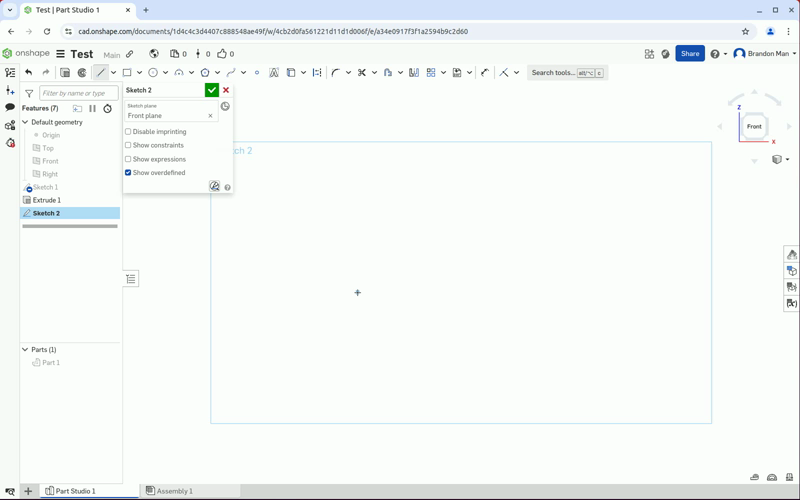
mouse_move(387, 292)
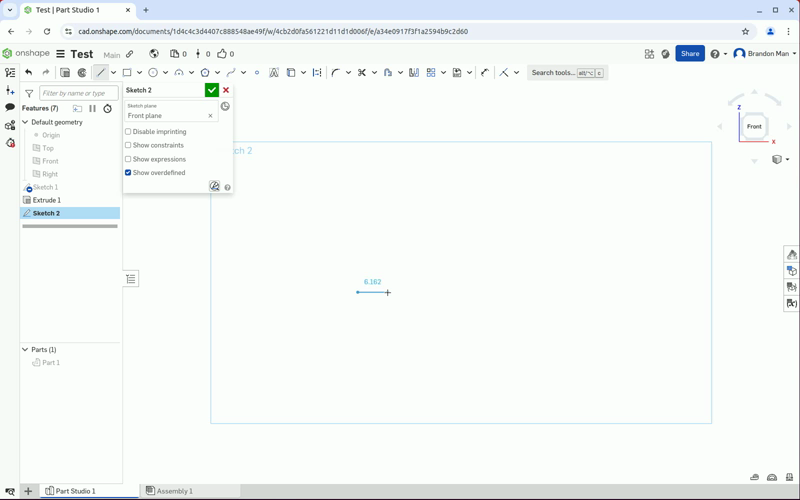
mouse_move(357, 282)
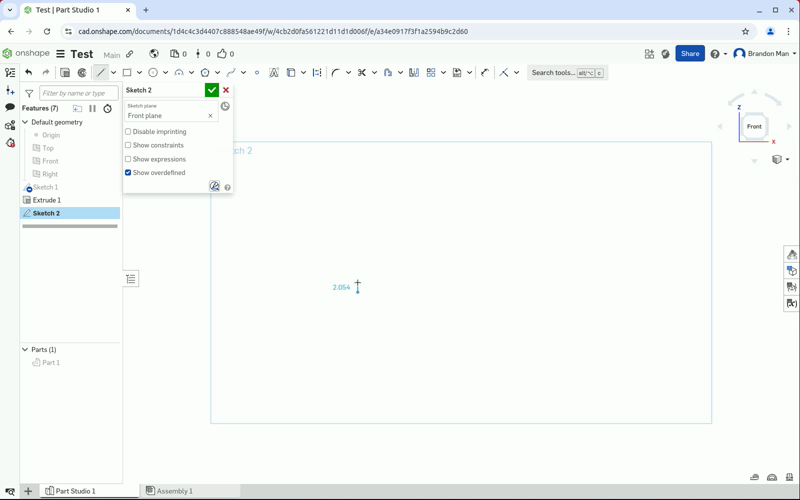
click(357, 282)
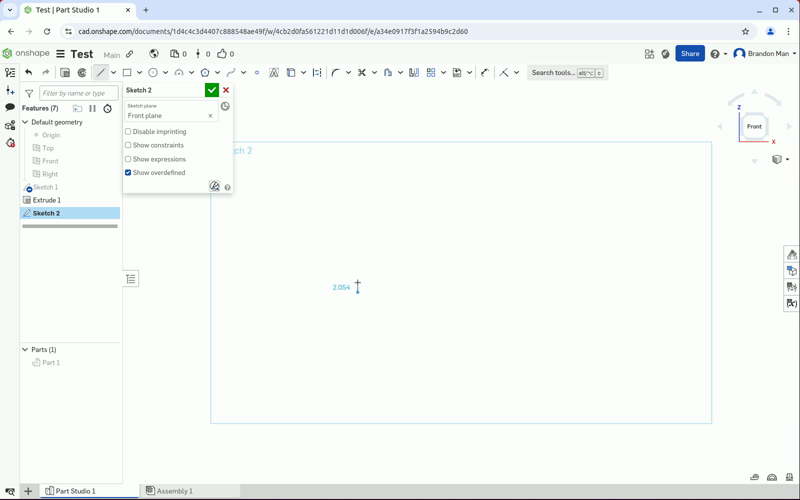
key_up(shift)
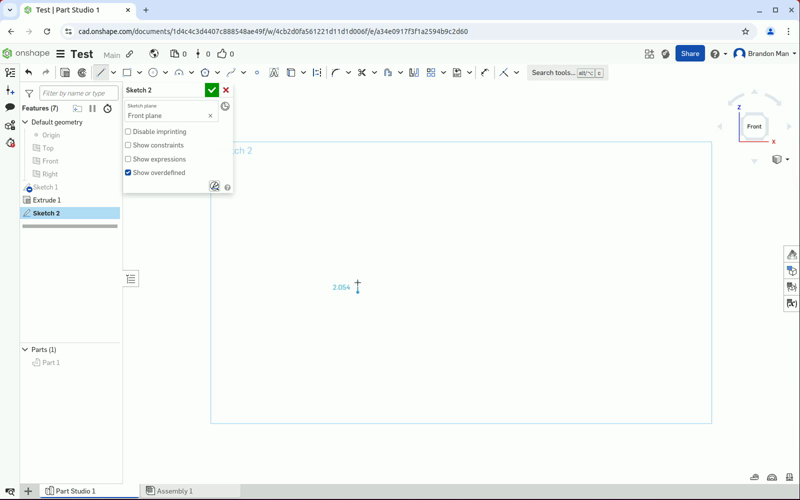
key_down(shift)
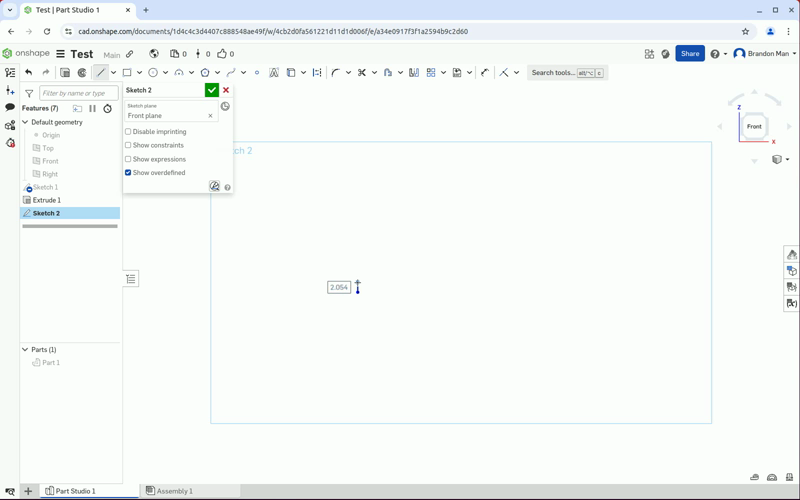
mouse_move(387, 282)
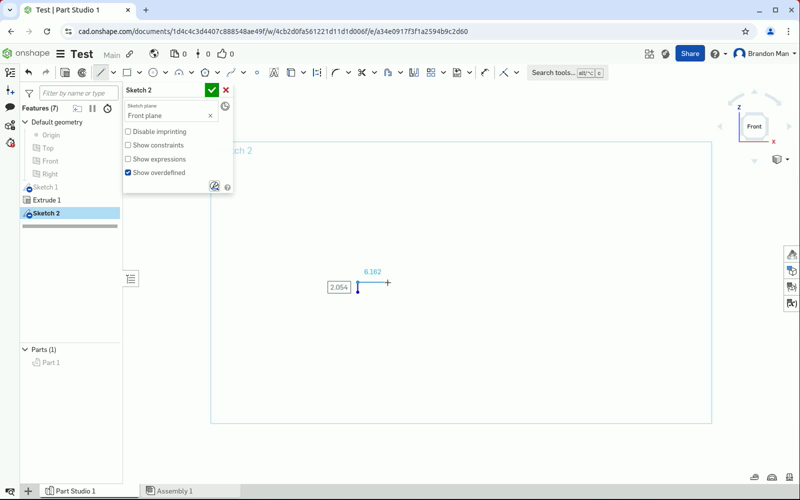
mouse_move(368, 282)
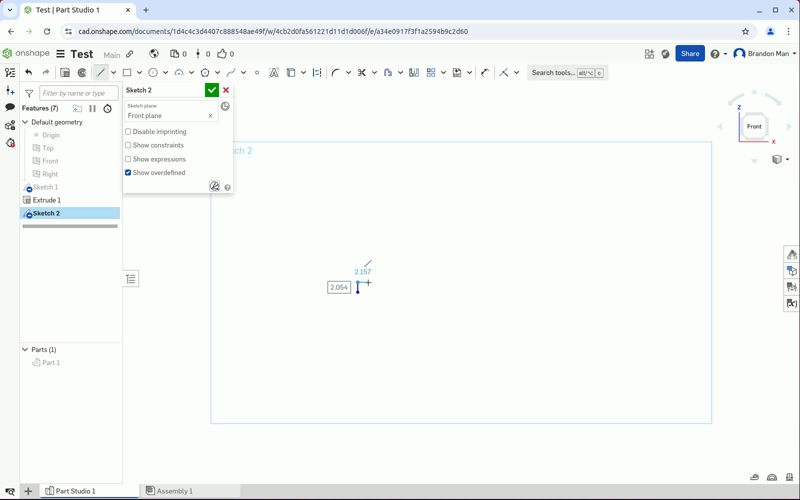
click(368, 282)
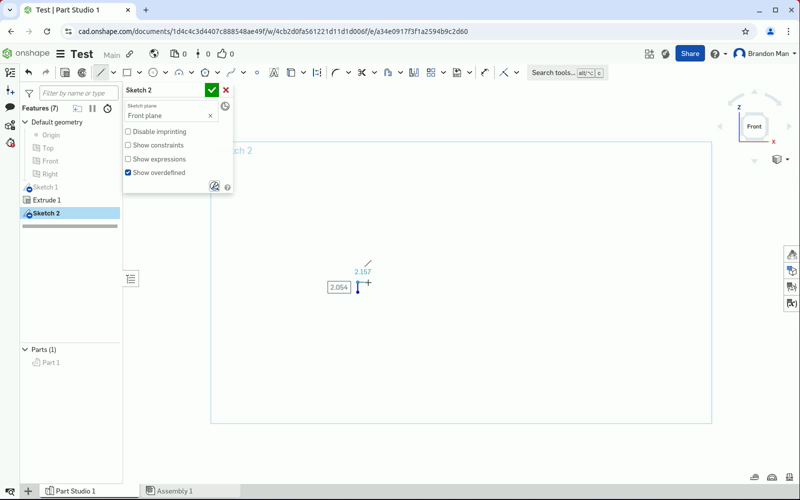
key_up(shift)
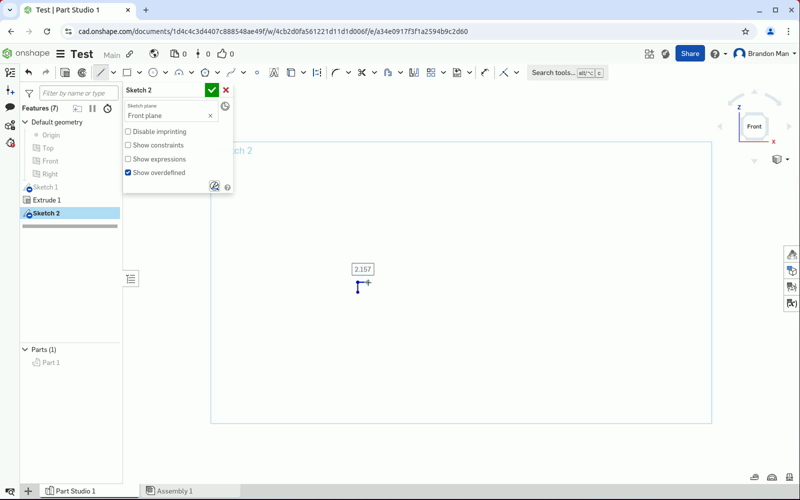
key(esc)
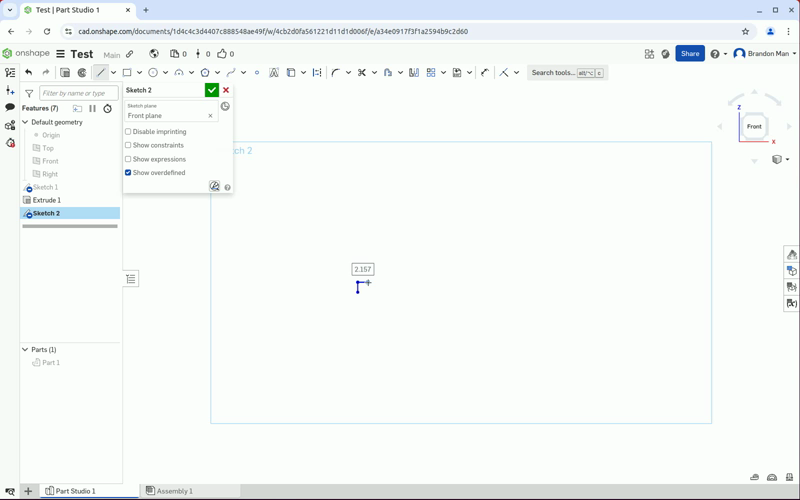
key(a)
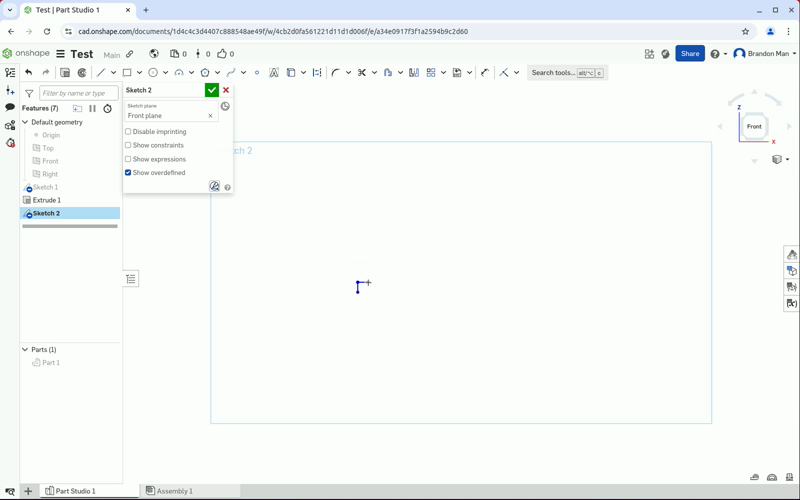
mouse_move(368, 282)
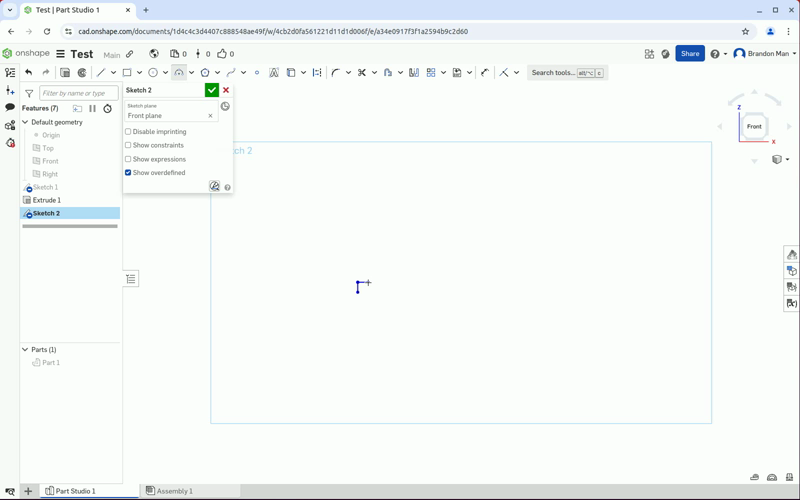
click(368, 282)
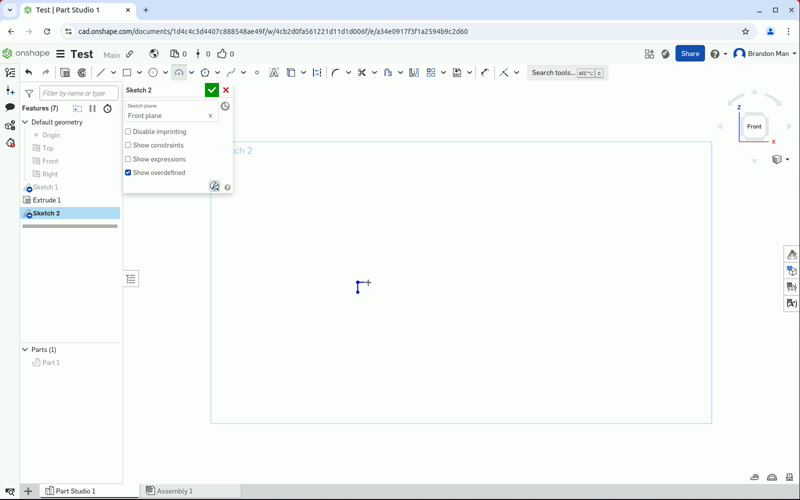
mouse_move(357, 292)
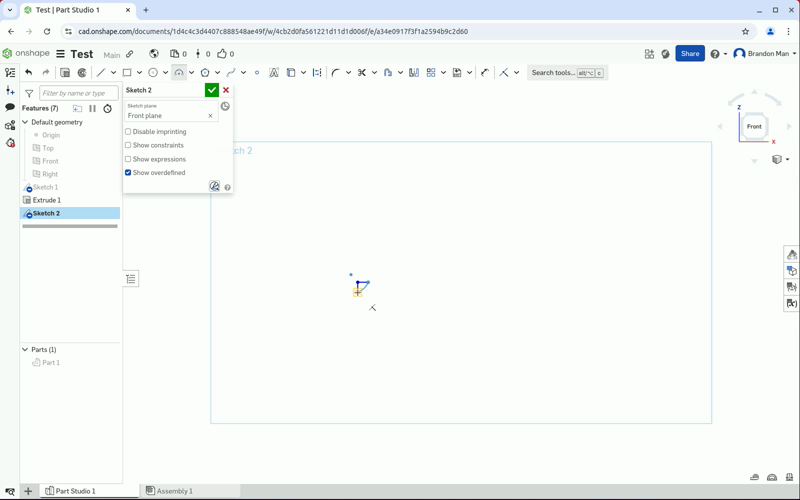
click(357, 292)
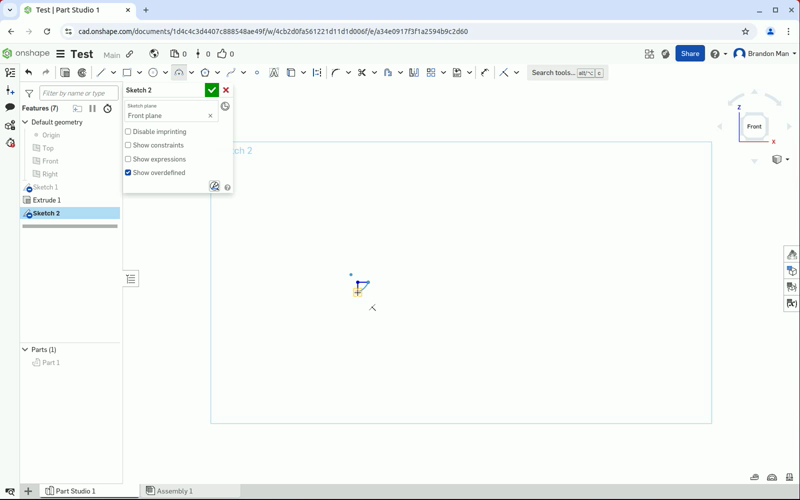
key_down(shift)
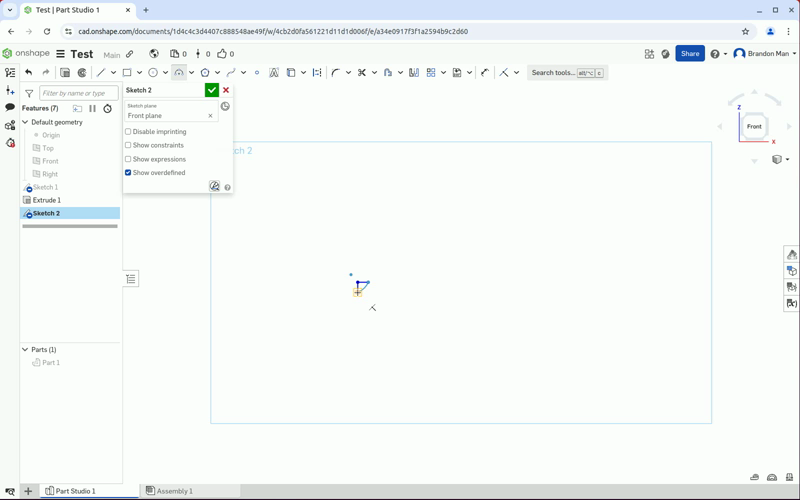
mouse_move(350, 274)
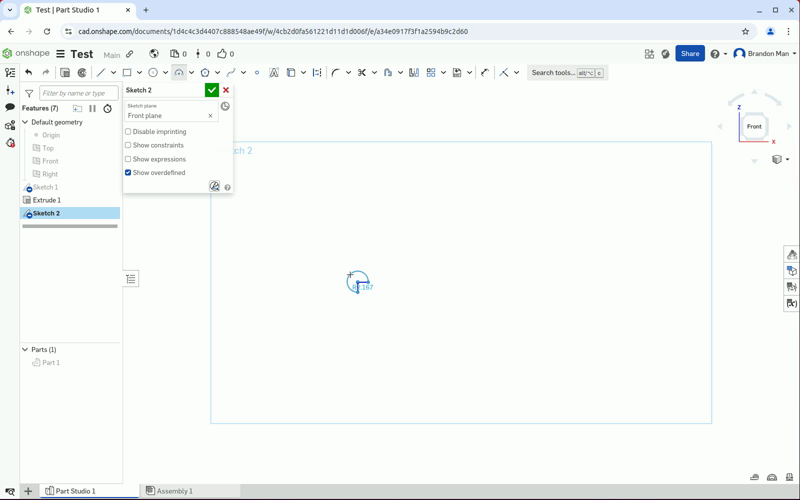
click(350, 274)
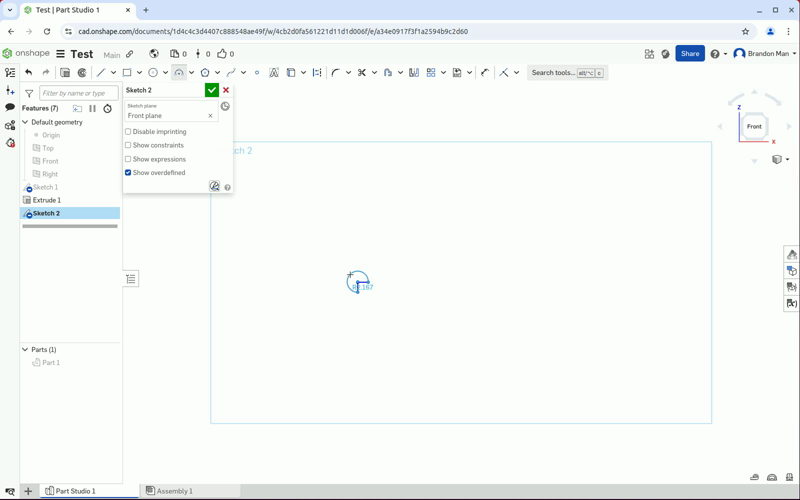
key_up(shift)
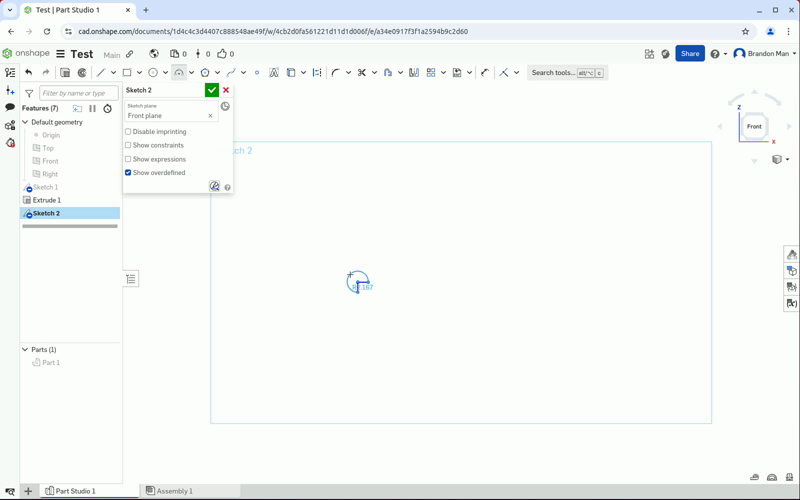
key(esc)
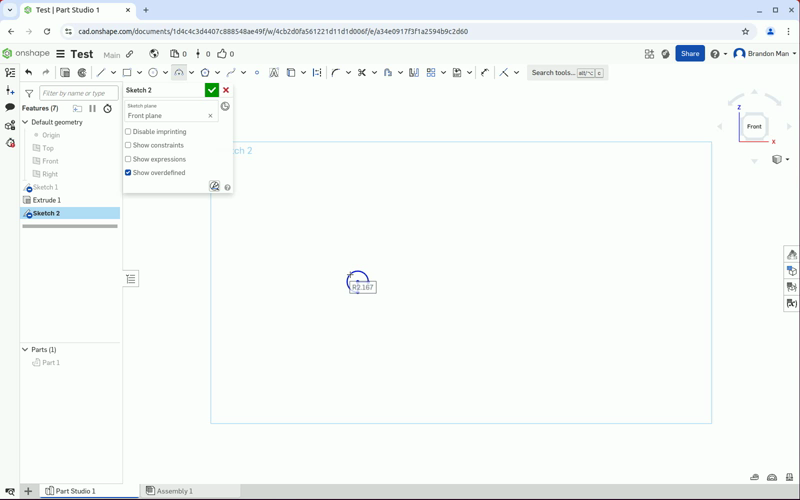
mouse_move(349, 277)
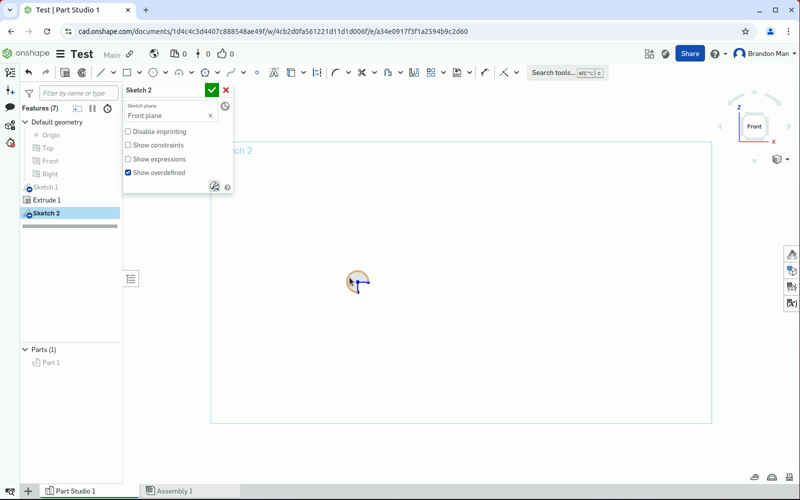
scroll(6)
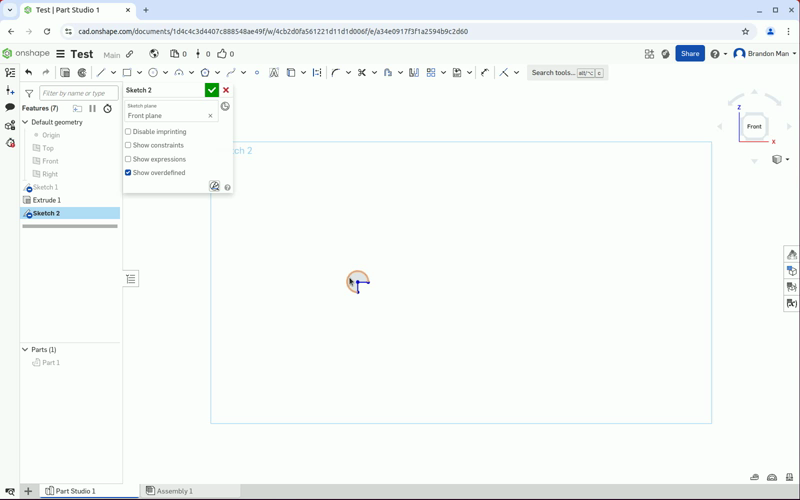
scroll(6)
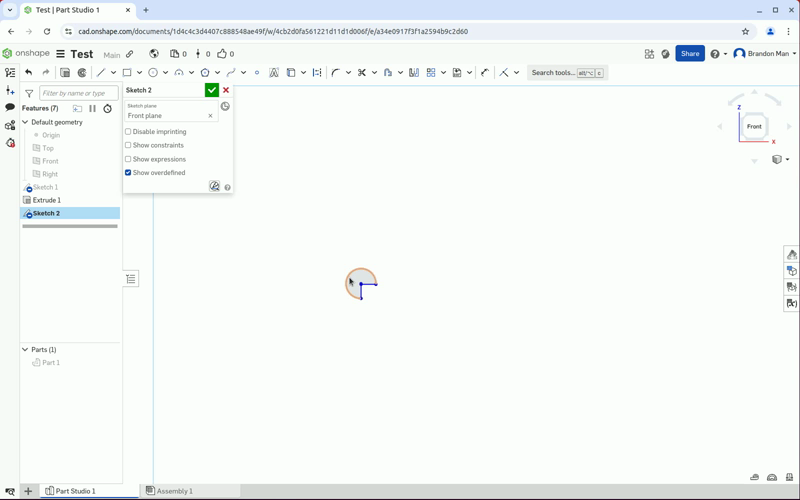
scroll(6)
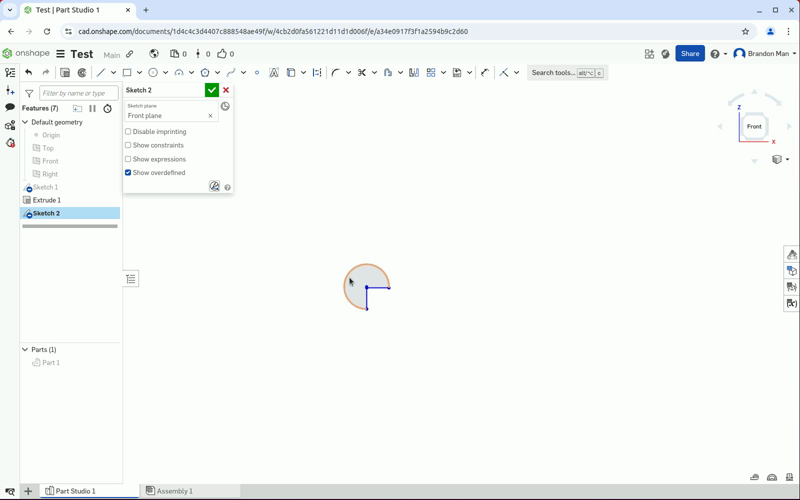
scroll(6)
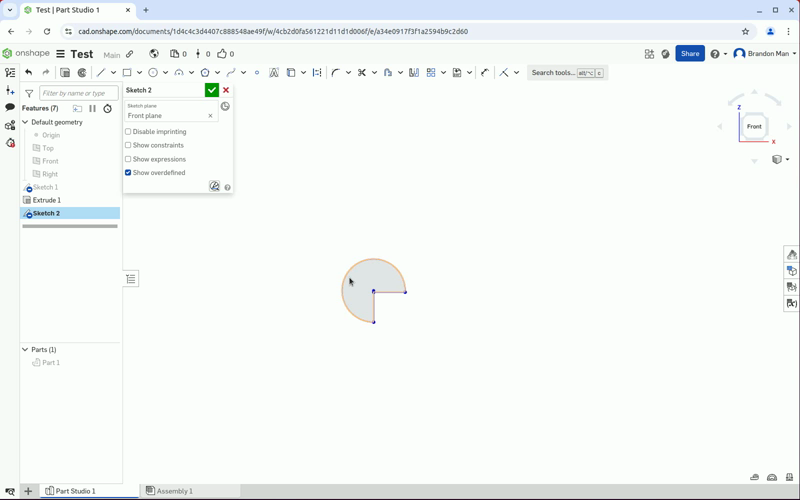
scroll(6)
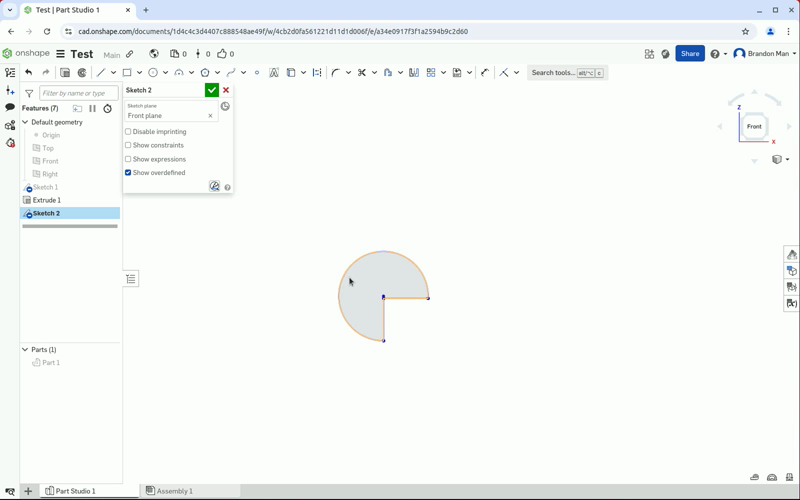
scroll(6)
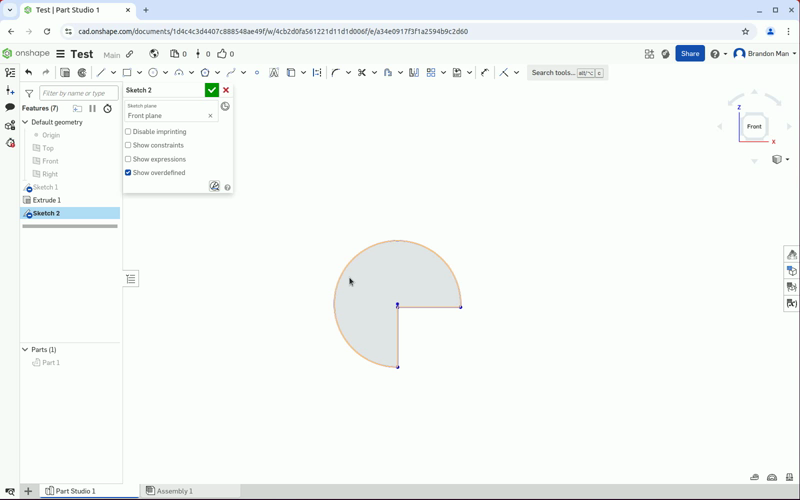
scroll(6)
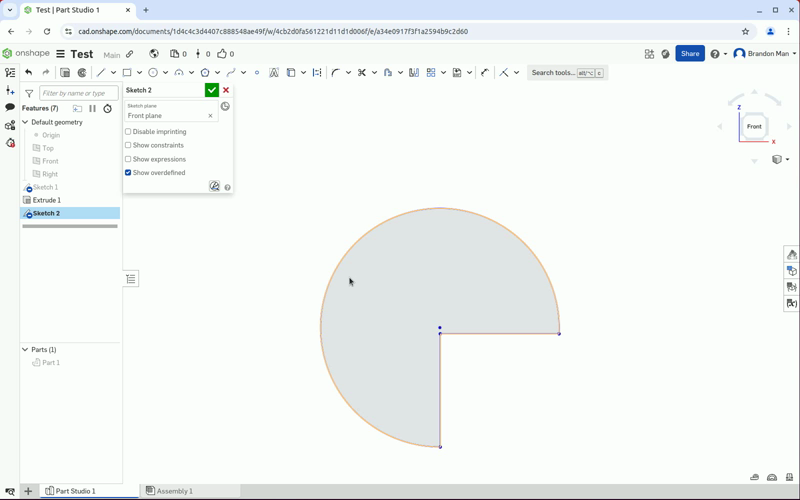
click(349, 277)
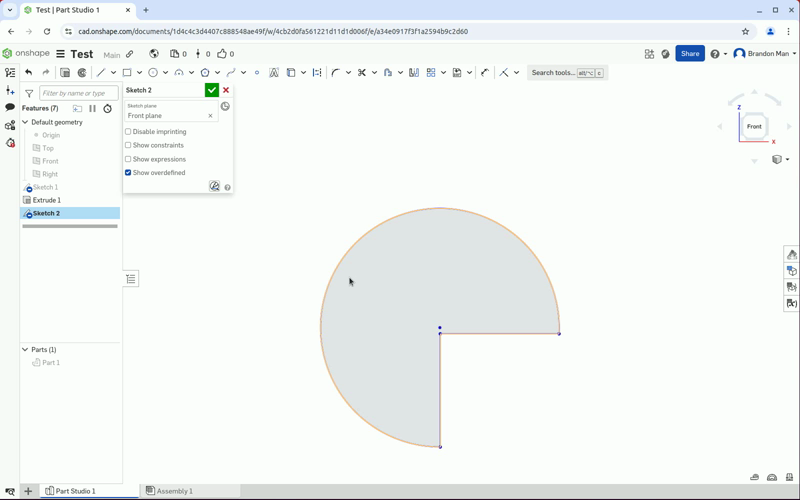
scroll(-6)
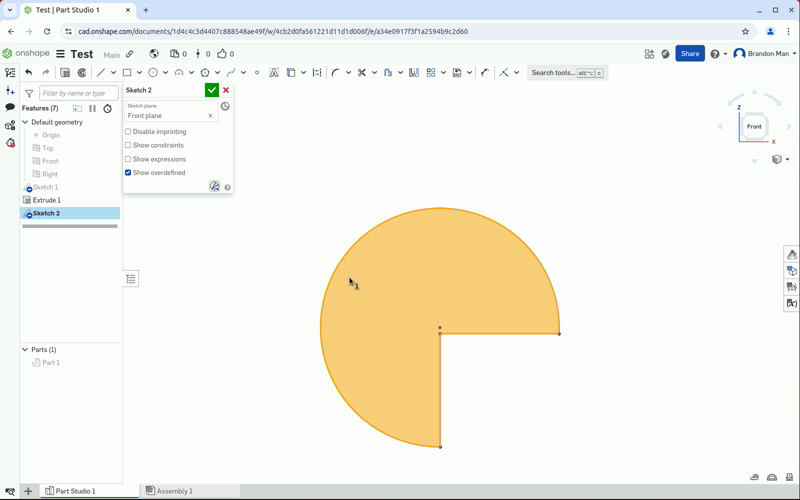
scroll(-6)
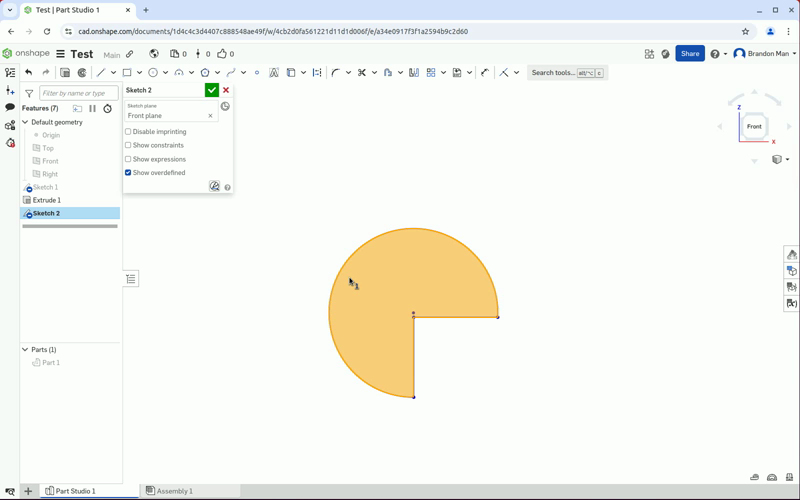
scroll(-6)
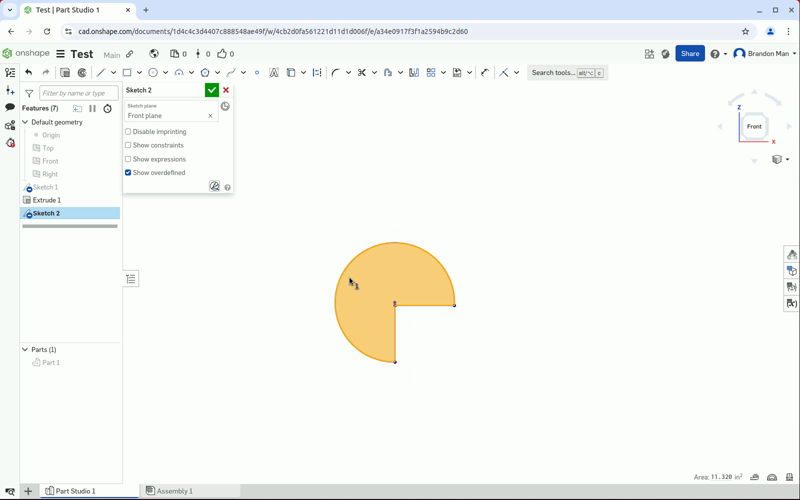
scroll(-6)
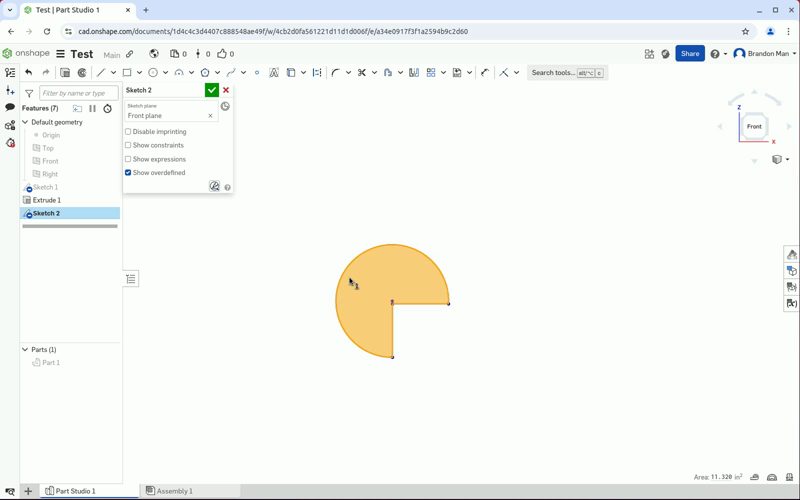
scroll(-6)
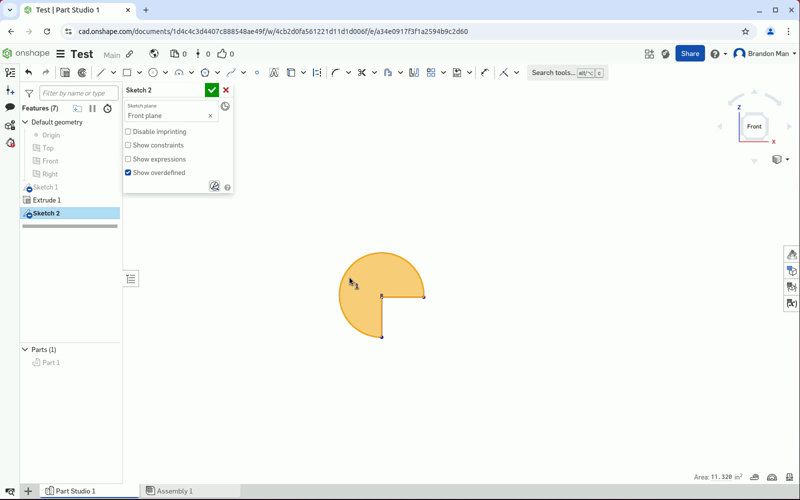
scroll(-6)
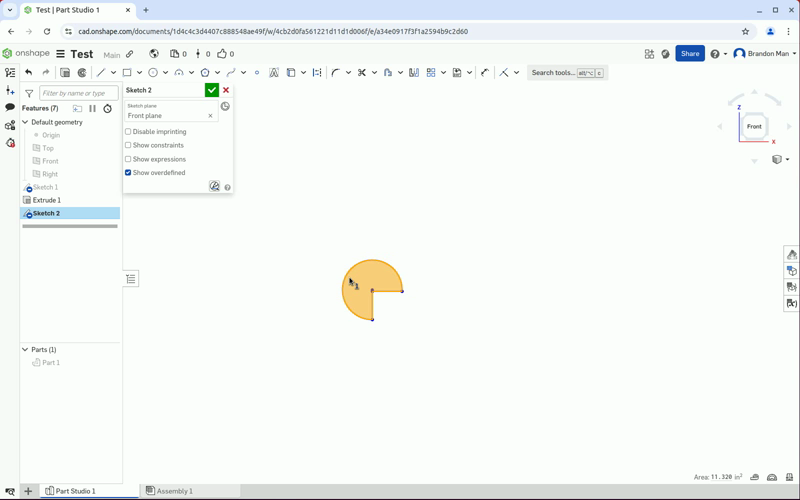
scroll(-6)
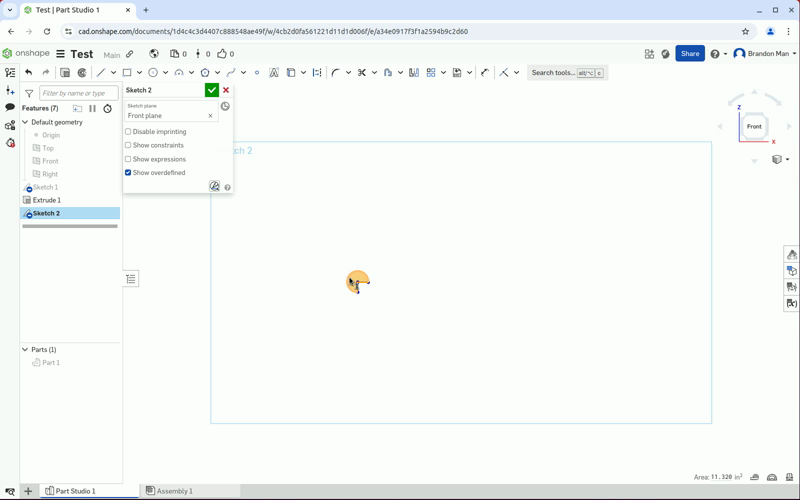
mouse_move(73, 352)
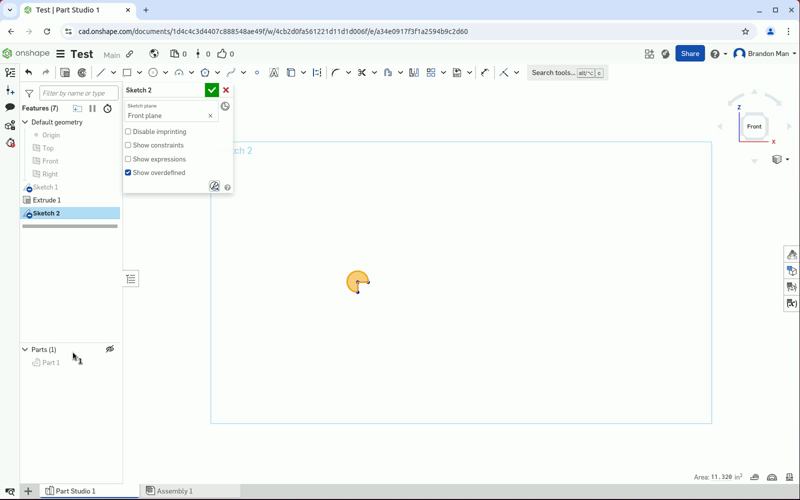
key(shift+y)
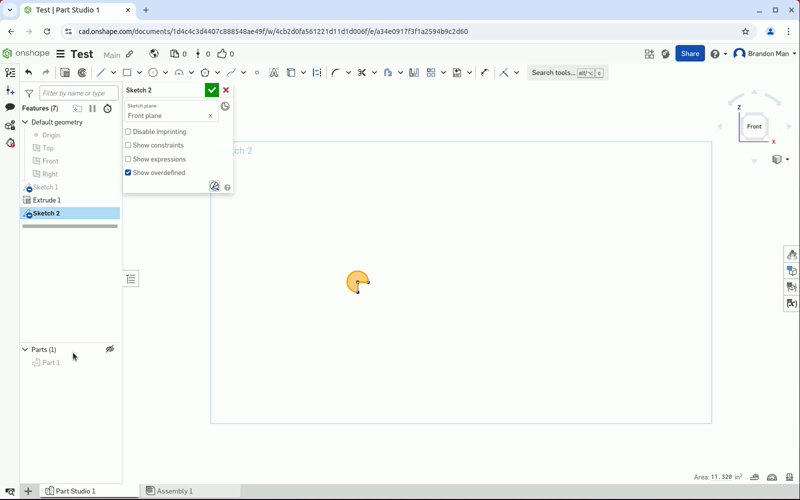
key(shift+e)
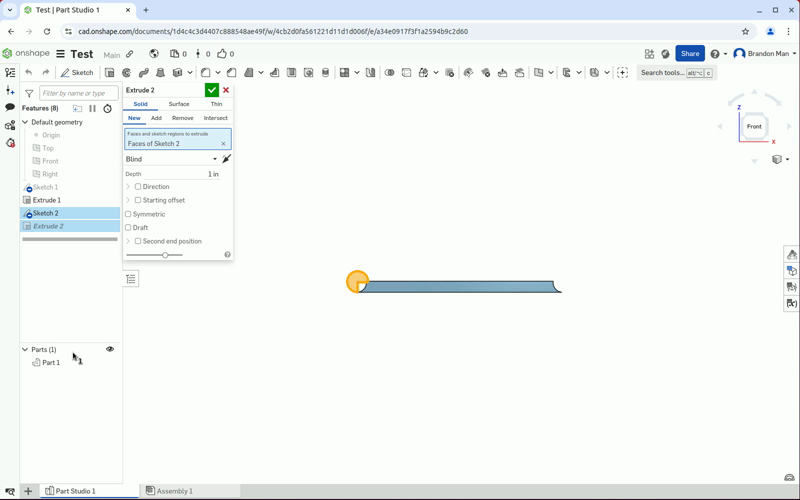
mouse_move(143, 106)
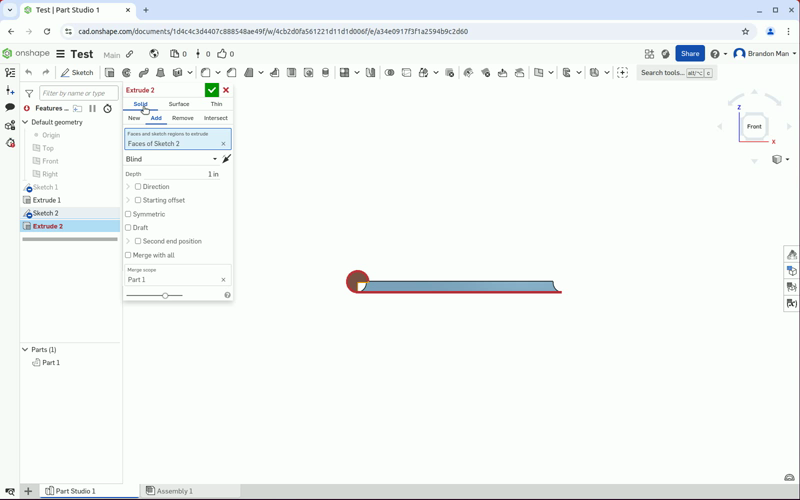
click(143, 106)
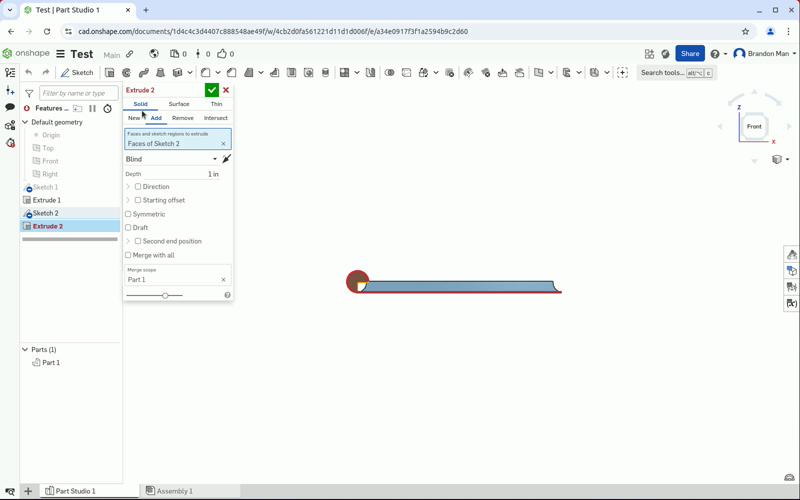
mouse_move(137, 120)
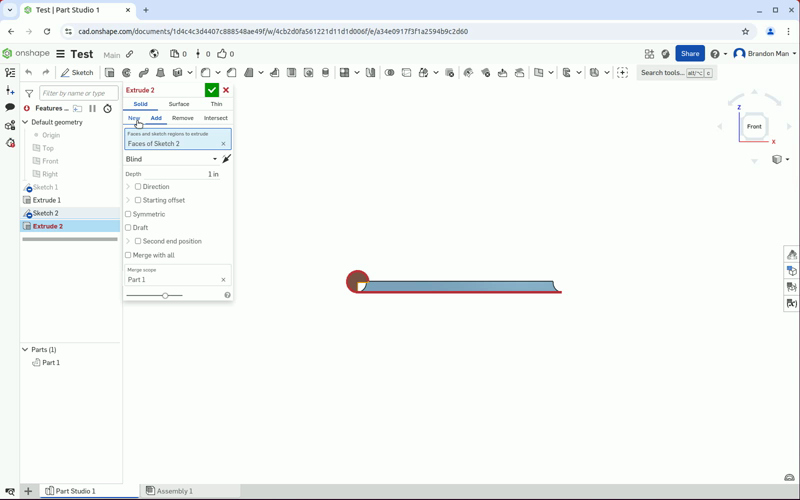
click(137, 120)
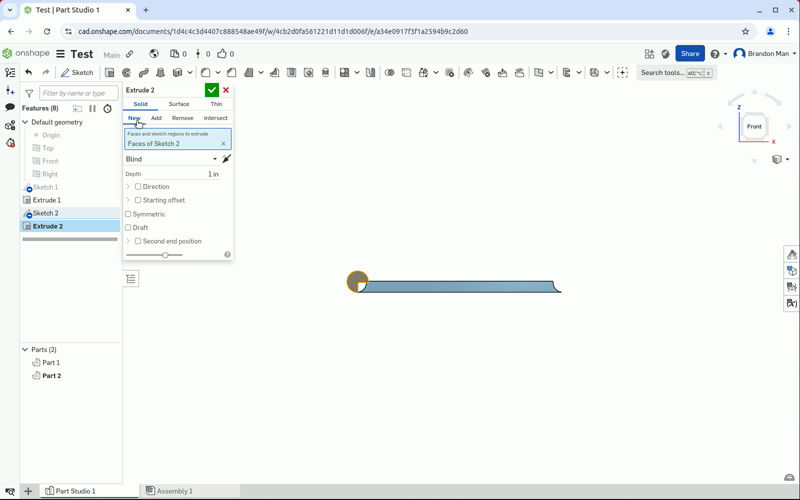
key(tab, 4)
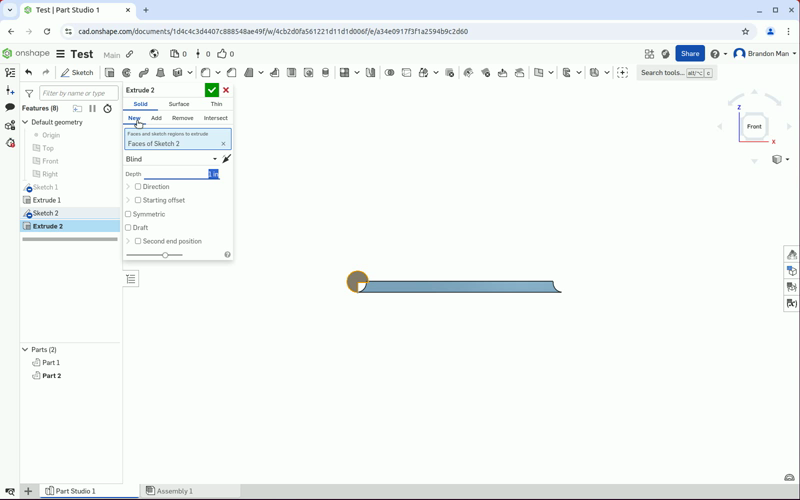
text(4.333)
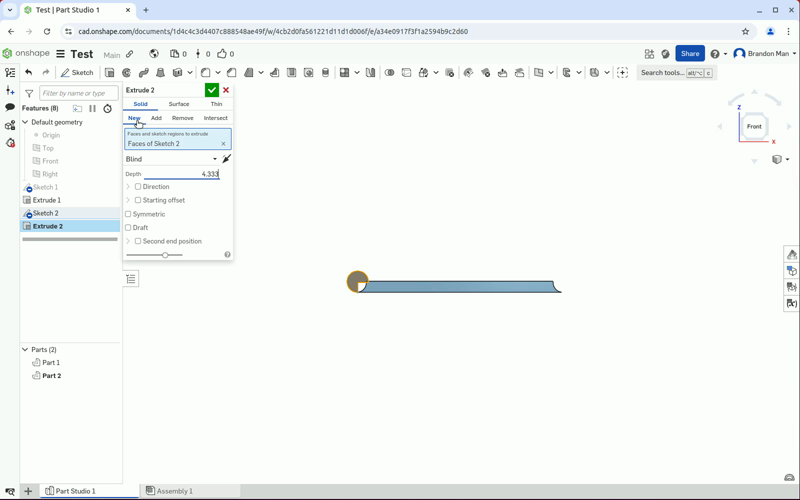
key(enter)
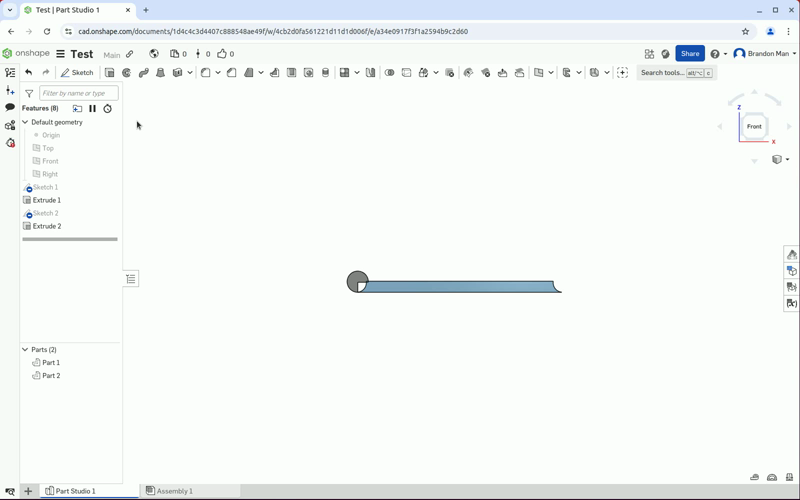
key(shift+h)
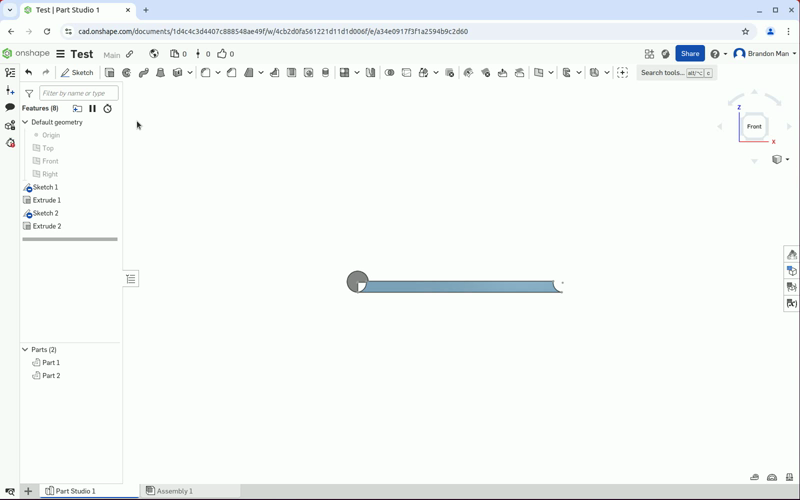
key(shift+h)
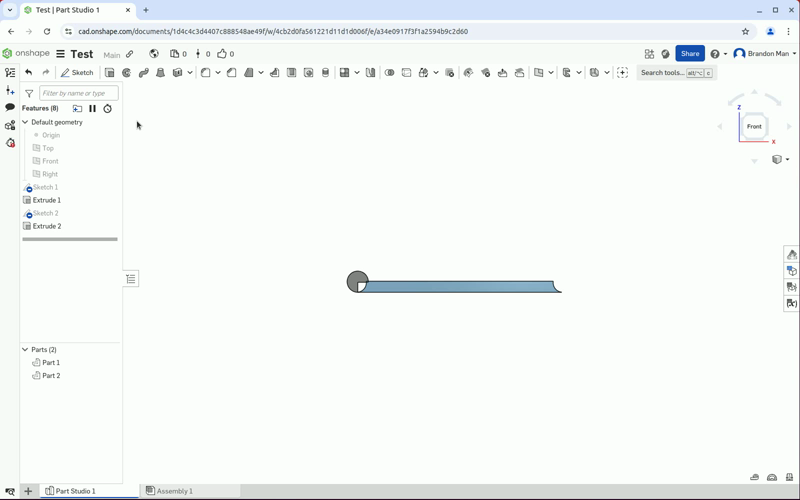
mouse_move(73, 189)
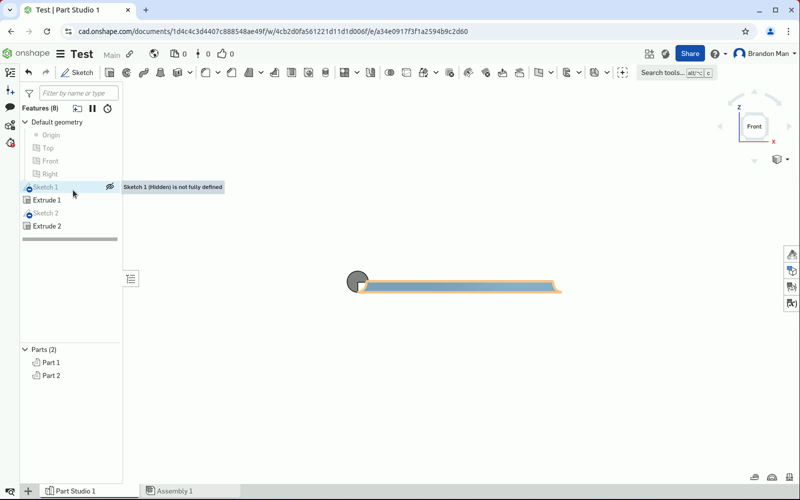
click(73, 189)
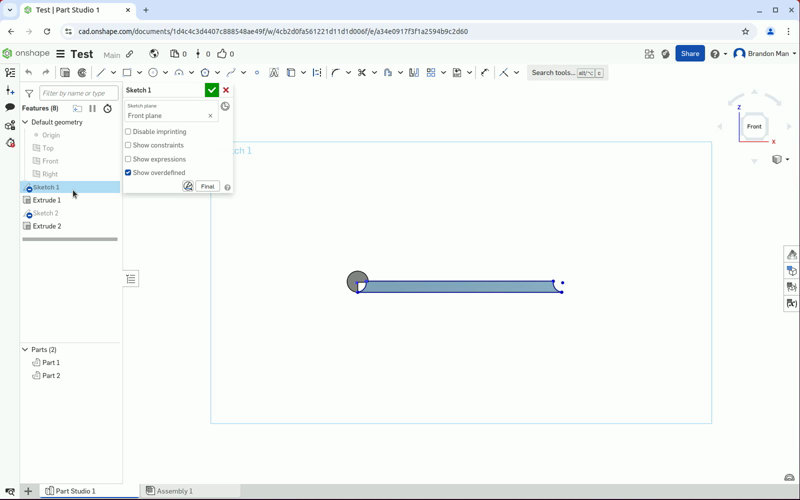
mouse_move(229, 92)
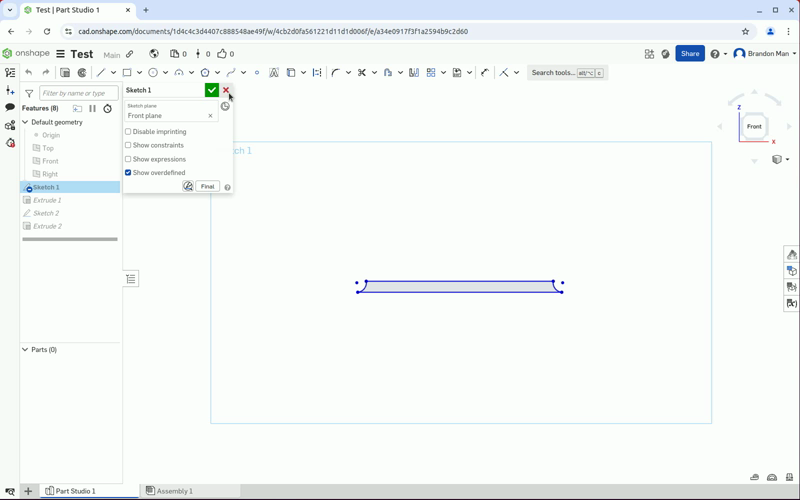
click(229, 92)
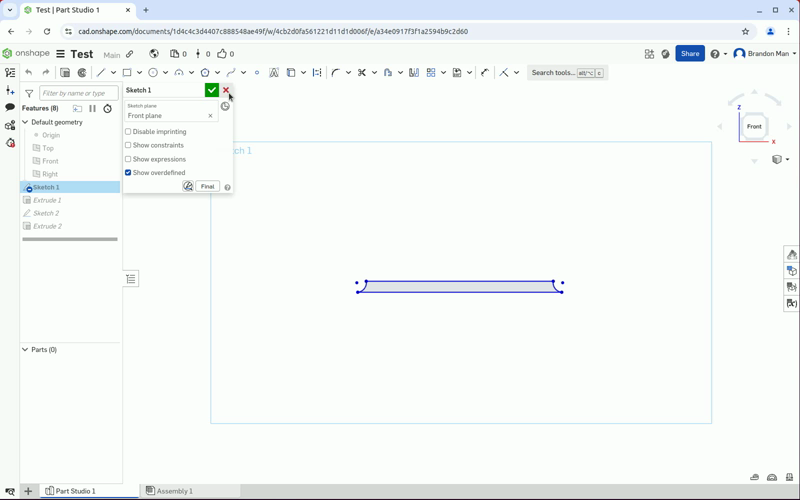
key(shift+s)
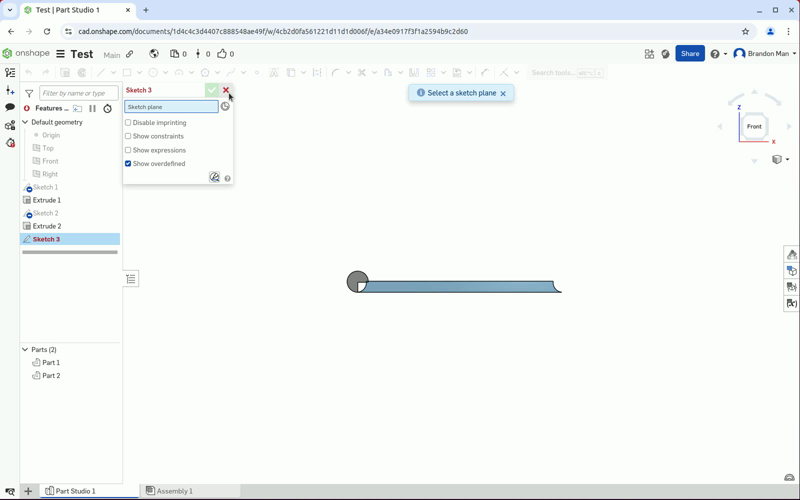
mouse_move(73, 163)
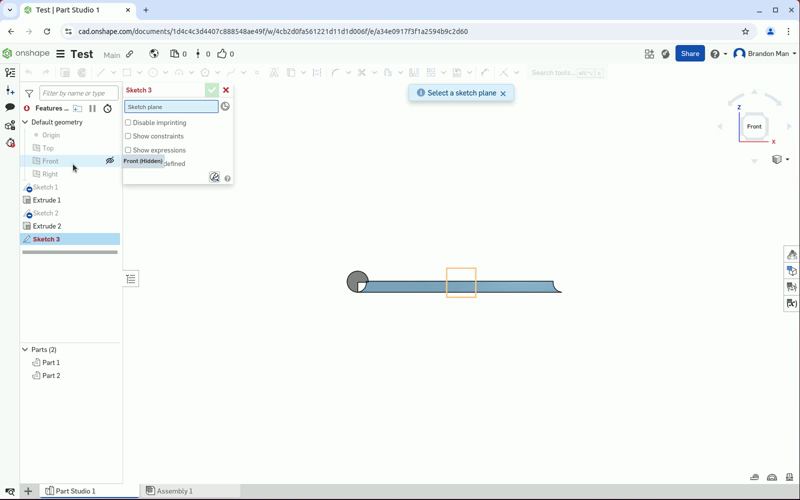
click(73, 163)
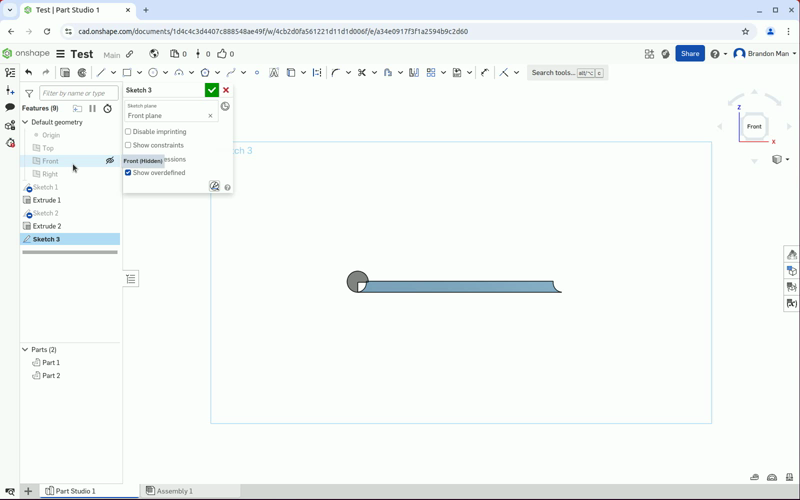
mouse_move(73, 352)
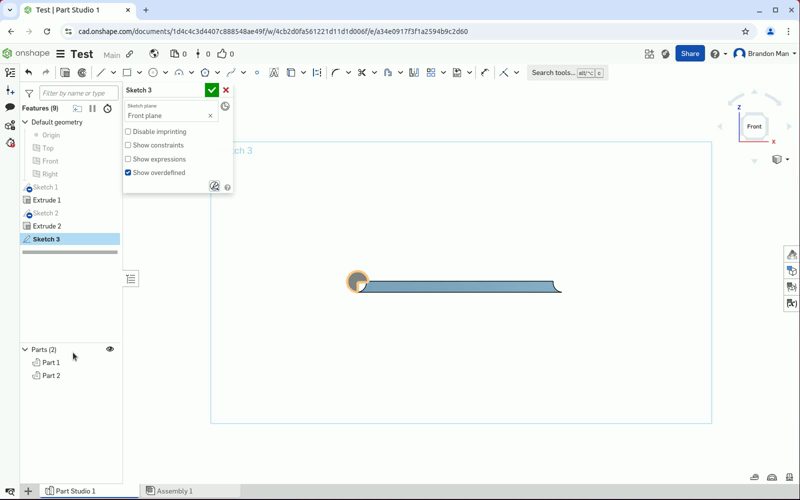
key(y)
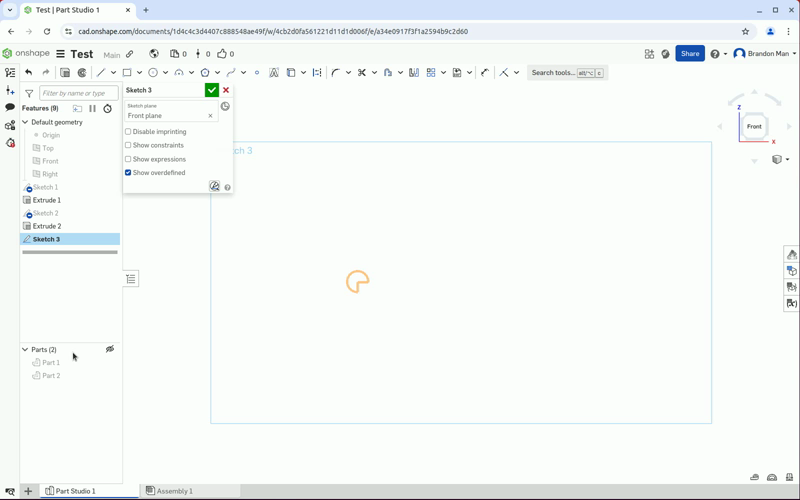
key(l)
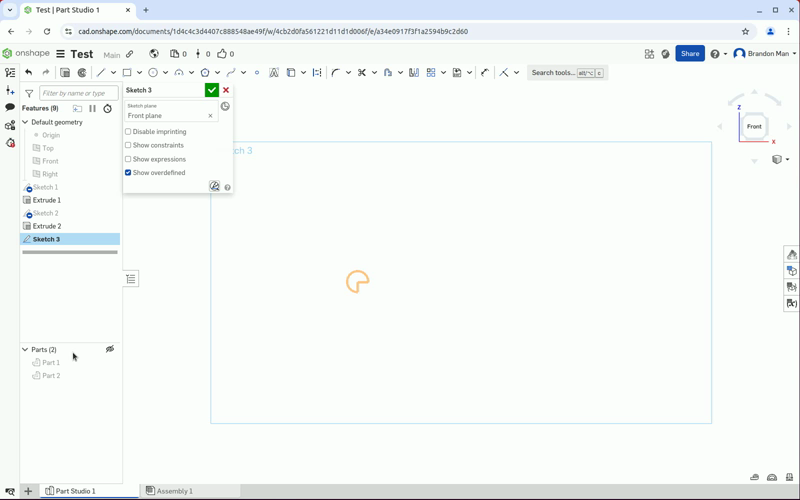
key_down(shift)
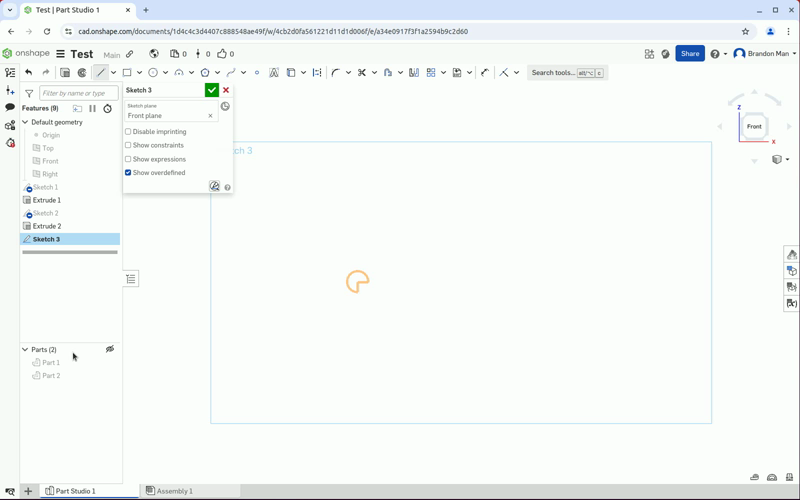
mouse_move(553, 282)
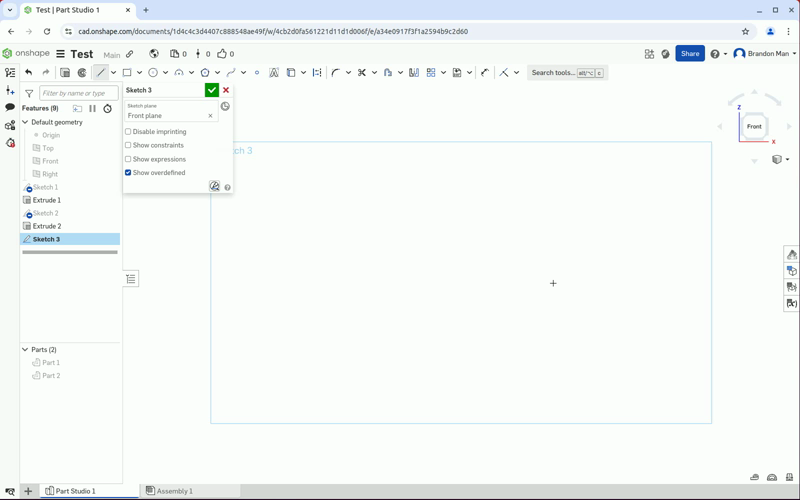
click(553, 282)
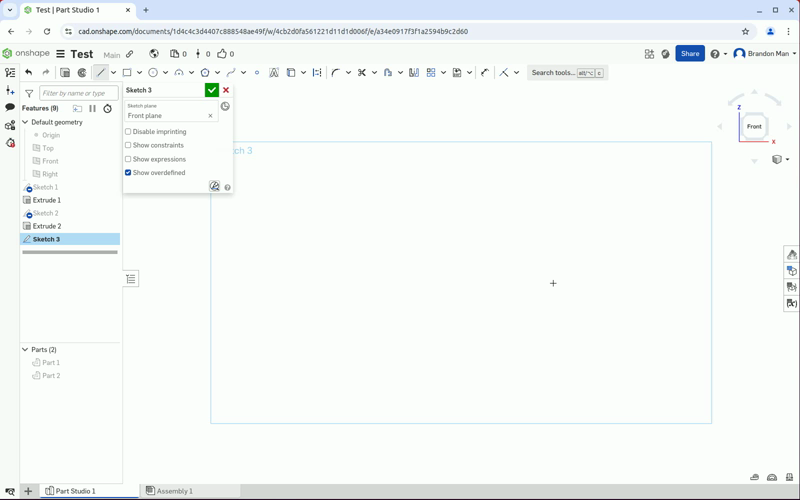
key_up(shift)
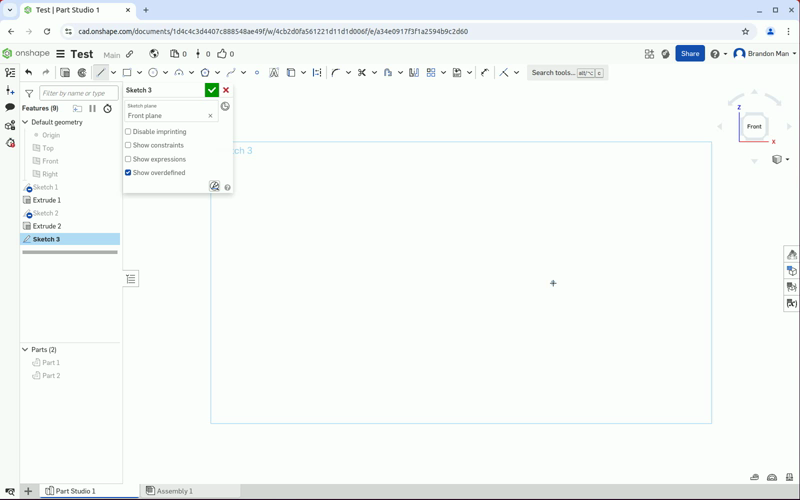
key_down(shift)
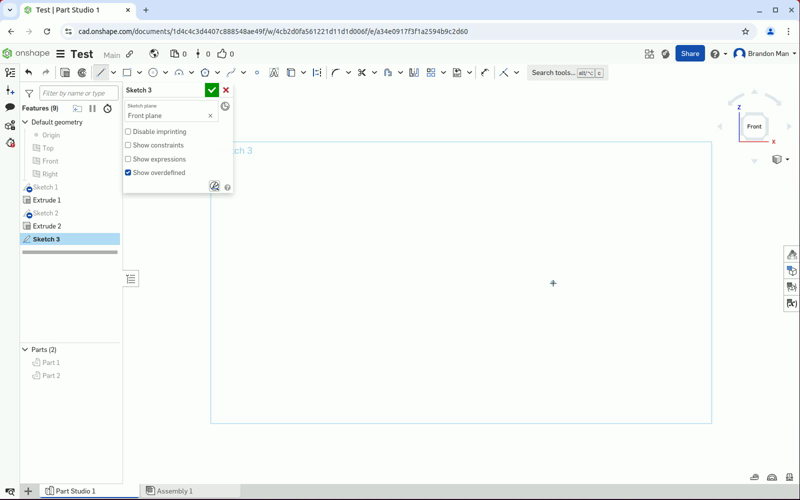
mouse_move(583, 282)
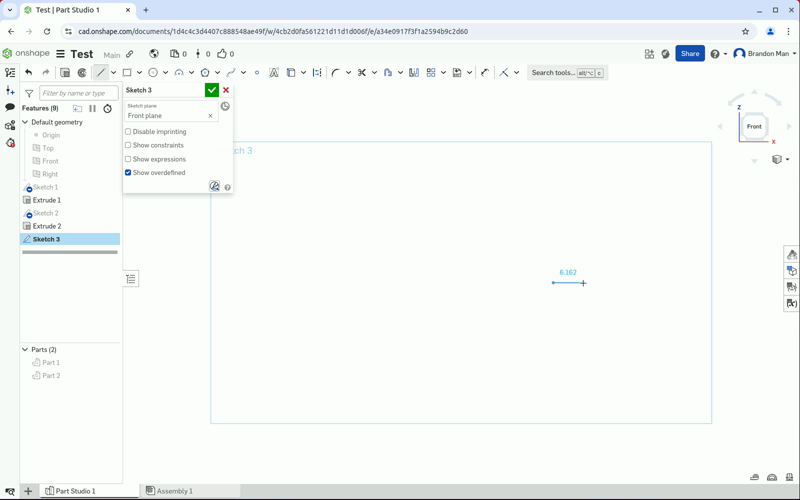
mouse_move(564, 282)
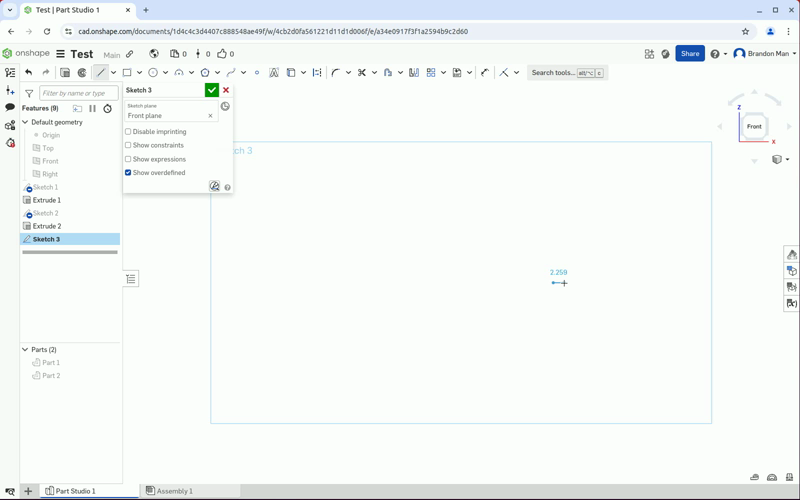
click(564, 282)
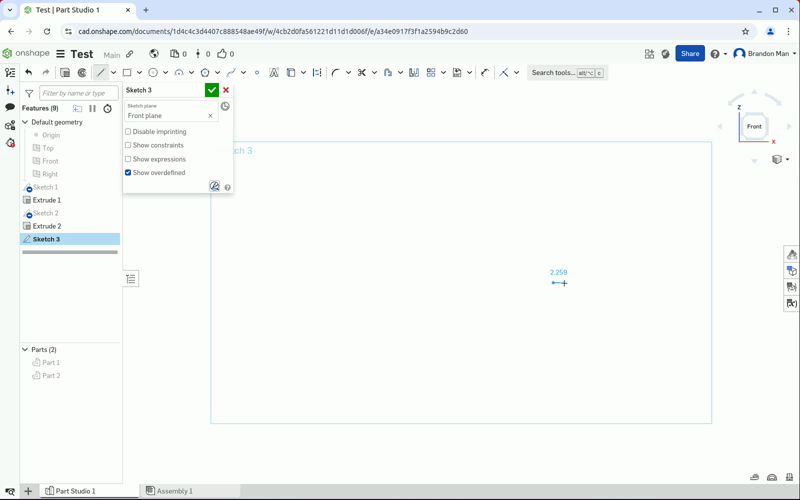
key_up(shift)
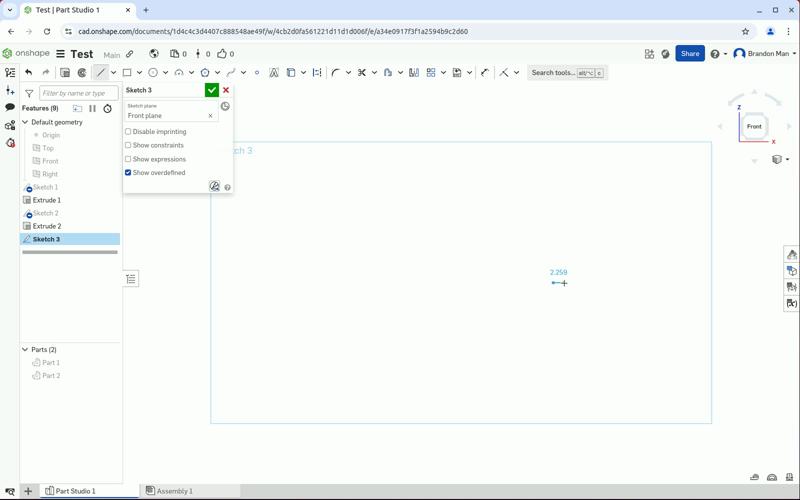
key_down(shift)
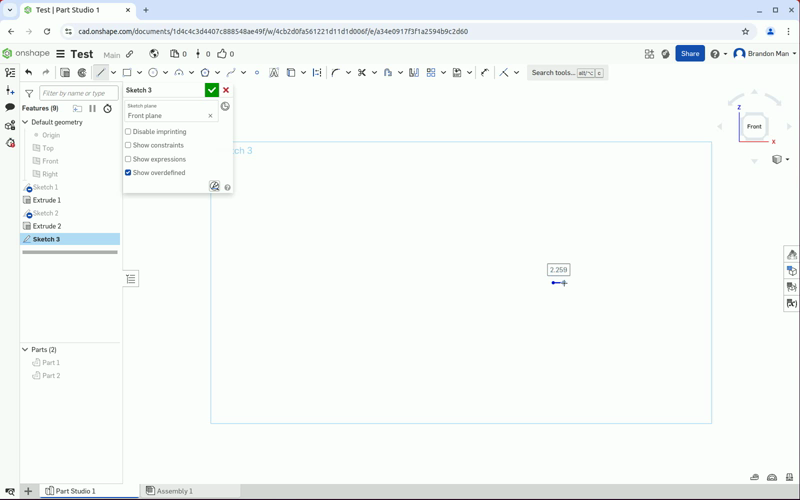
mouse_move(589, 282)
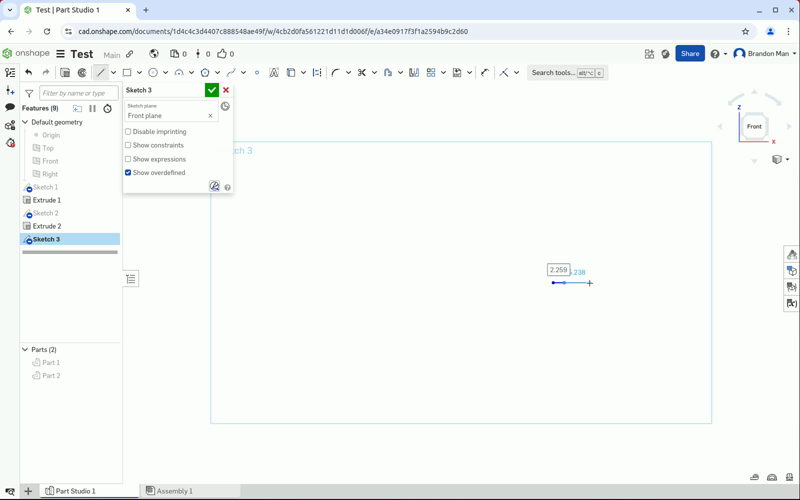
mouse_move(564, 293)
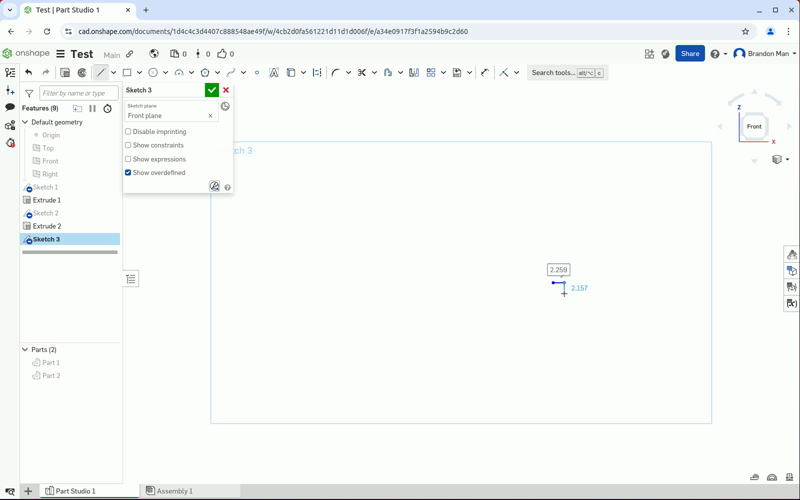
click(564, 293)
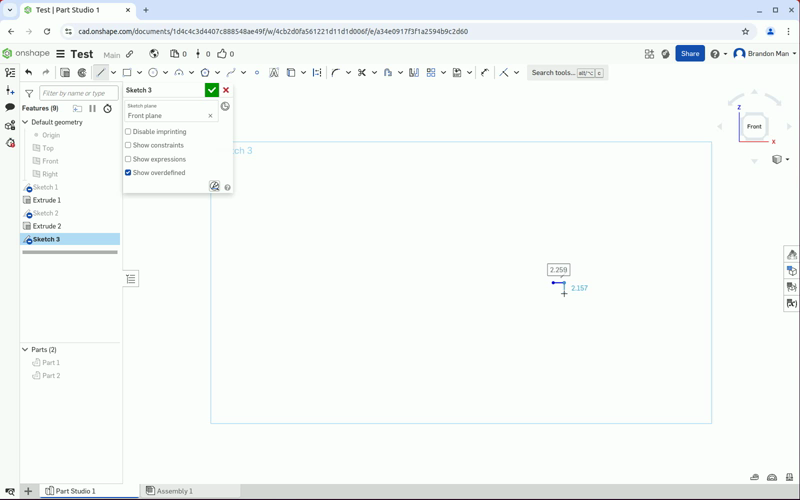
key_up(shift)
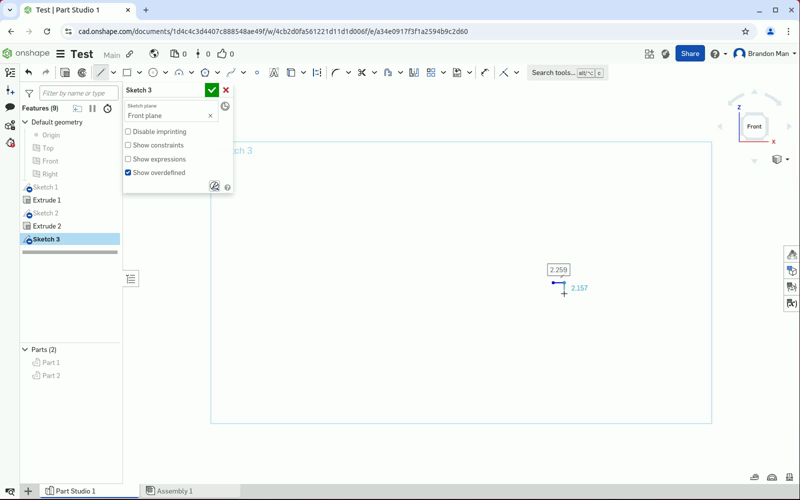
key(esc)
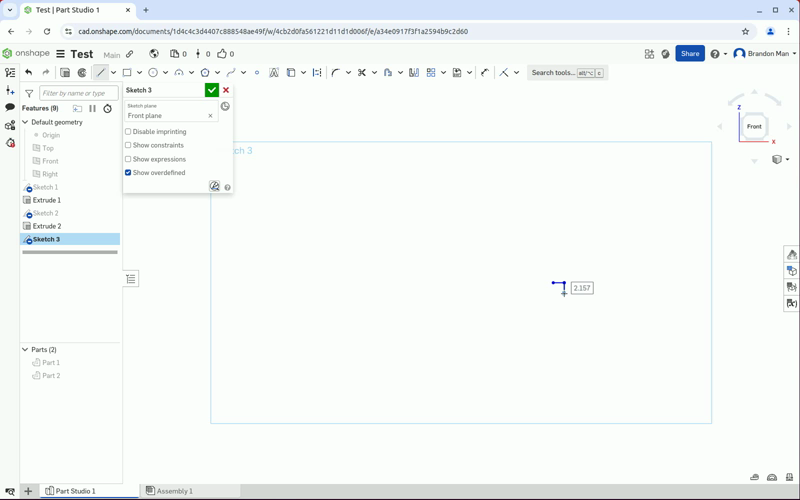
key(a)
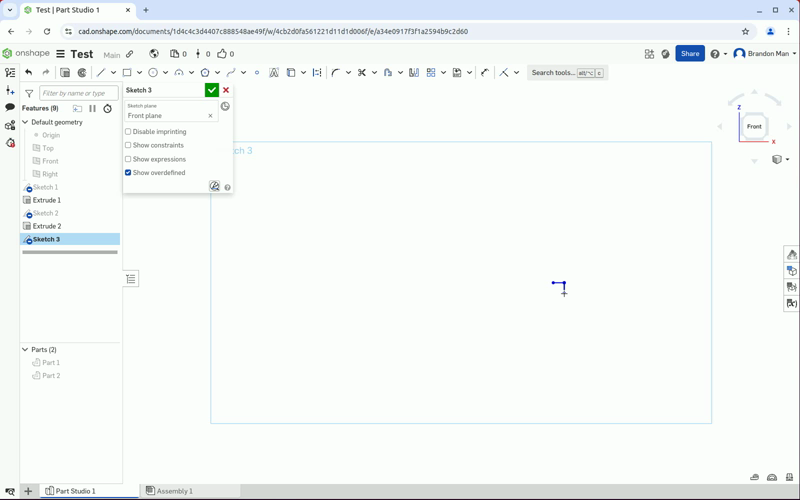
mouse_move(564, 293)
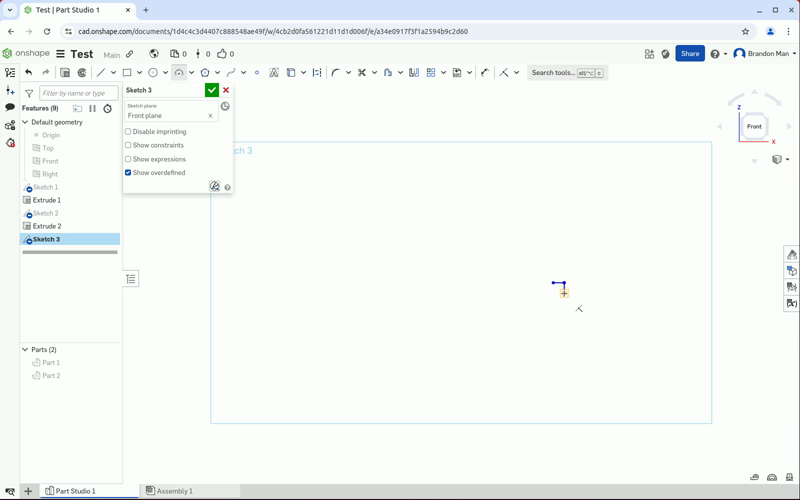
click(564, 293)
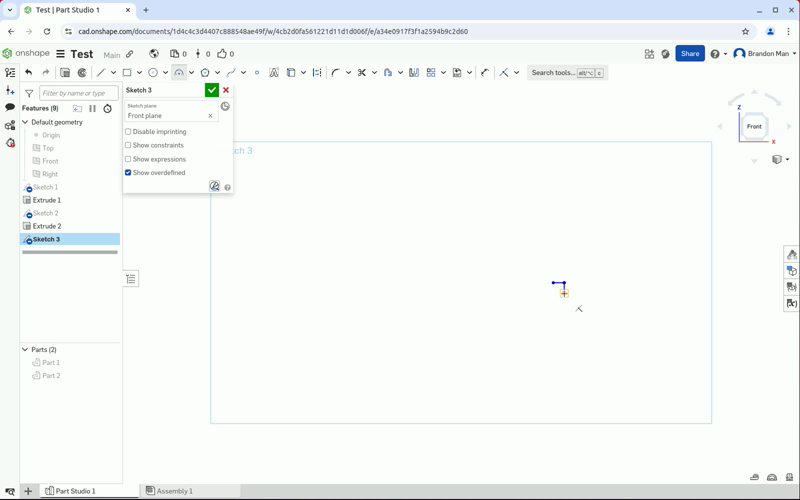
mouse_move(553, 282)
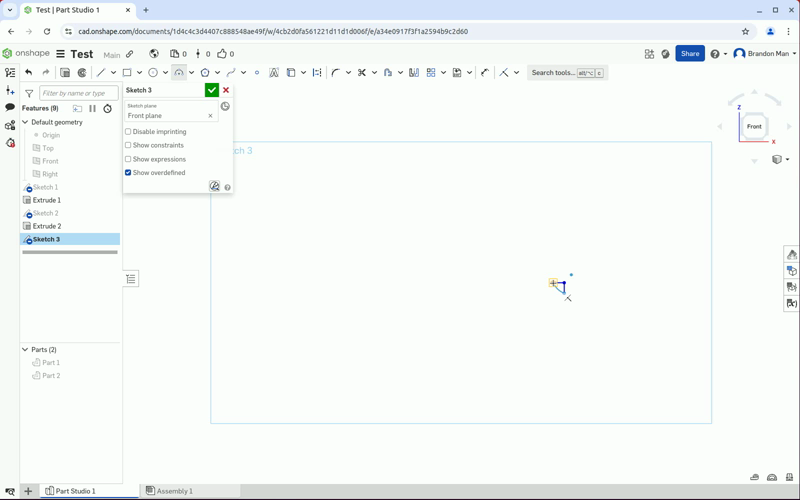
click(553, 282)
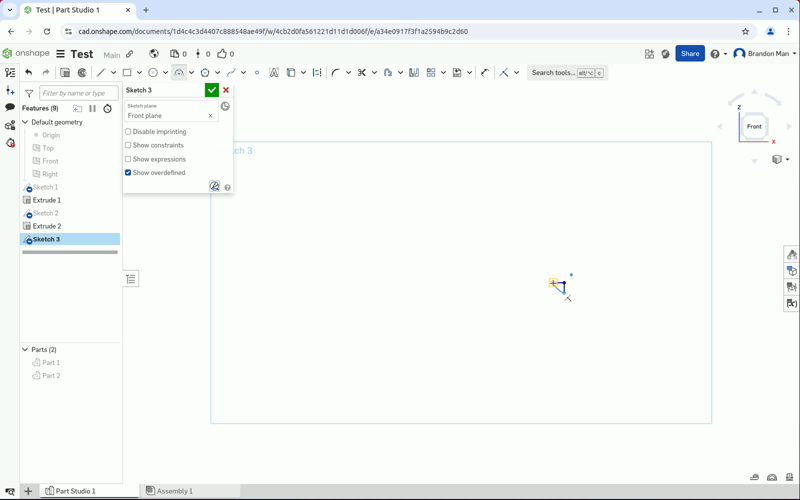
key_down(shift)
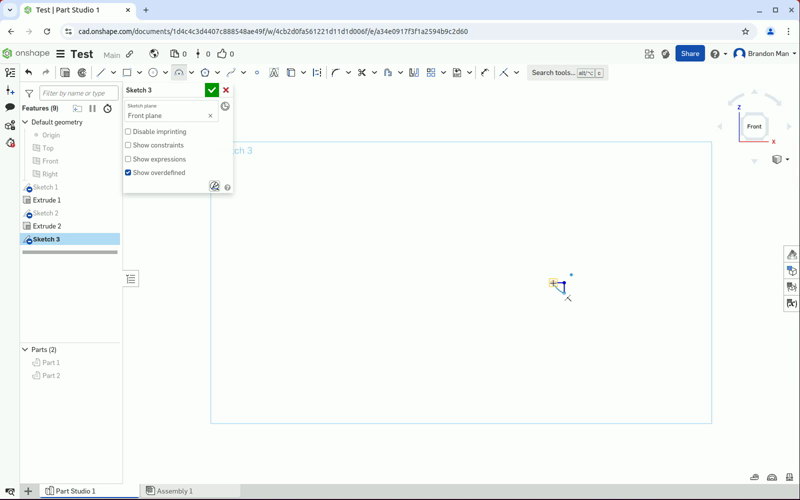
mouse_move(571, 275)
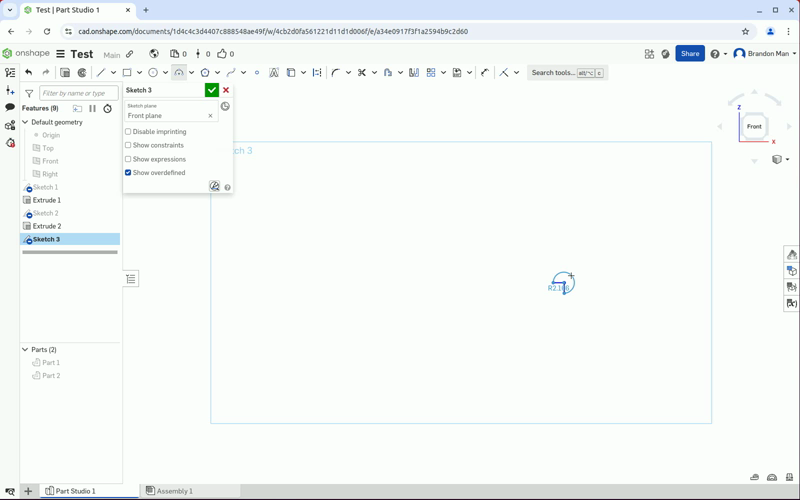
click(571, 275)
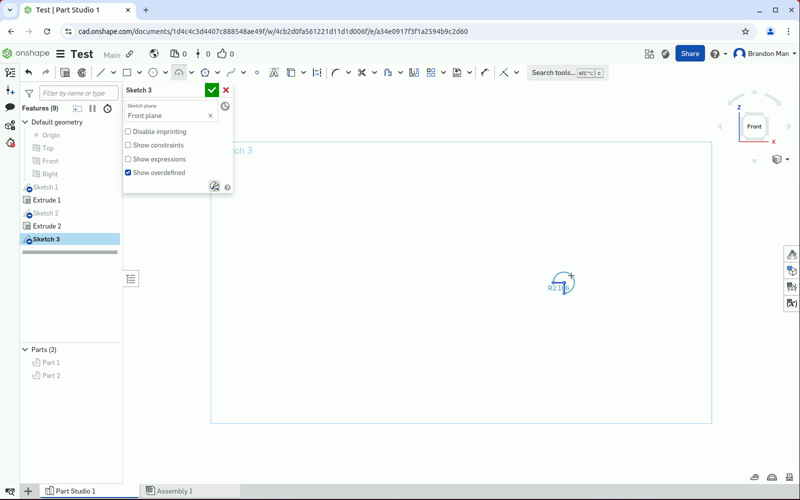
key_up(shift)
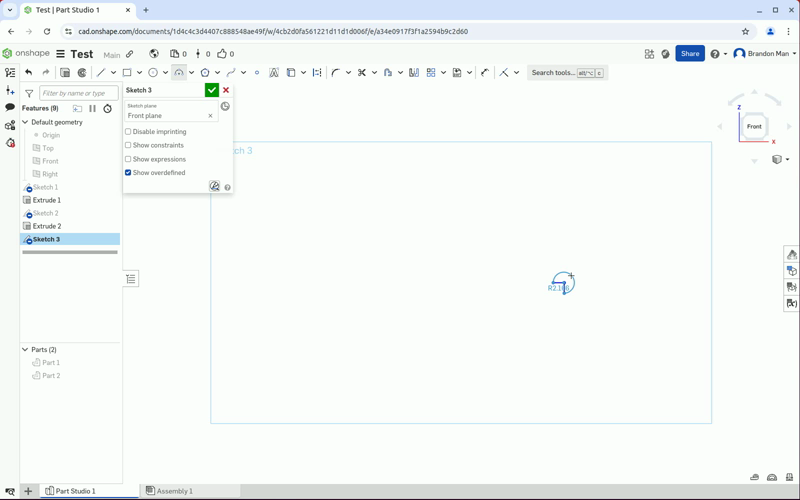
key(esc)
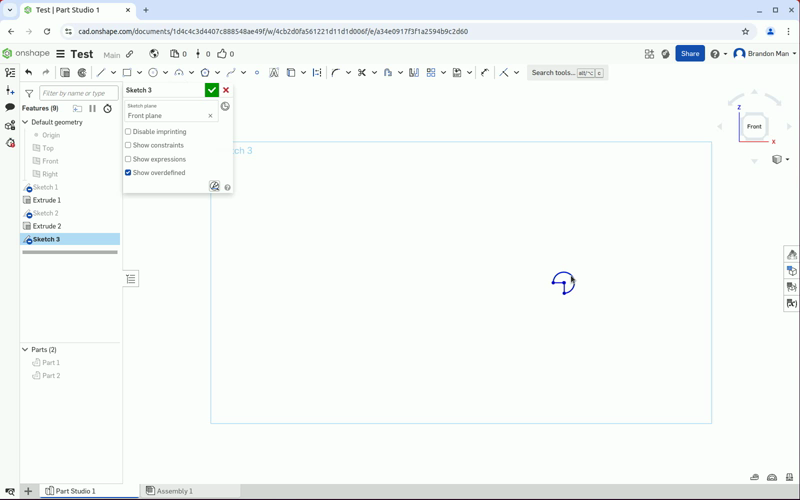
mouse_move(561, 279)
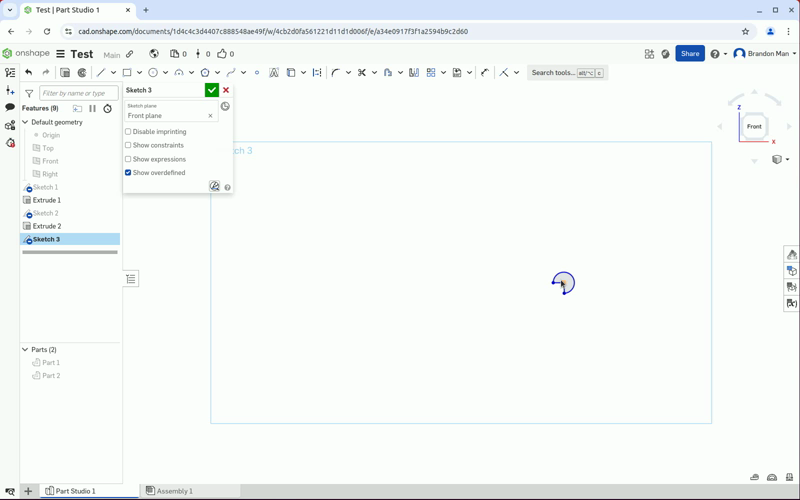
scroll(6)
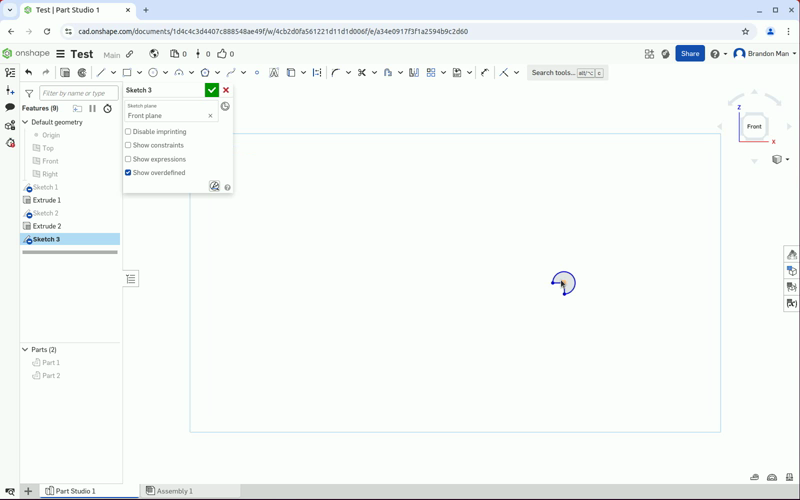
scroll(6)
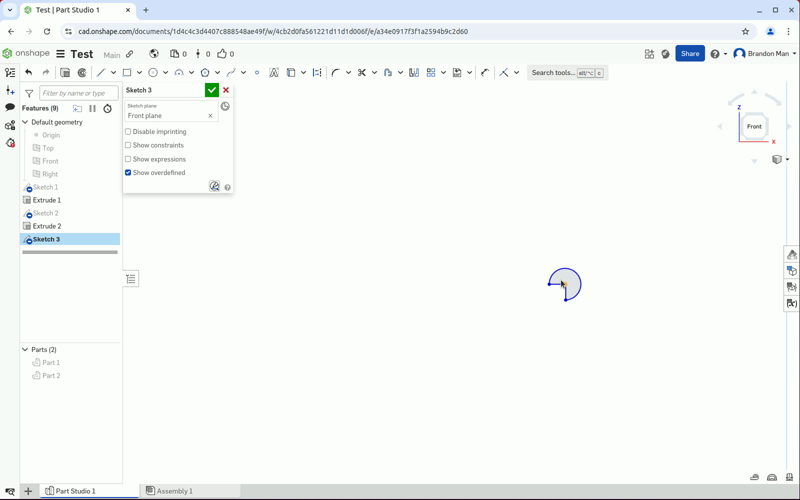
scroll(6)
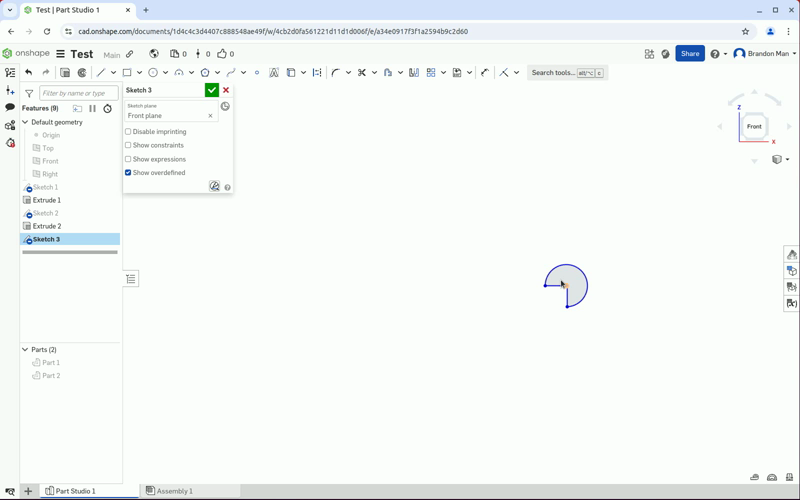
scroll(6)
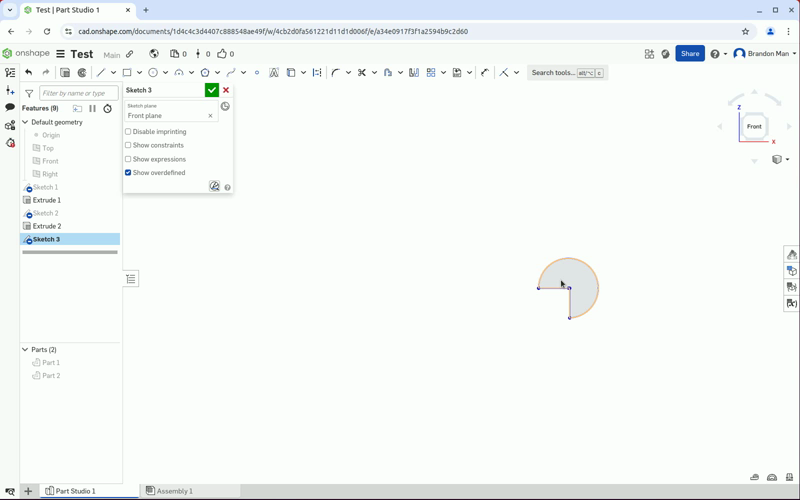
scroll(6)
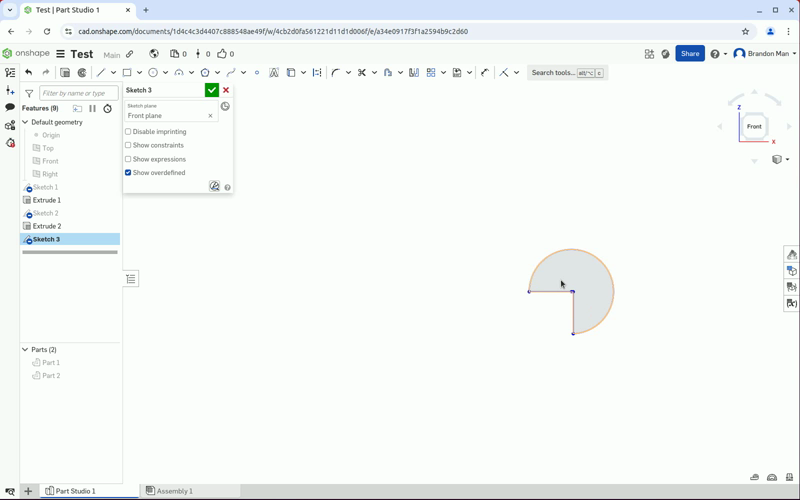
scroll(6)
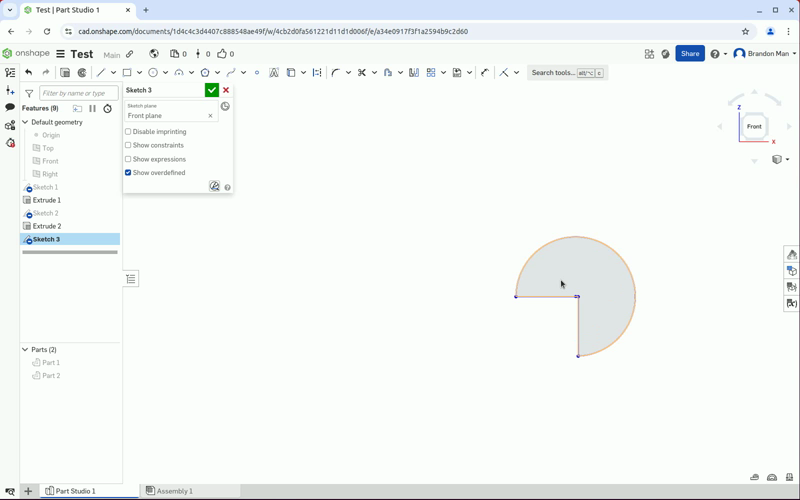
scroll(6)
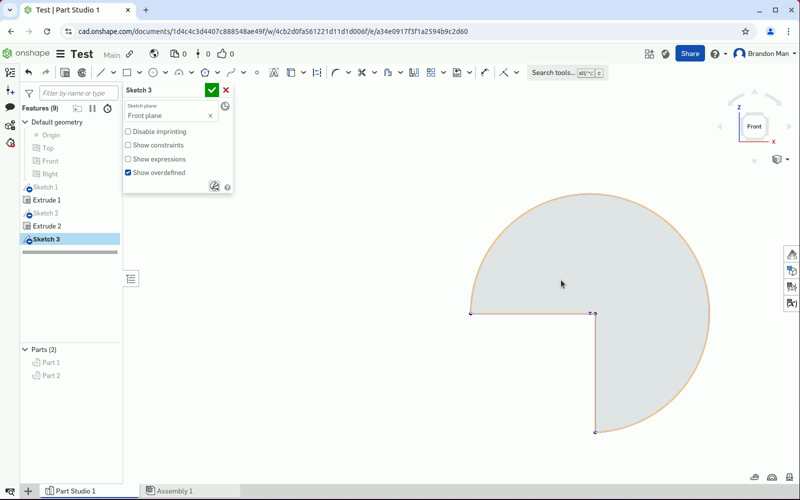
click(561, 279)
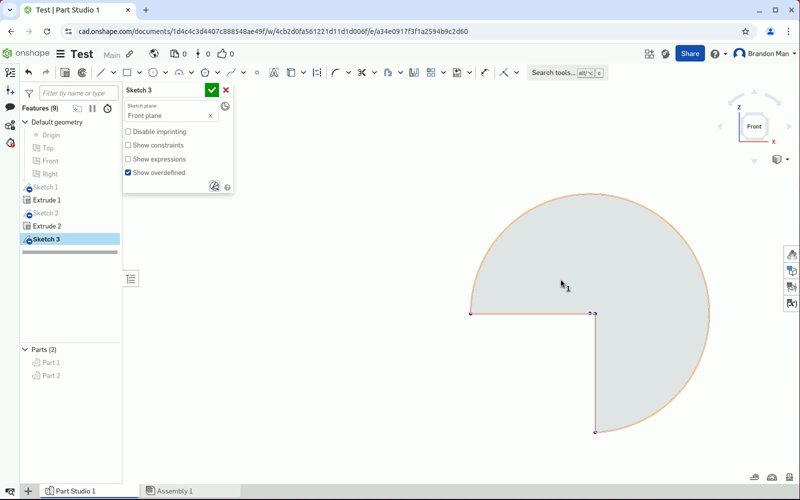
scroll(-6)
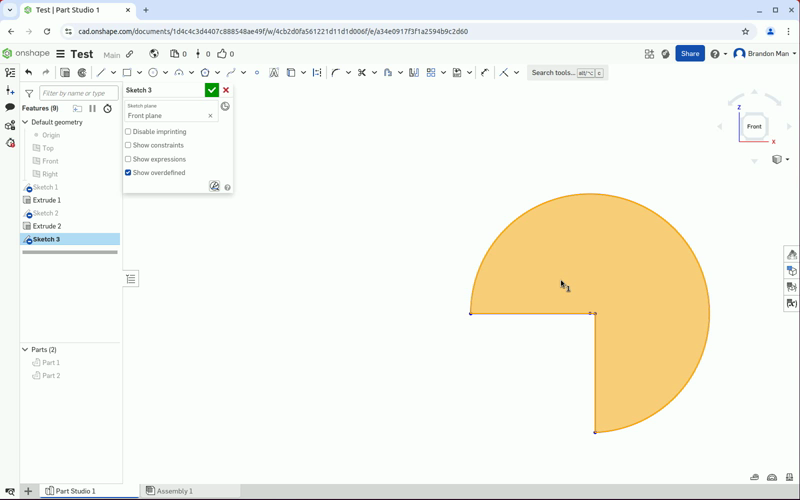
scroll(-6)
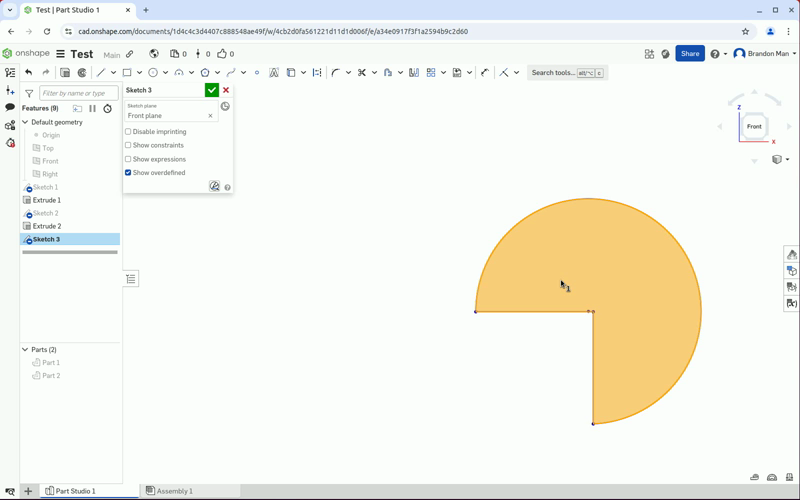
scroll(-6)
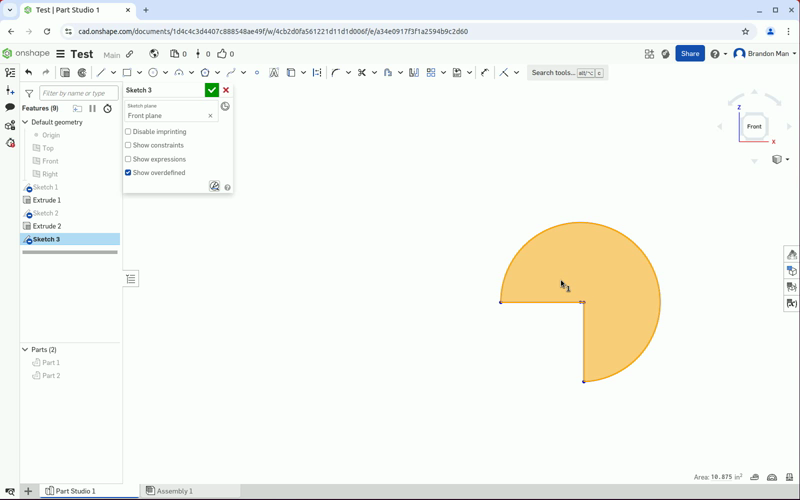
scroll(-6)
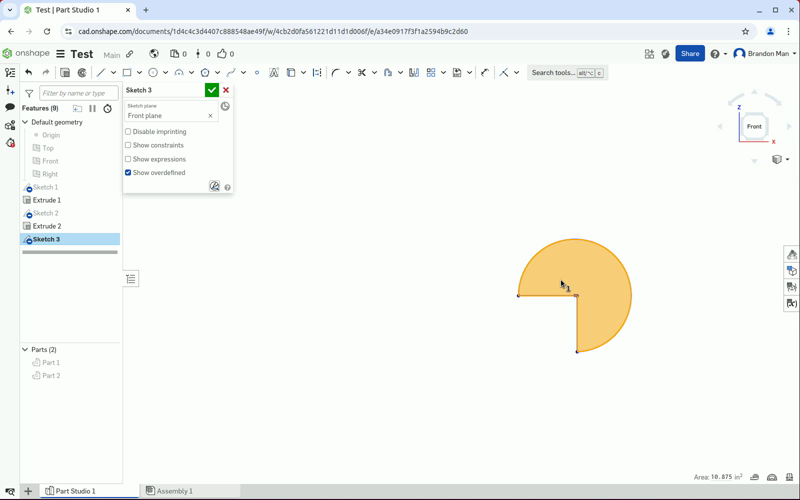
scroll(-6)
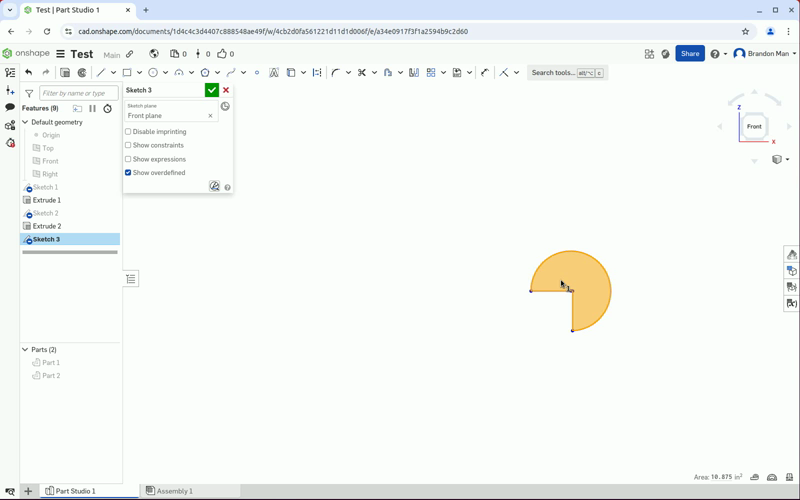
scroll(-6)
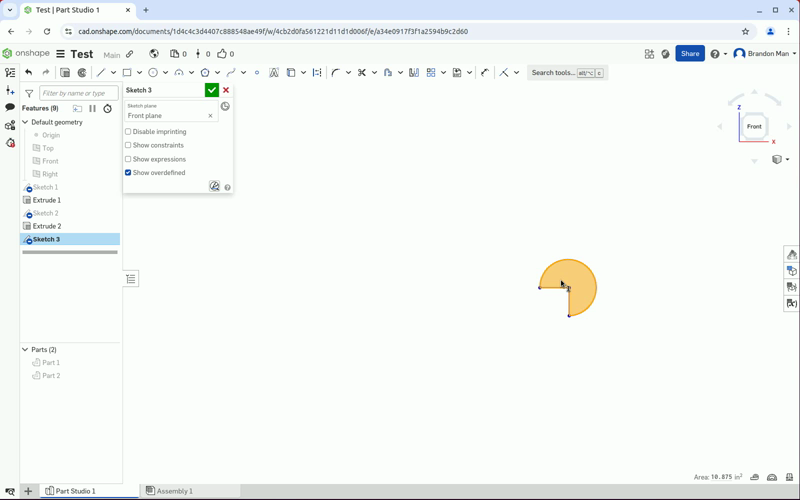
scroll(-6)
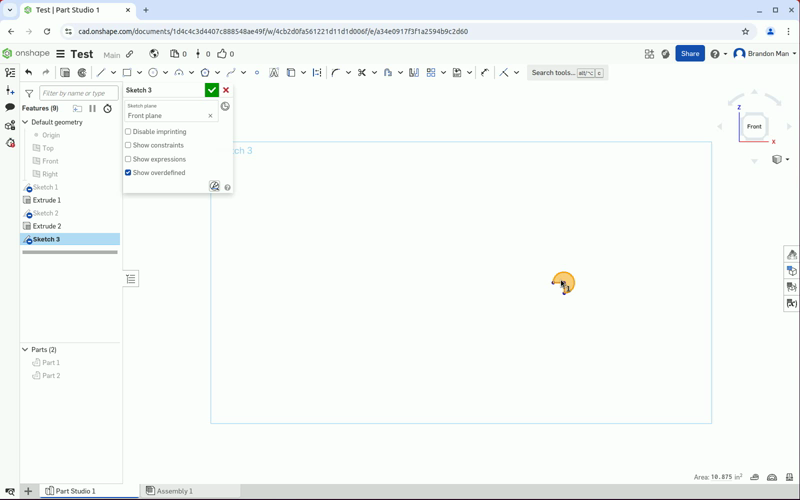
mouse_move(73, 352)
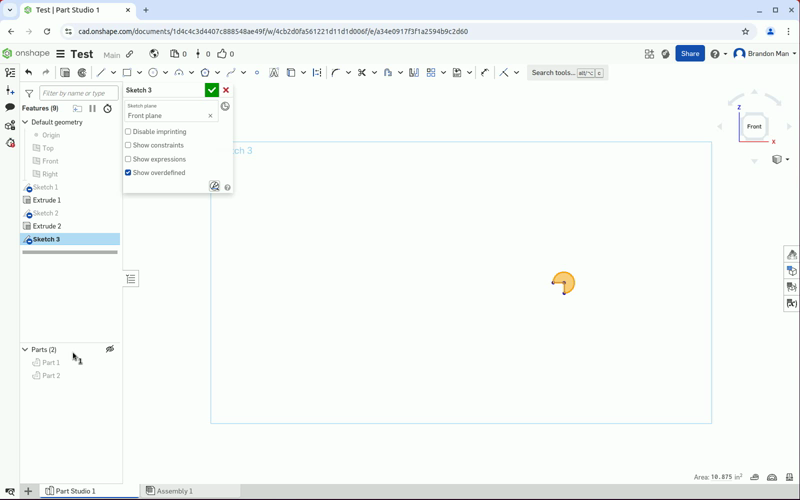
key(shift+y)
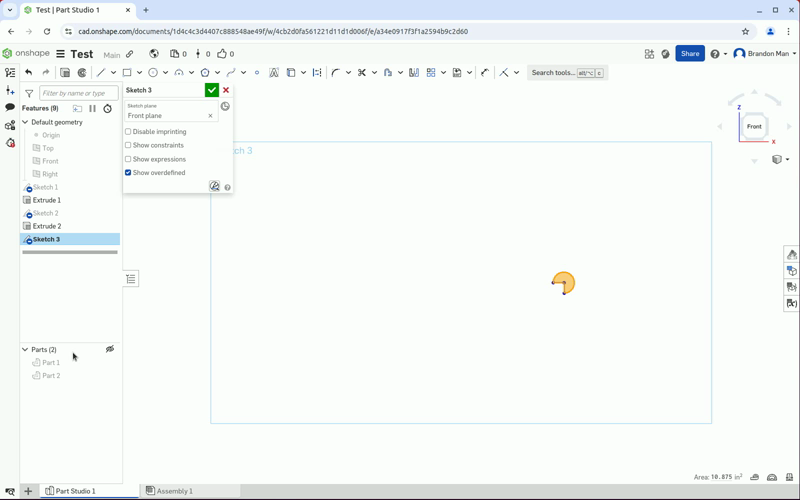
key(shift+e)
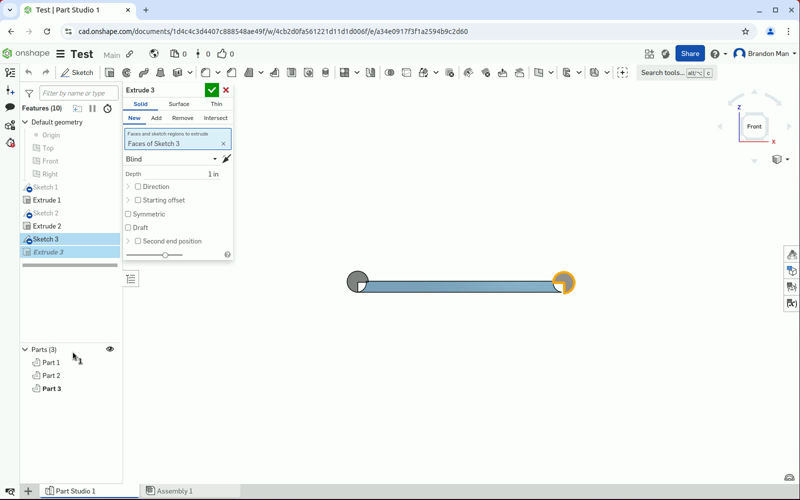
mouse_move(143, 106)
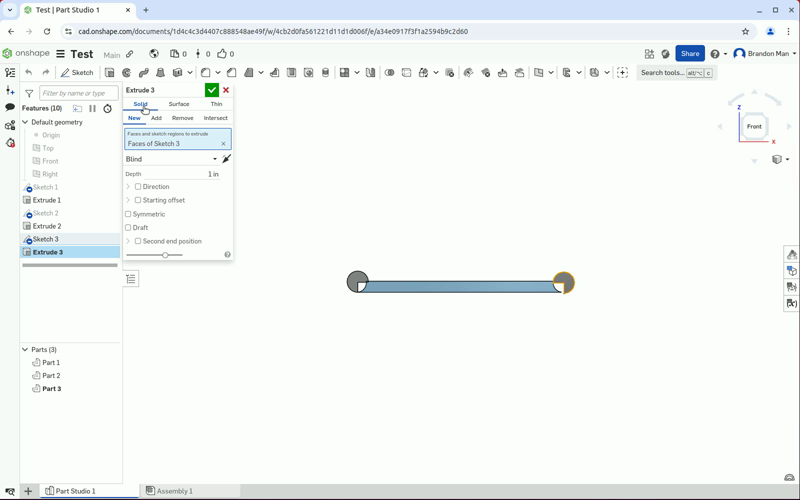
click(143, 106)
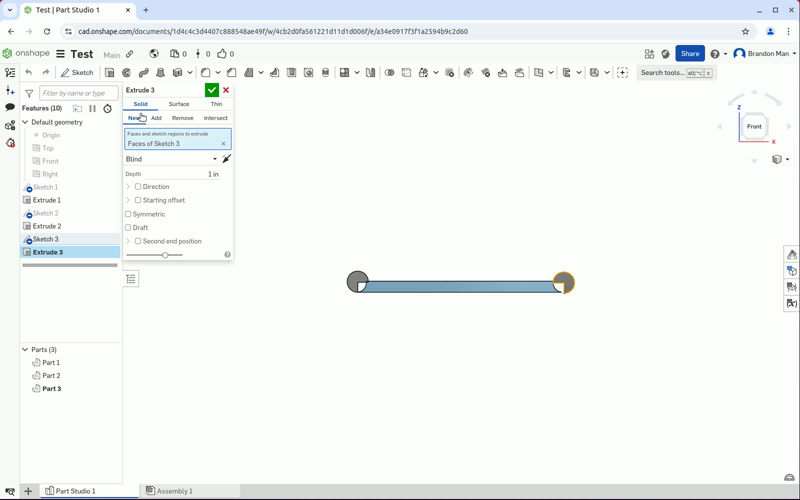
mouse_move(137, 120)
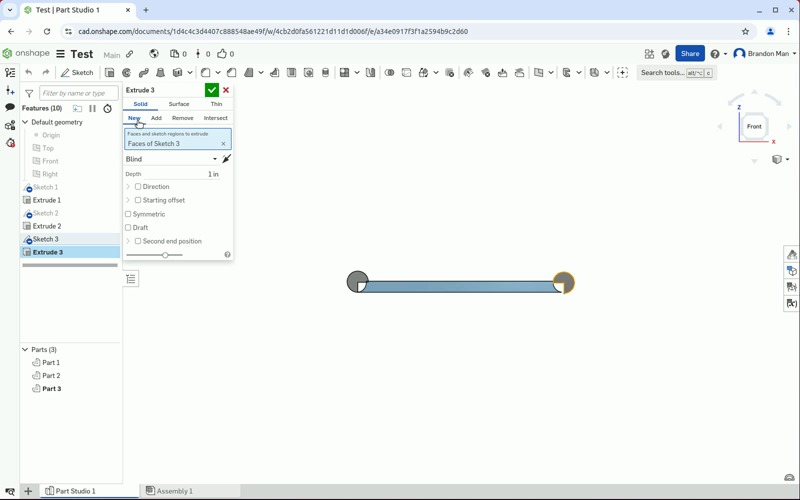
click(137, 120)
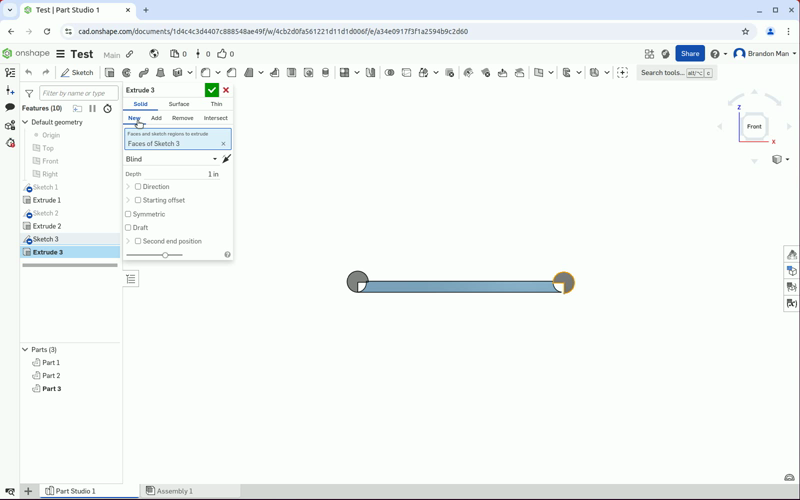
key(tab, 4)
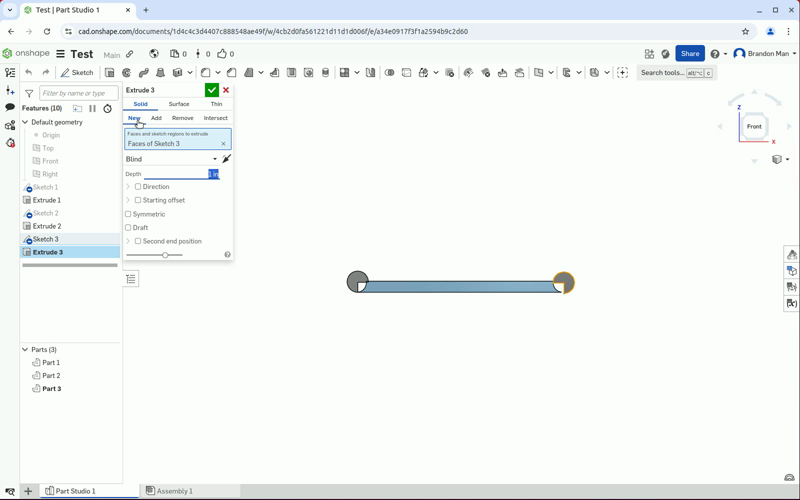
text(4.333)
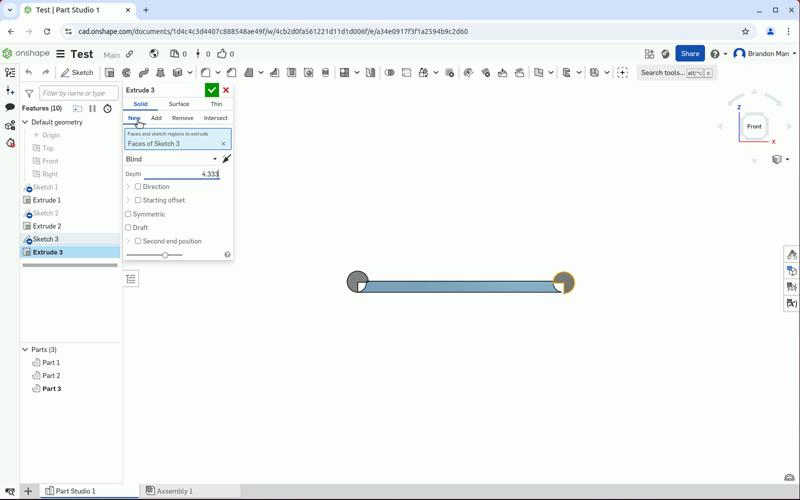
key(enter)
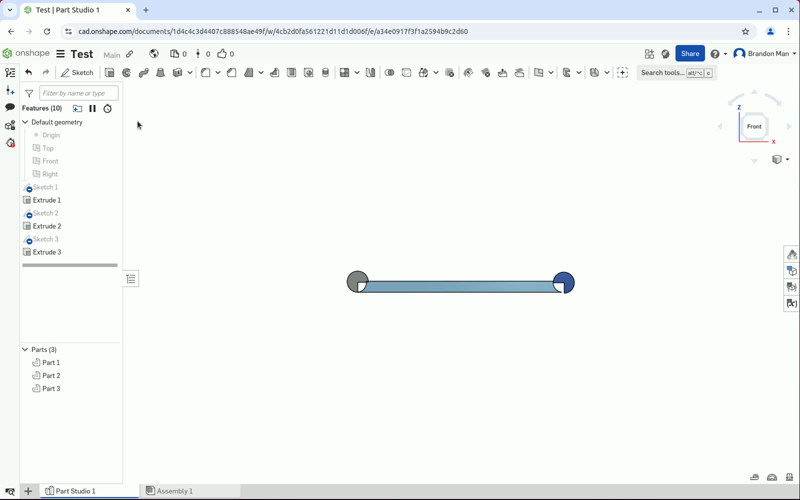
key(shift+h)
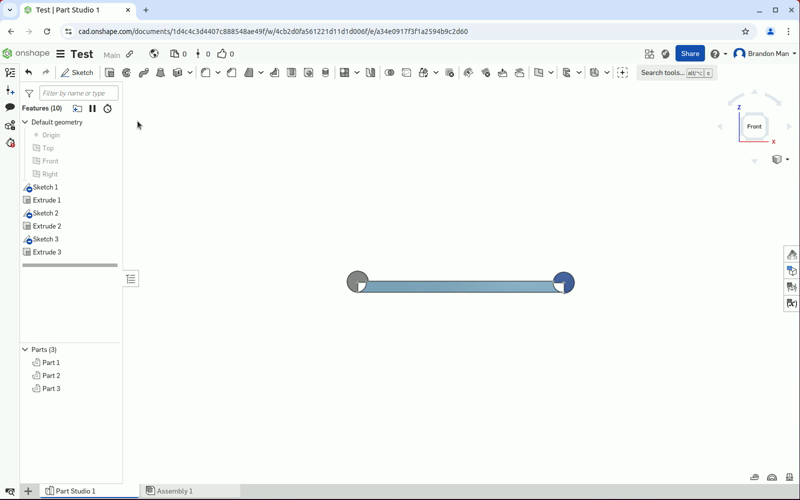
key(shift+h)
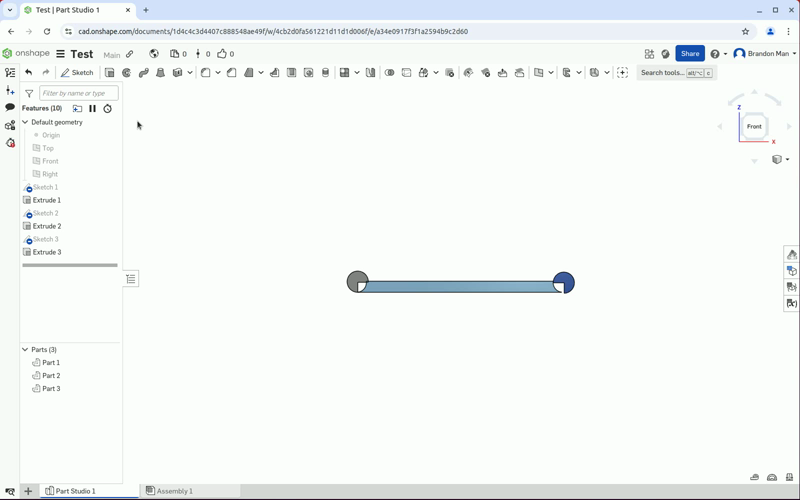
mouse_move(73, 189)
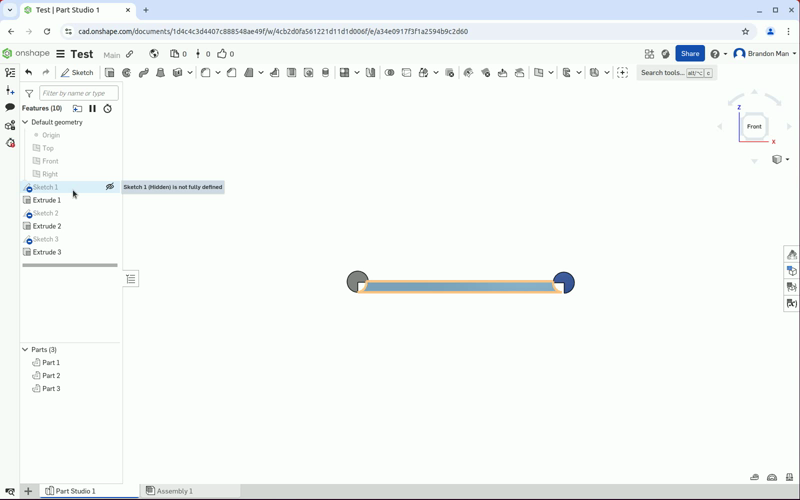
click(73, 189)
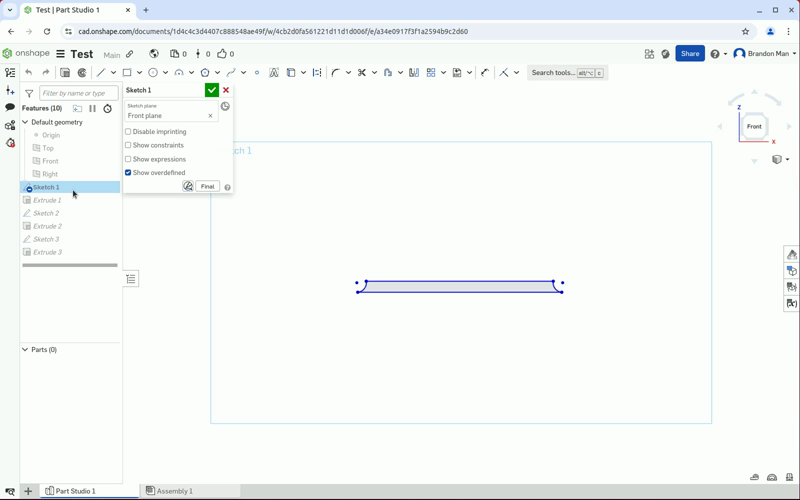
mouse_move(229, 92)
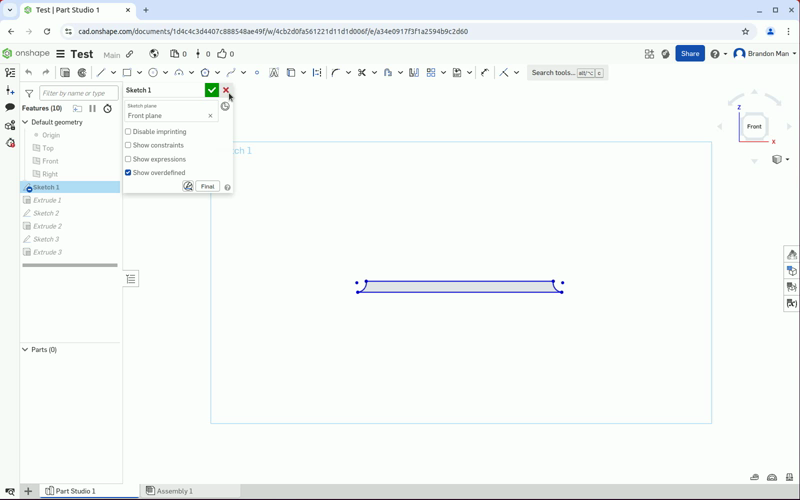
click(229, 92)
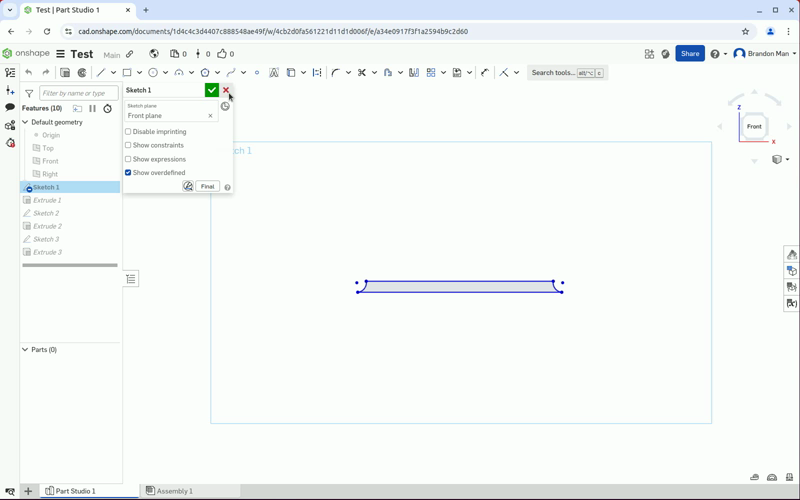
key(shift+s)
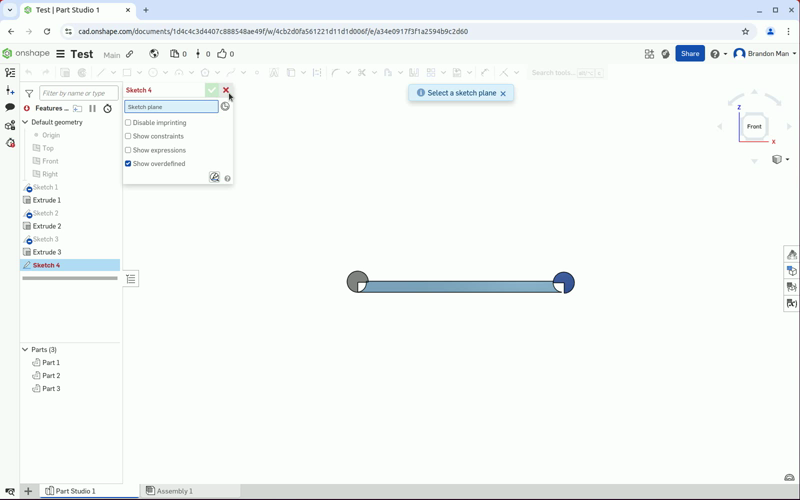
mouse_move(73, 163)
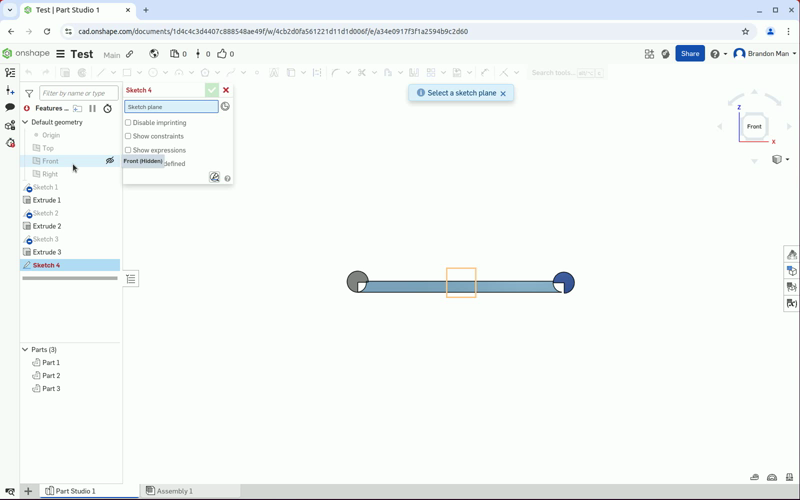
click(73, 163)
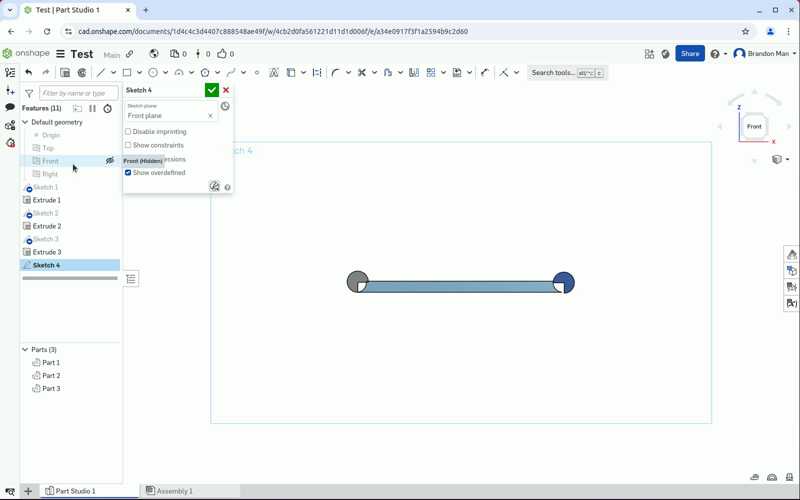
mouse_move(73, 352)
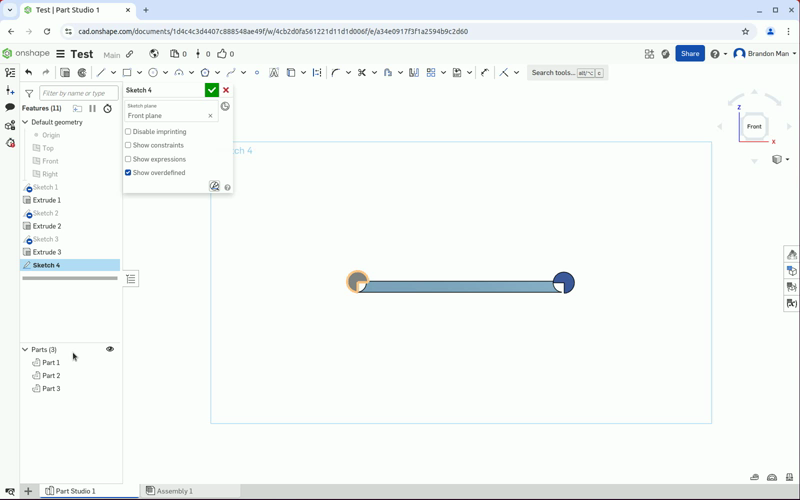
key(y)
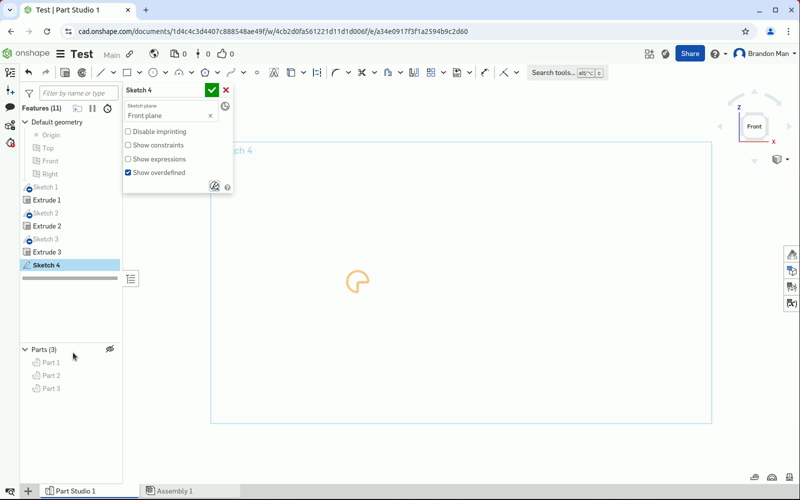
key(a)
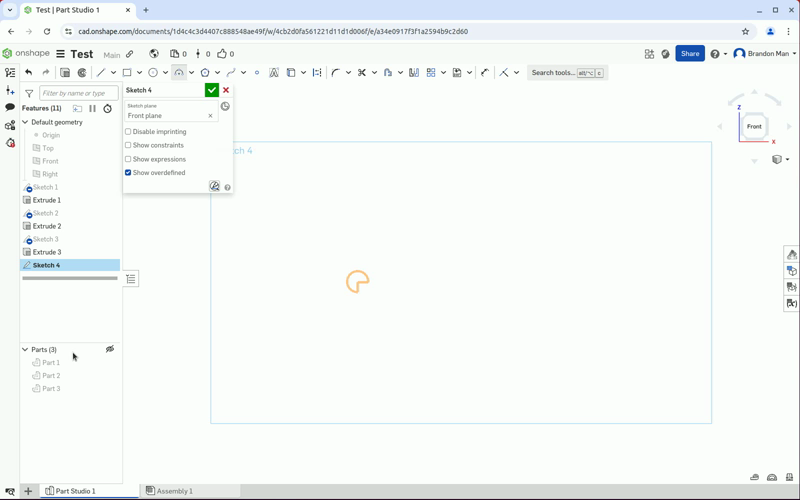
key_down(shift)
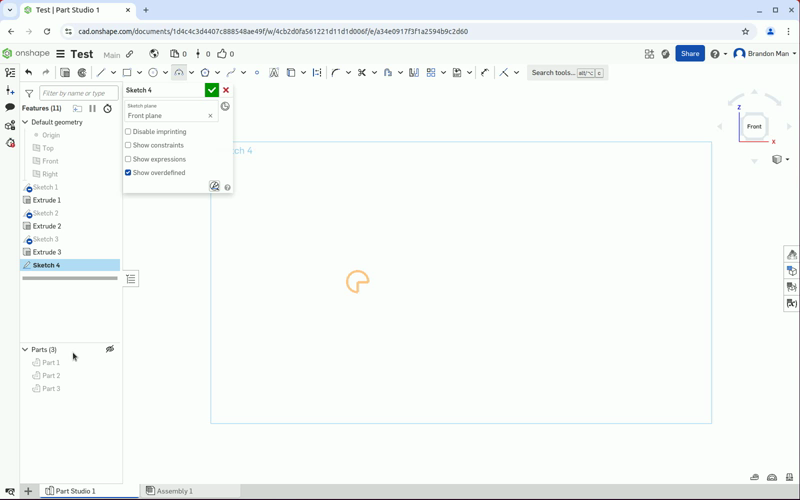
mouse_move(553, 282)
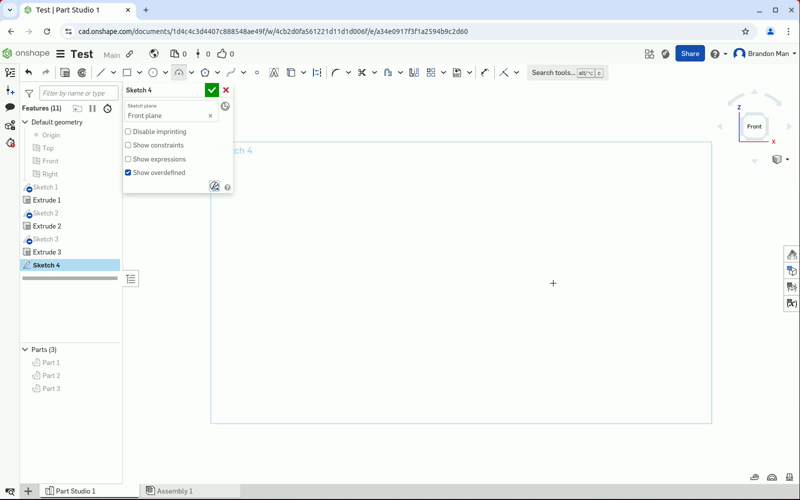
click(553, 282)
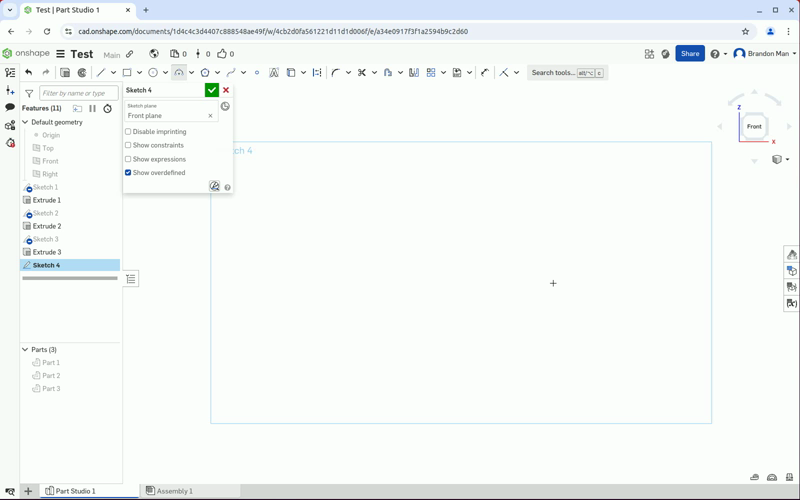
key_up(shift)
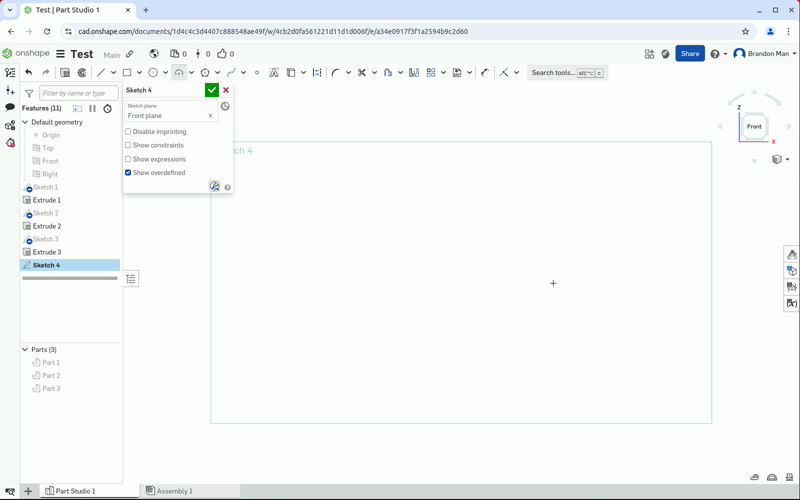
key_down(shift)
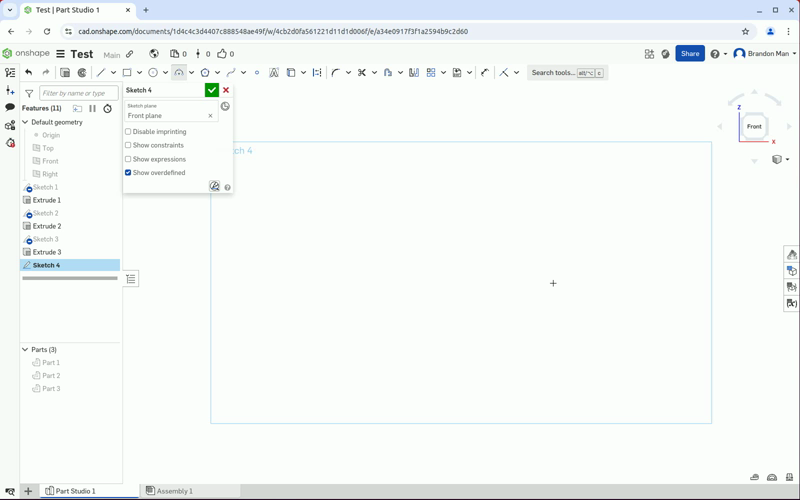
mouse_move(563, 293)
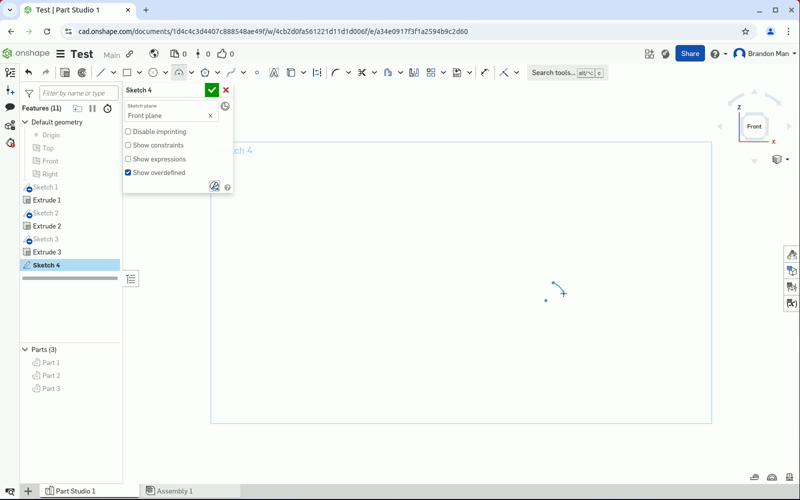
click(563, 293)
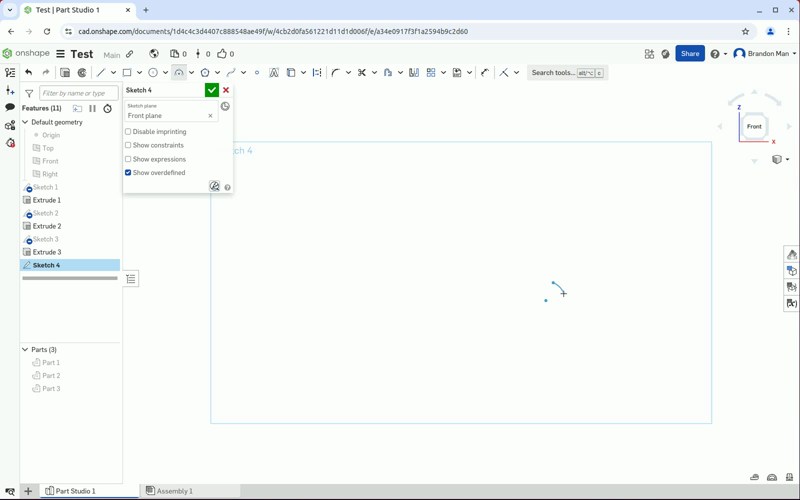
mouse_move(556, 290)
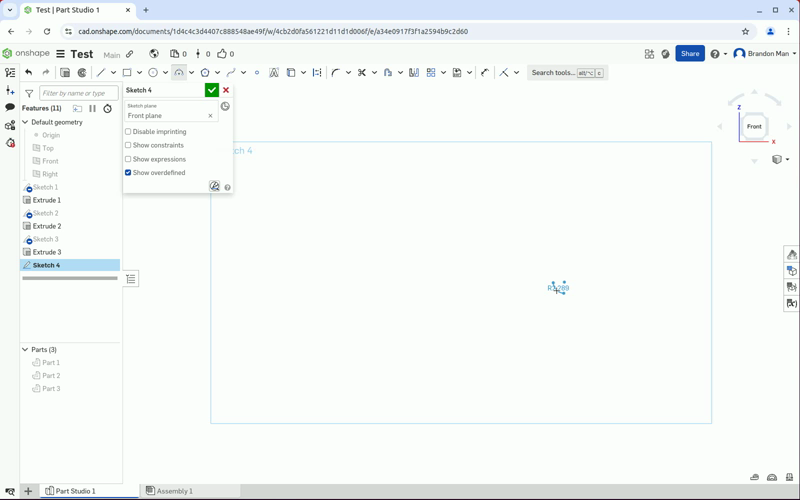
click(556, 290)
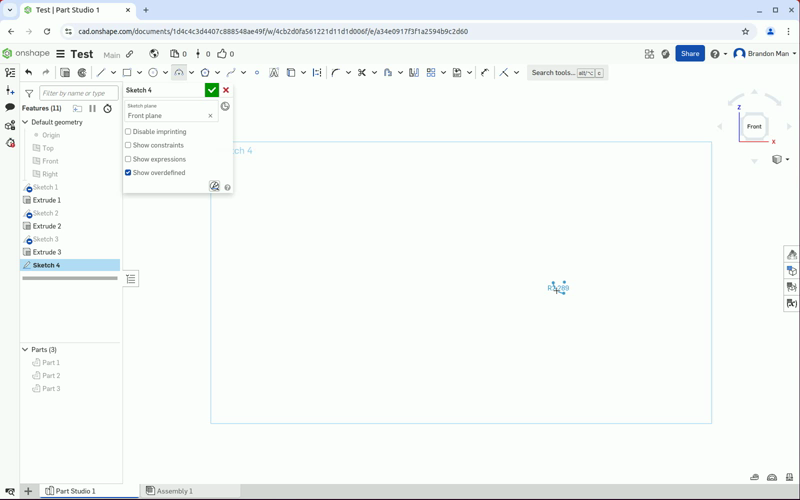
key_up(shift)
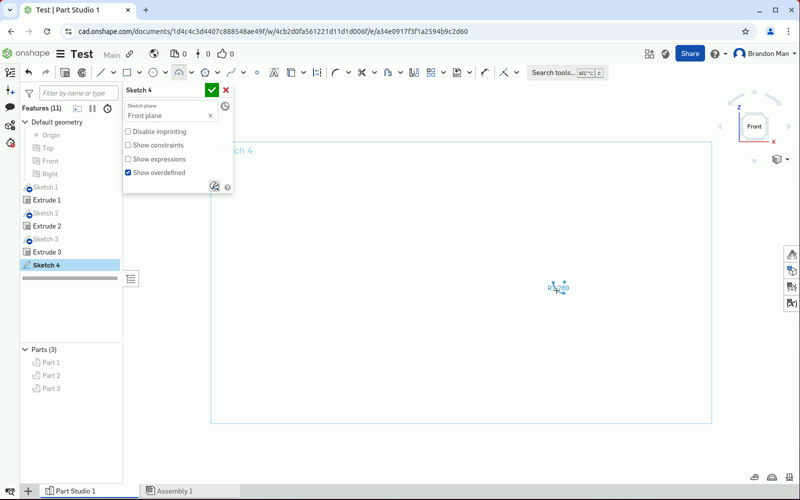
key(esc)
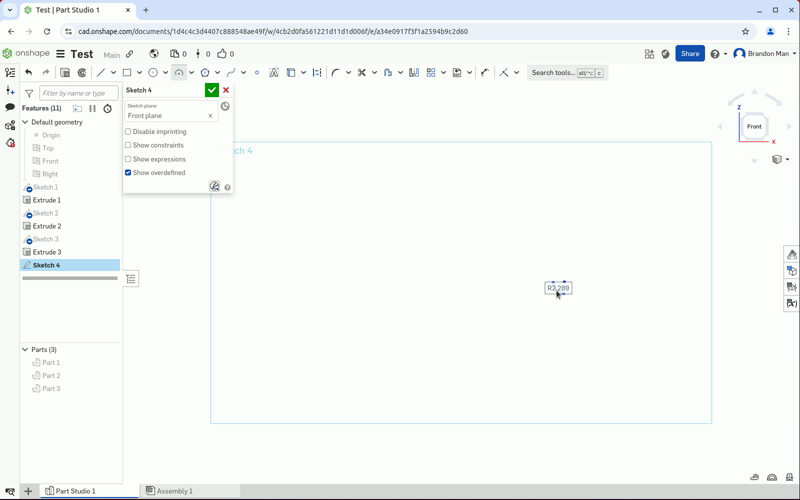
key(l)
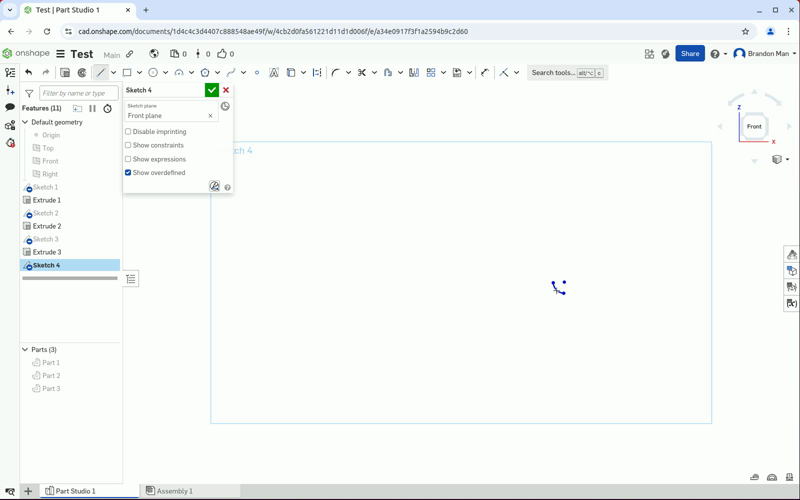
mouse_move(563, 293)
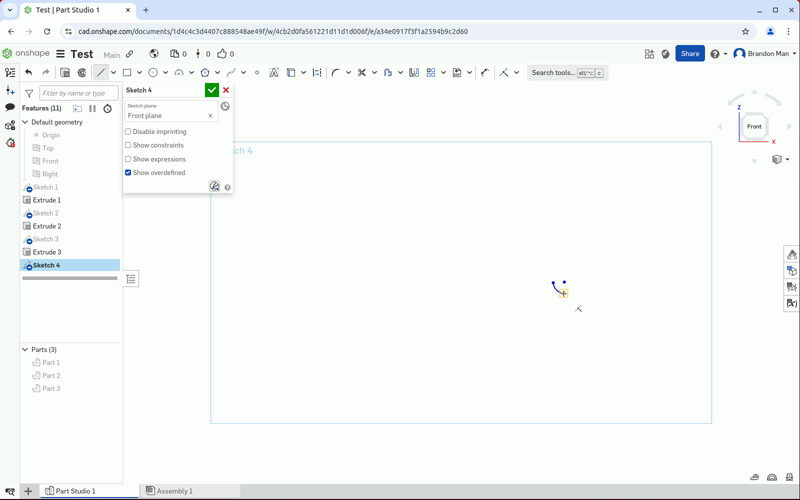
click(563, 293)
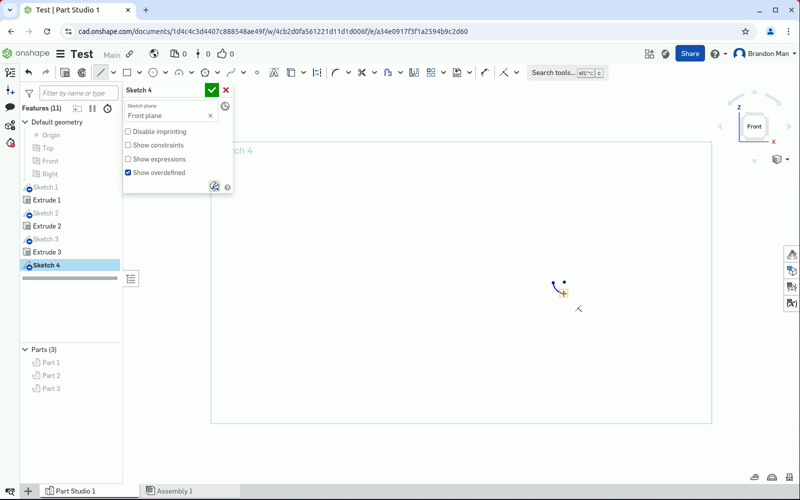
key_down(shift)
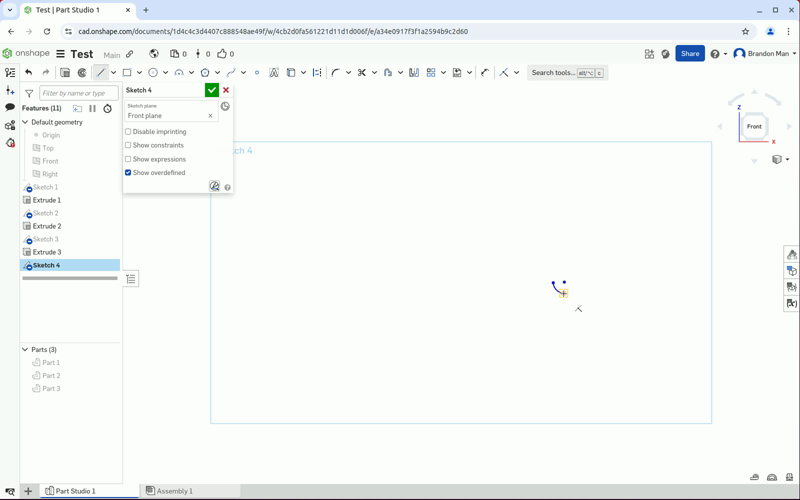
mouse_move(589, 293)
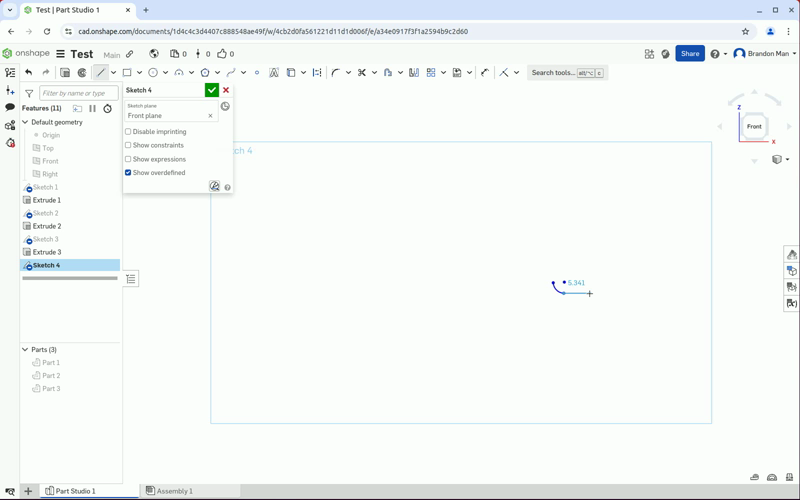
mouse_move(563, 282)
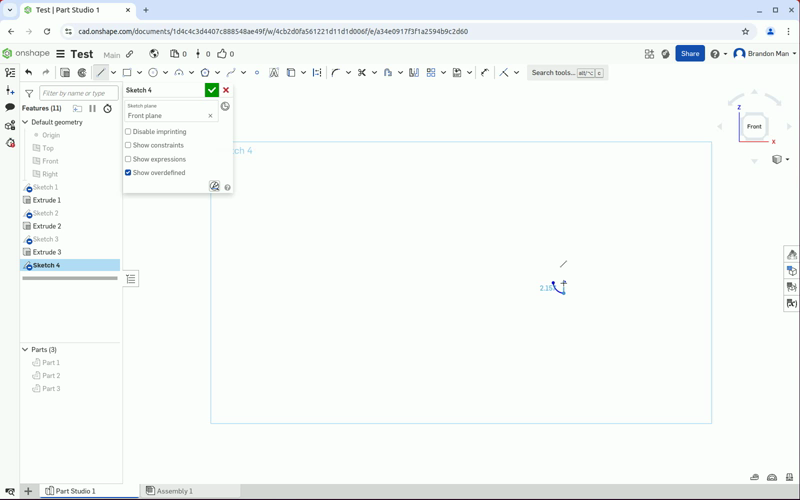
click(563, 282)
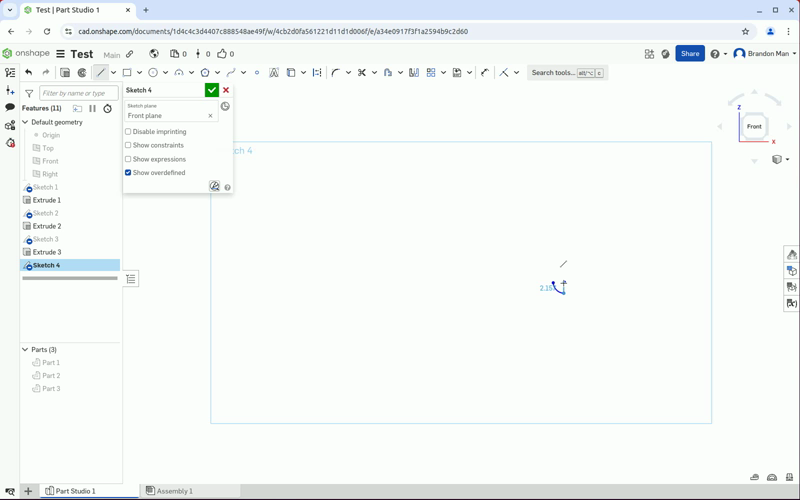
key_up(shift)
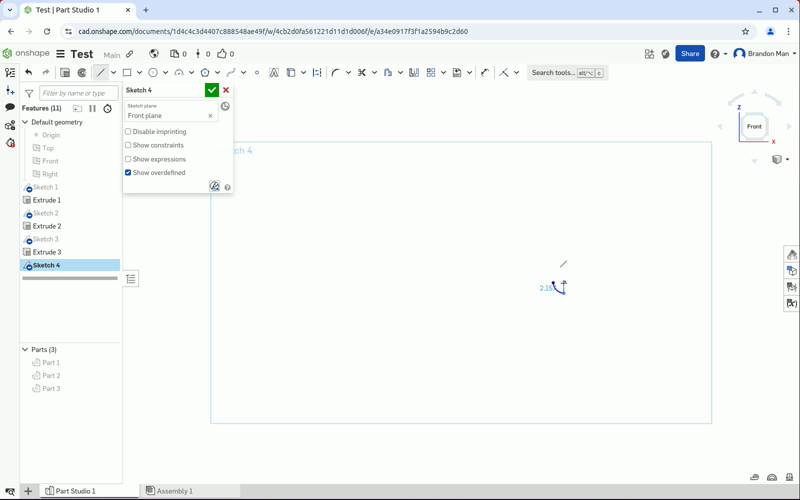
mouse_move(589, 282)
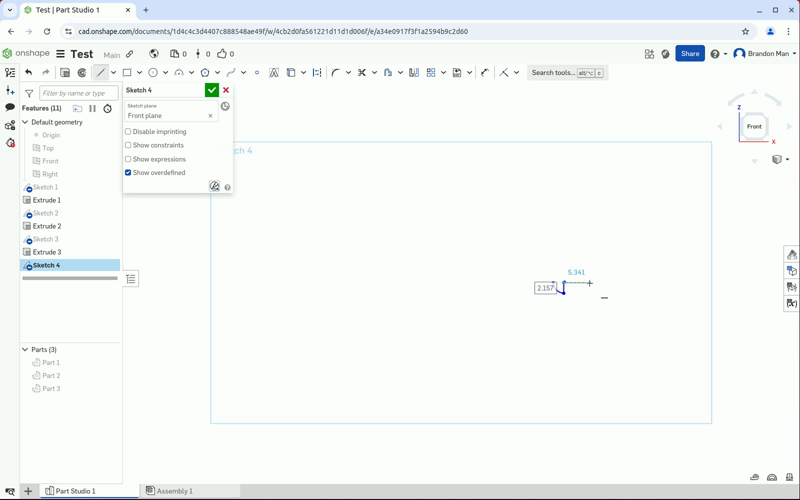
key_down(shift)
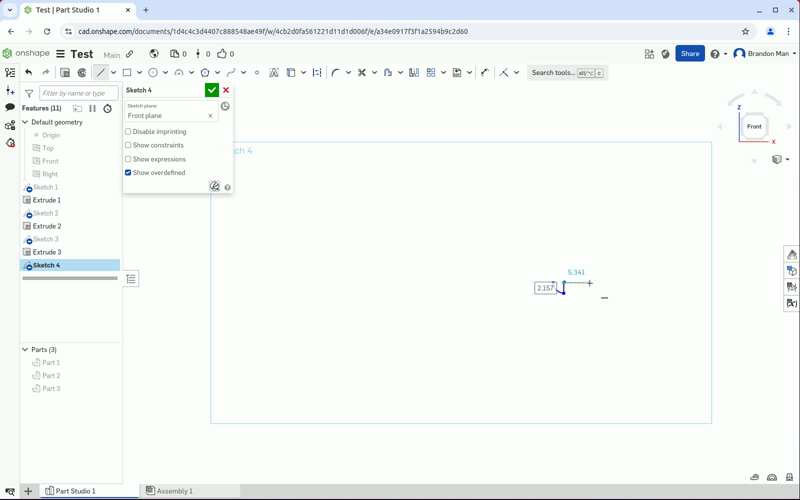
mouse_move(553, 282)
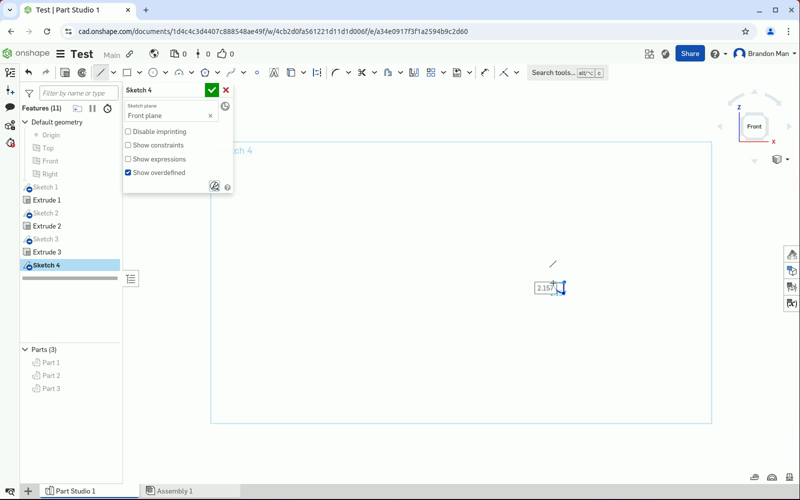
key_up(shift)
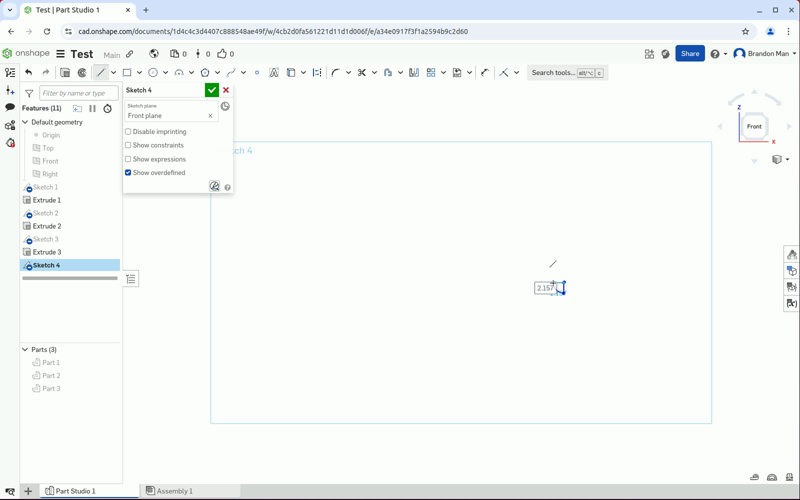
click(553, 282)
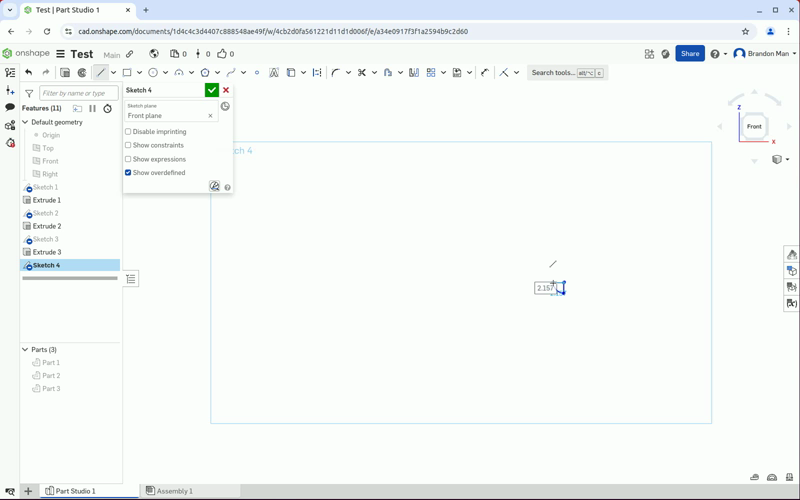
key(esc)
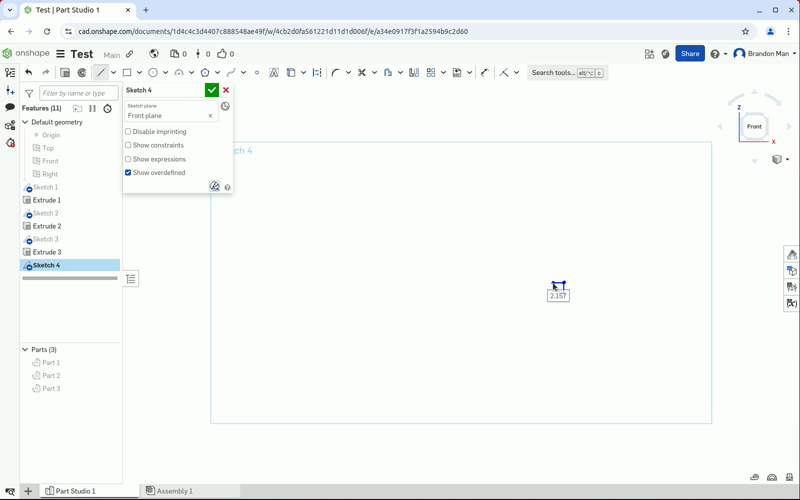
mouse_move(556, 288)
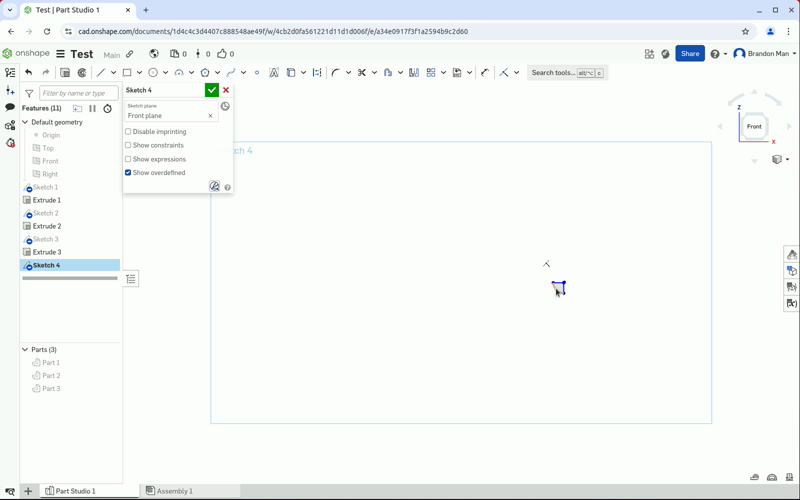
scroll(6)
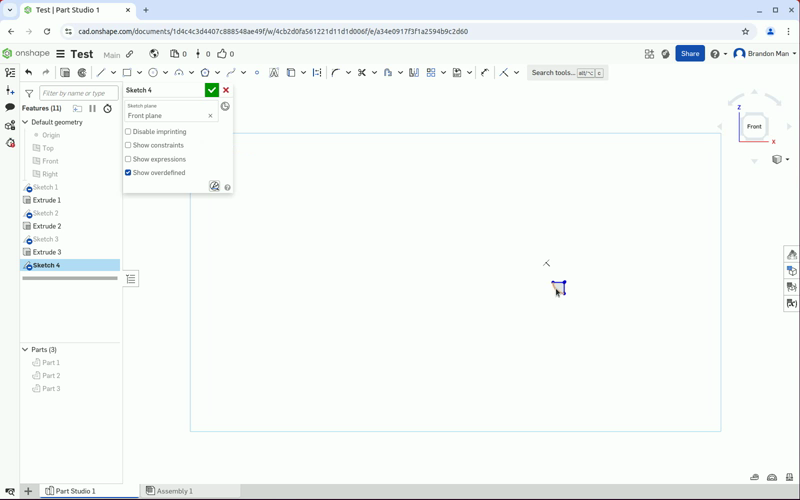
scroll(6)
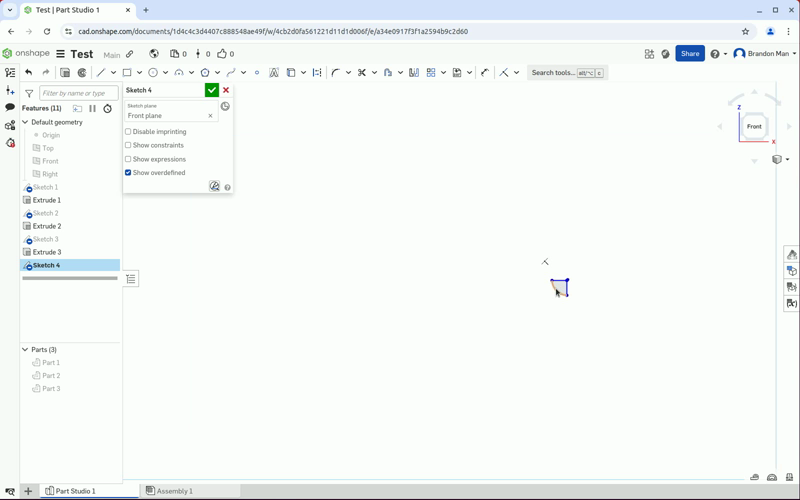
scroll(6)
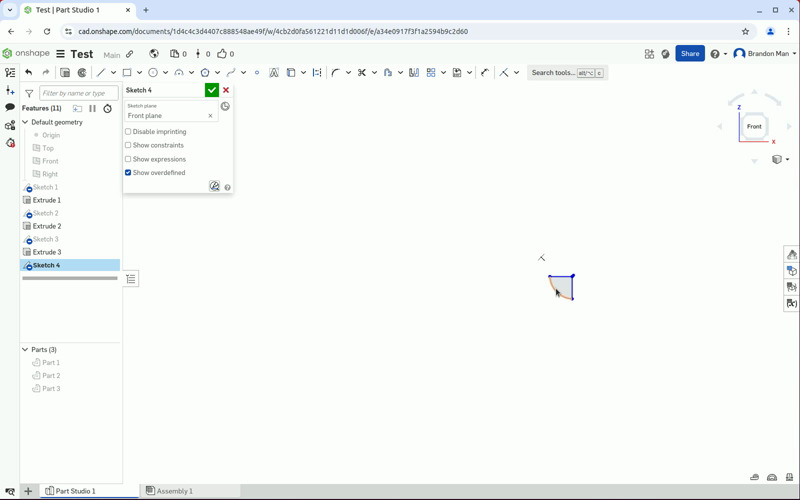
scroll(6)
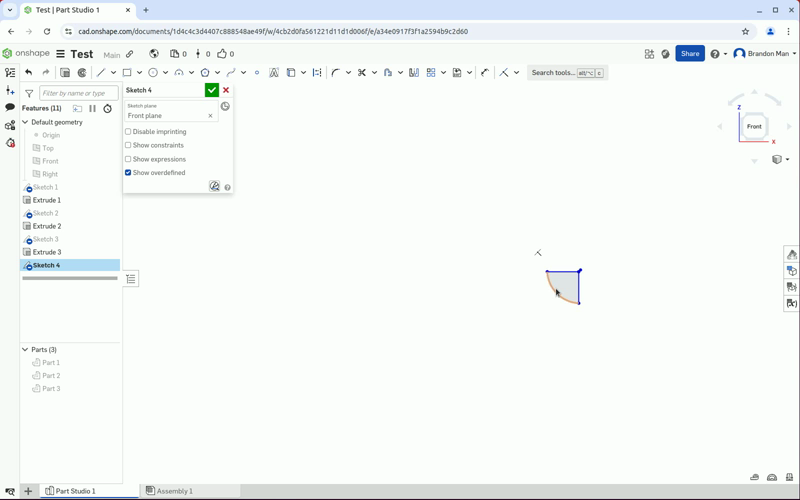
scroll(6)
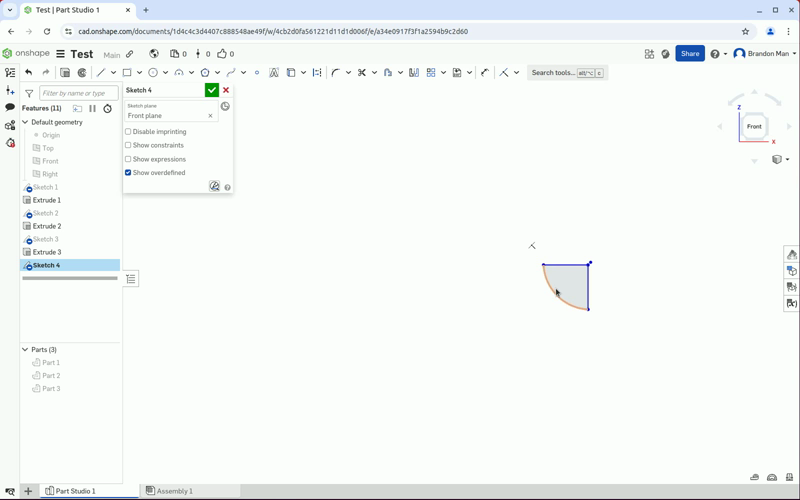
scroll(6)
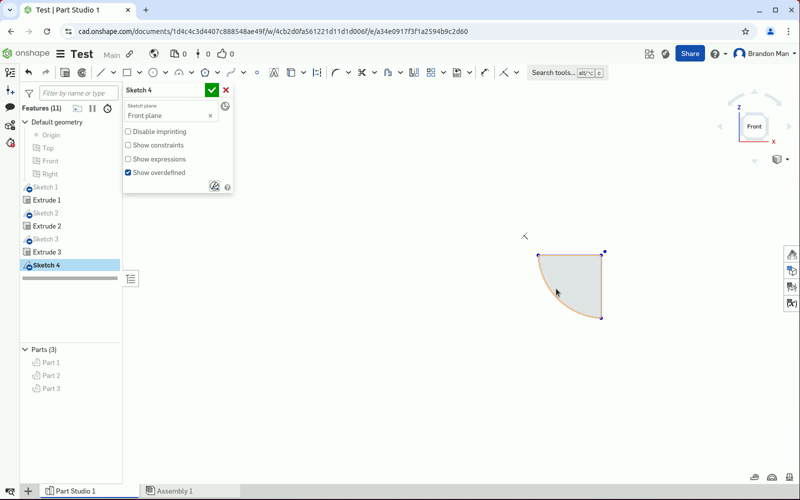
scroll(6)
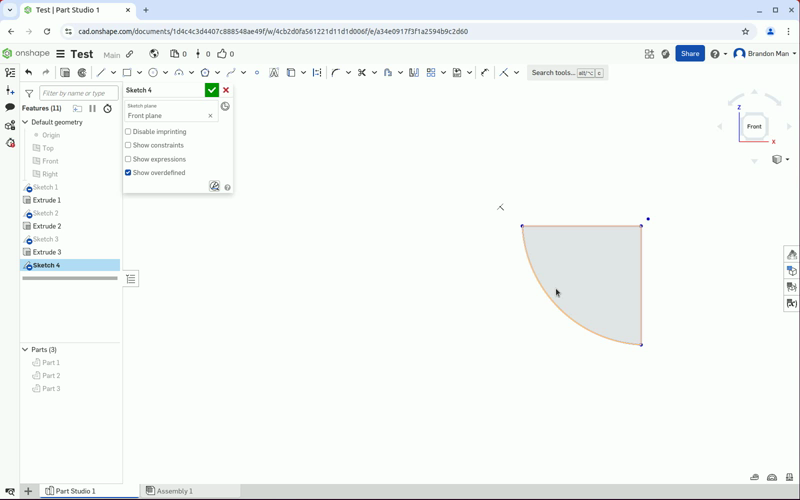
click(556, 288)
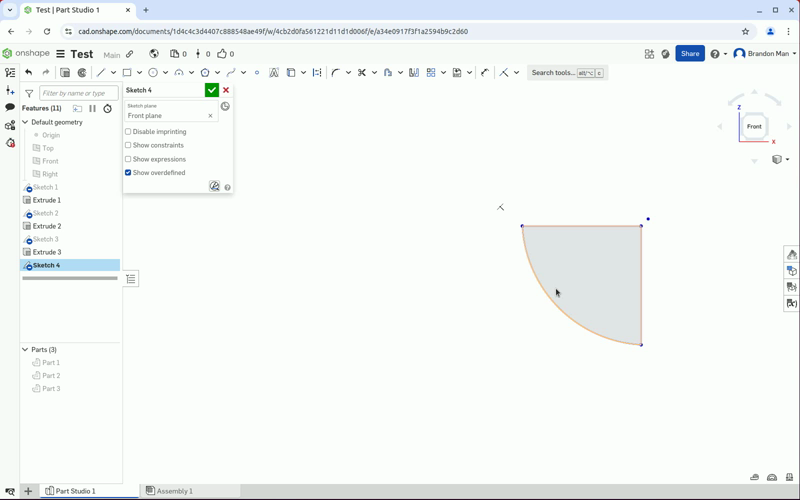
scroll(-6)
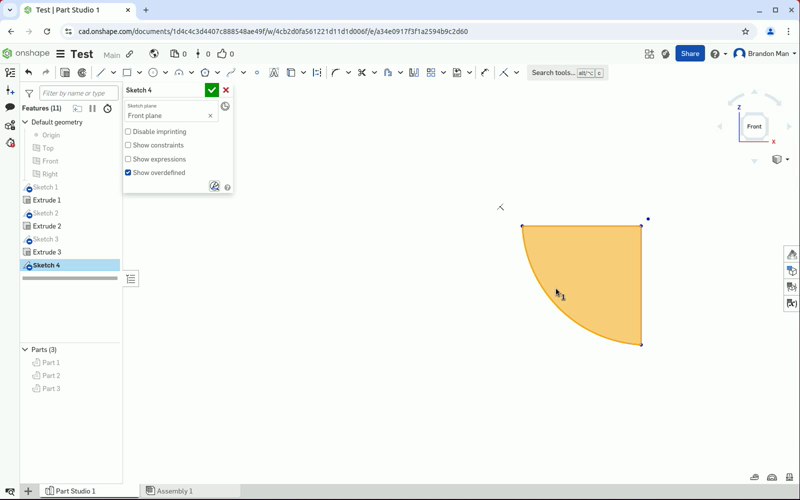
scroll(-6)
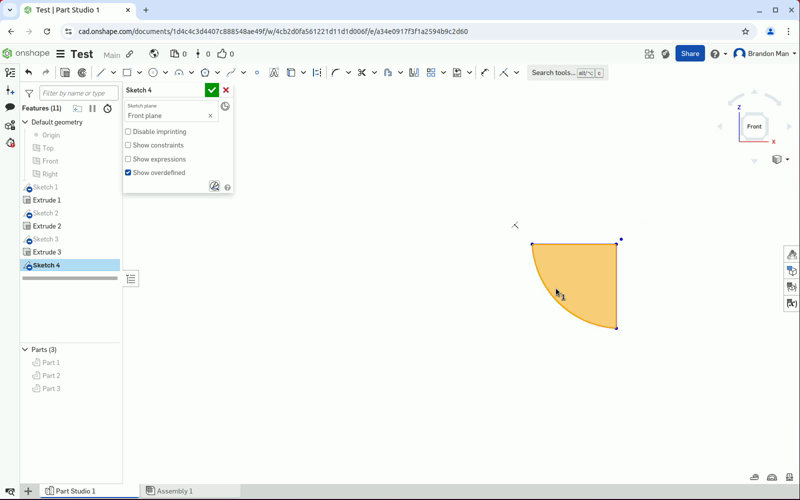
scroll(-6)
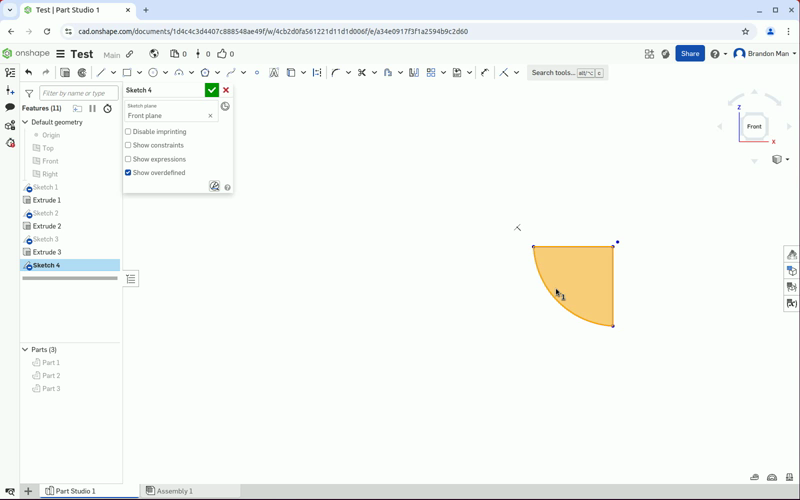
scroll(-6)
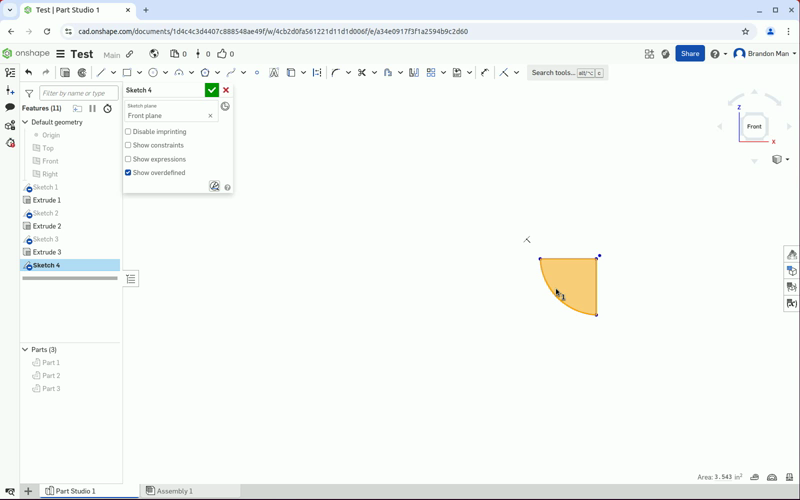
scroll(-6)
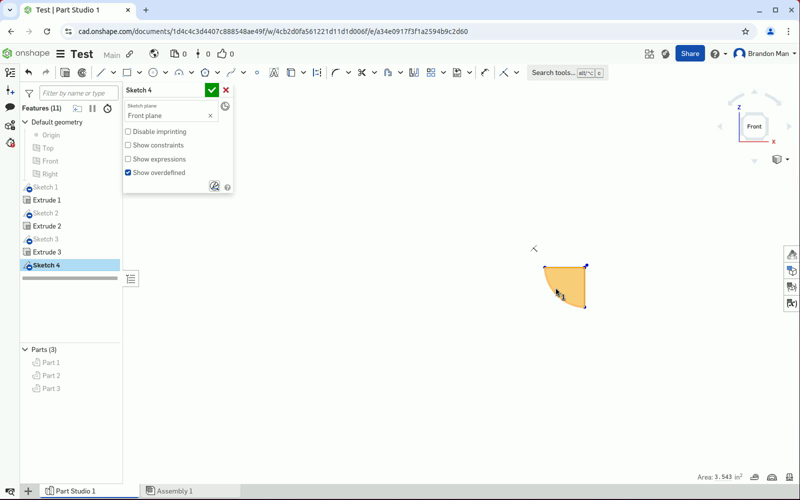
scroll(-6)
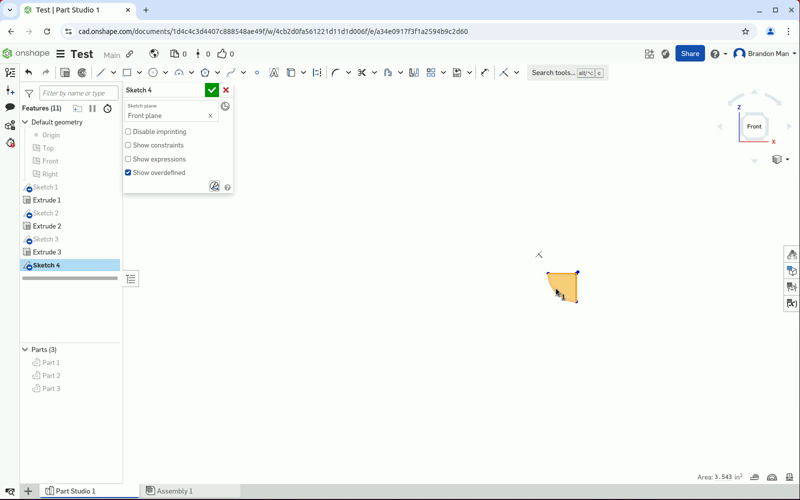
scroll(-6)
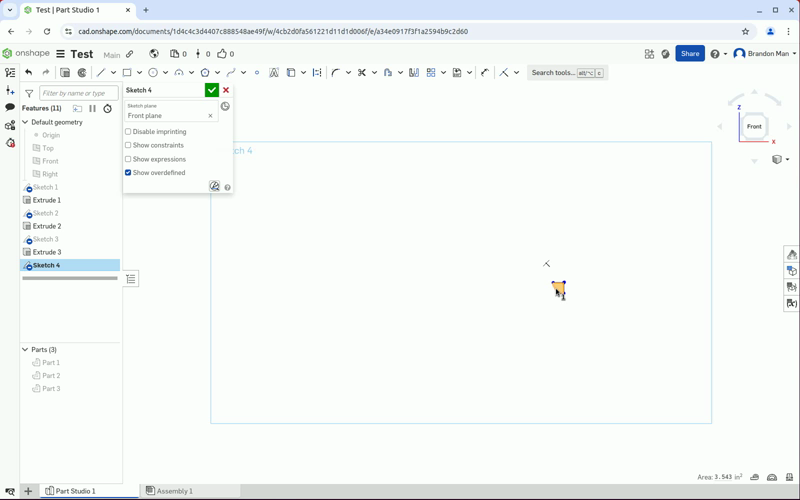
mouse_move(73, 352)
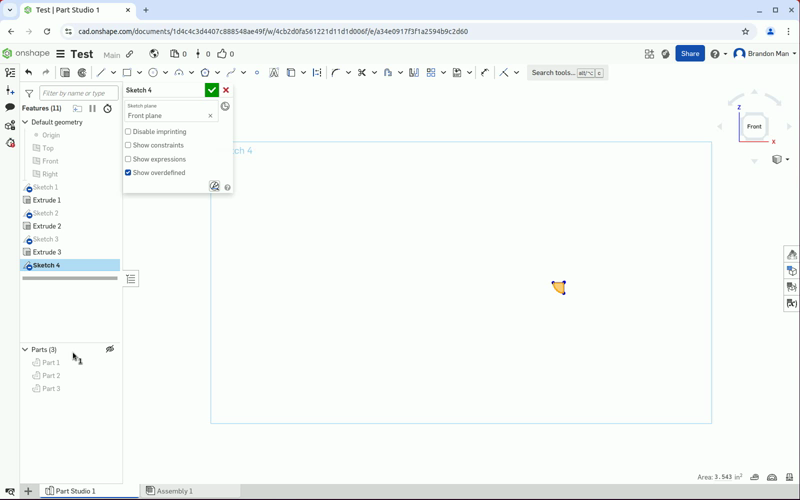
key(shift+y)
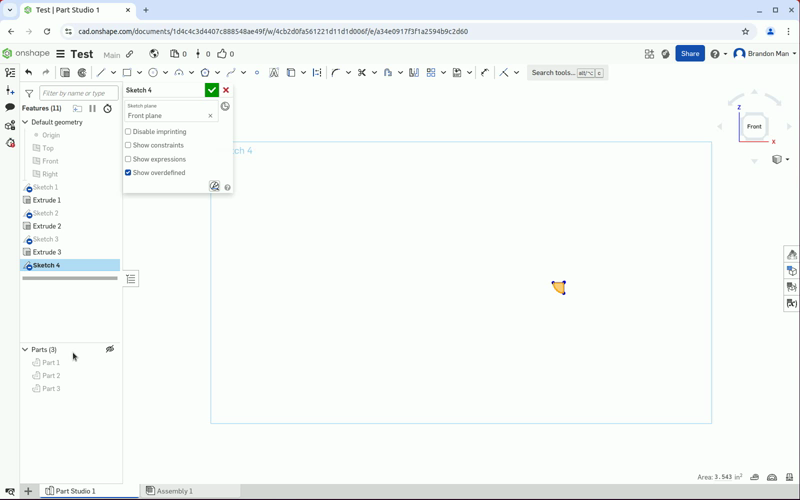
key(shift+e)
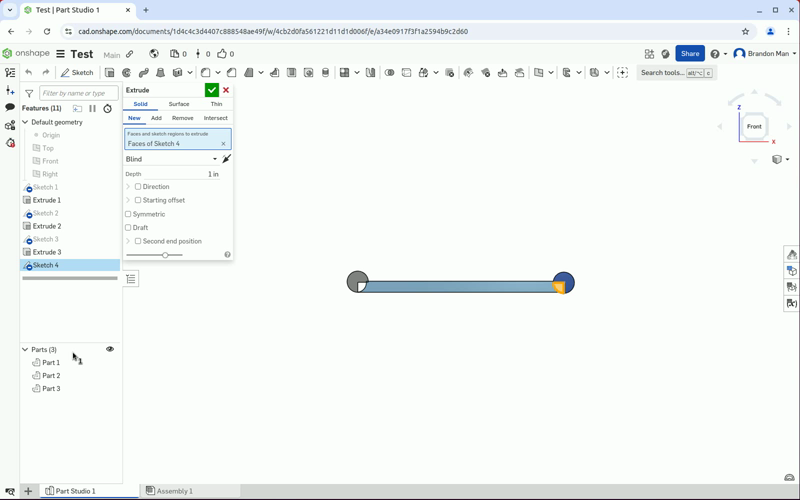
mouse_move(143, 106)
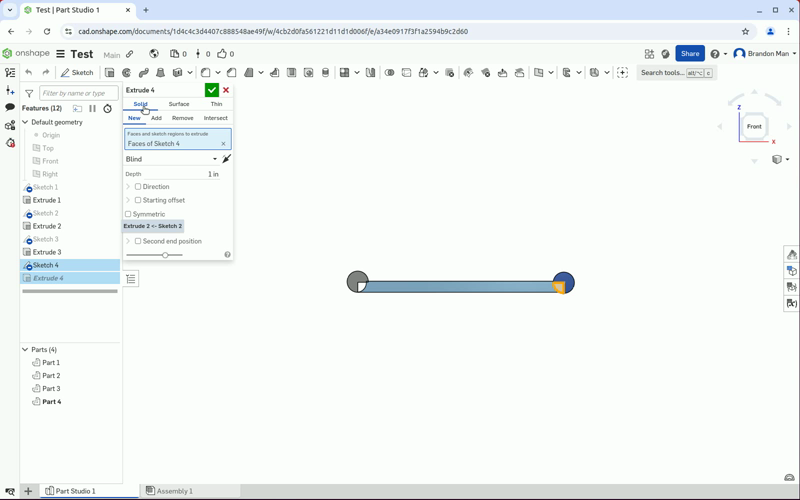
click(143, 106)
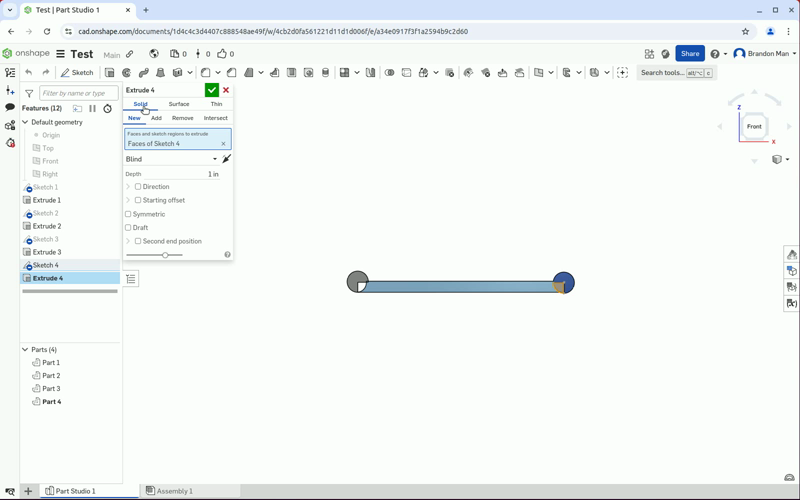
mouse_move(137, 120)
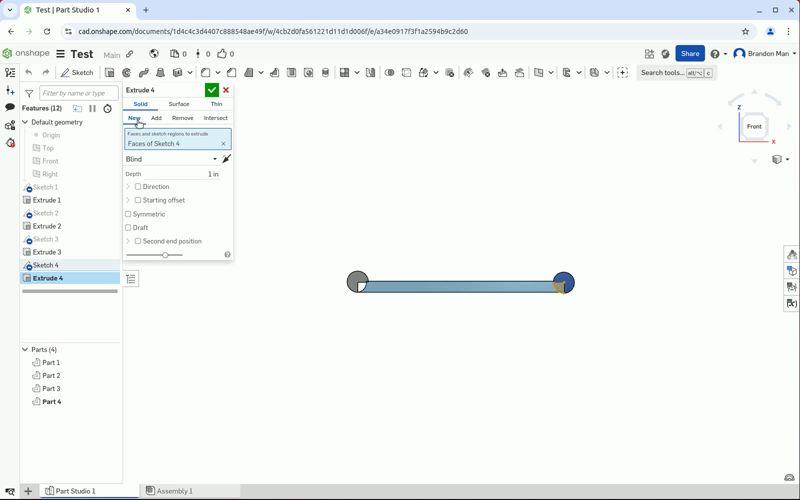
click(137, 120)
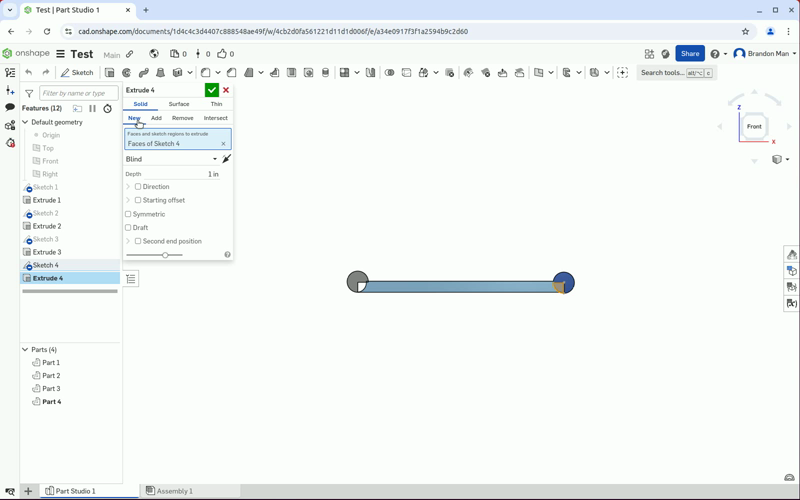
key(tab, 4)
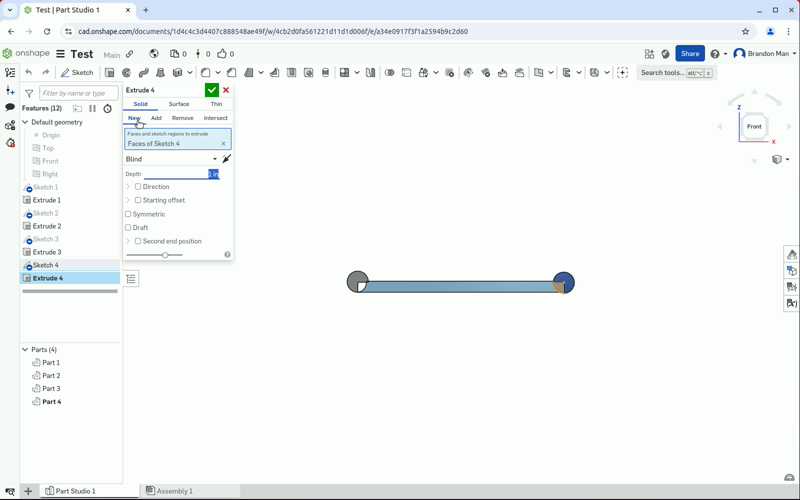
text(4.333)
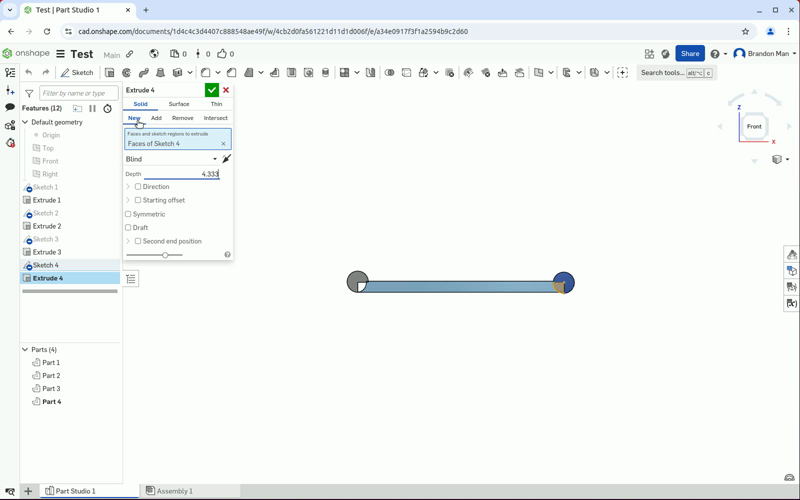
key(enter)
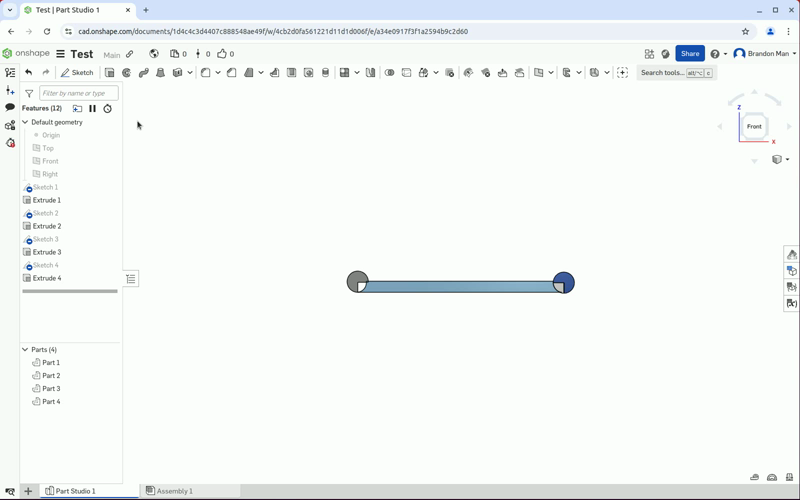
key(shift+h)
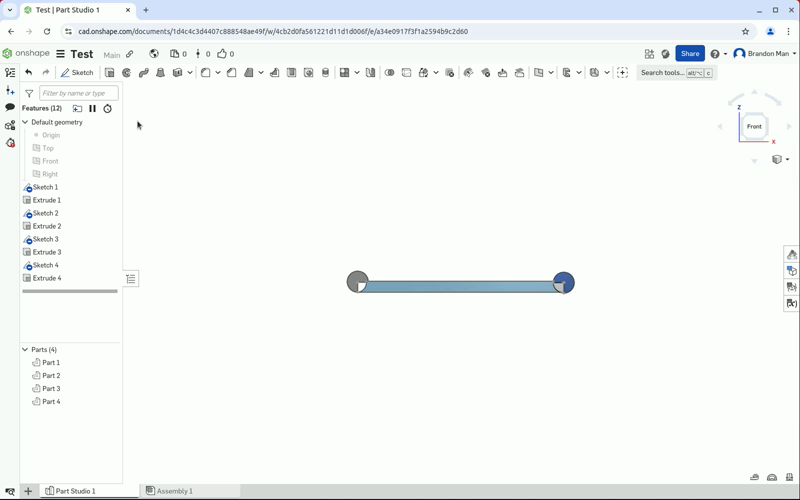
key(shift+h)
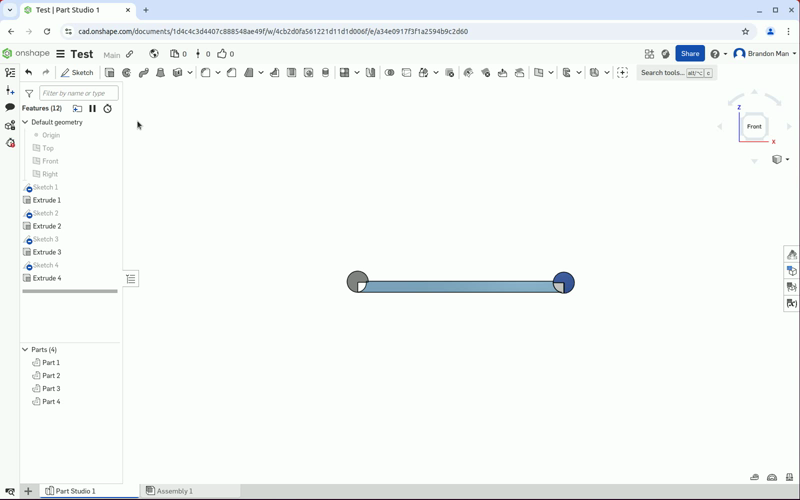
mouse_move(73, 189)
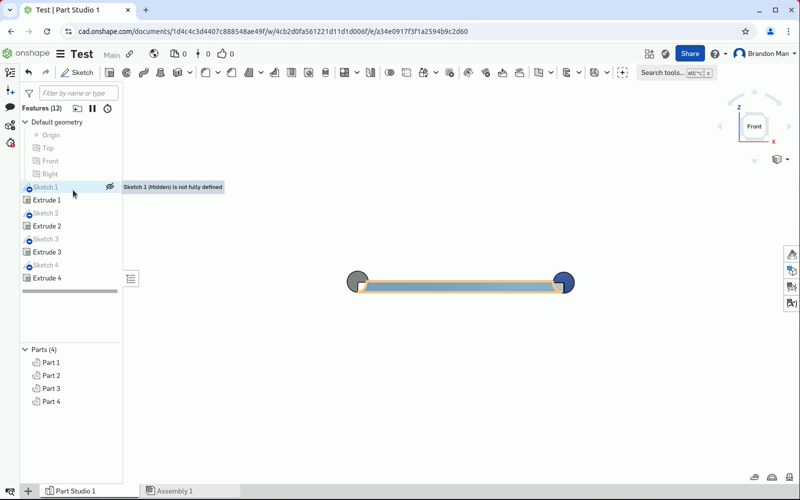
click(73, 189)
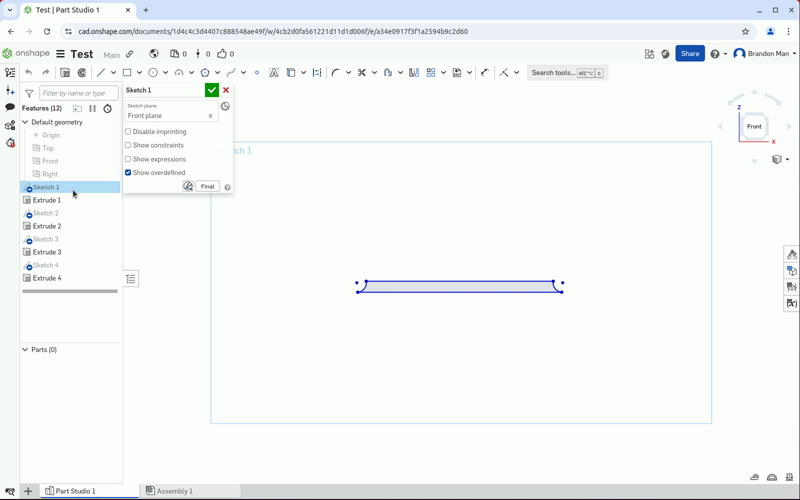
mouse_move(229, 92)
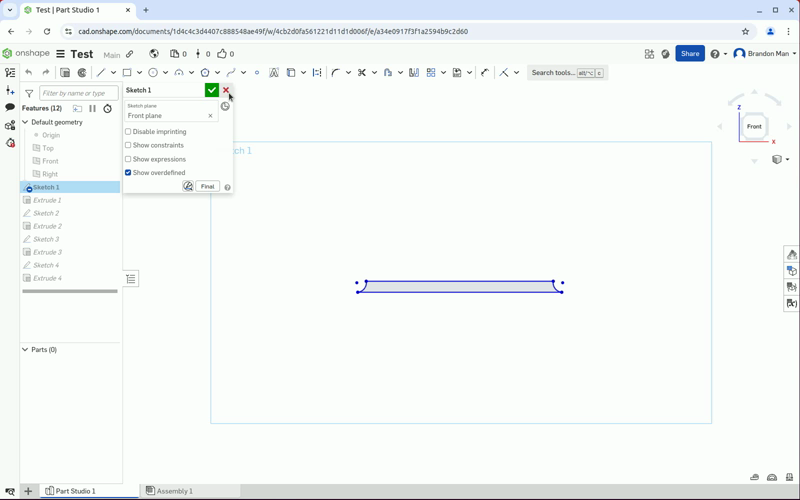
click(229, 92)
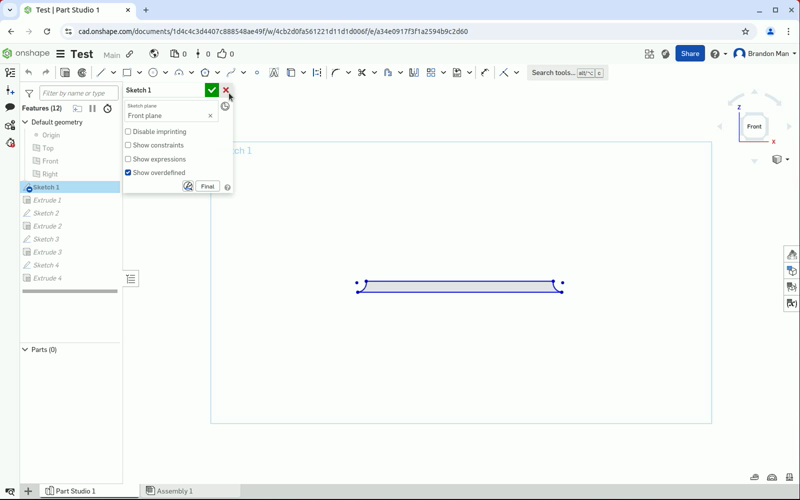
key(shift+s)
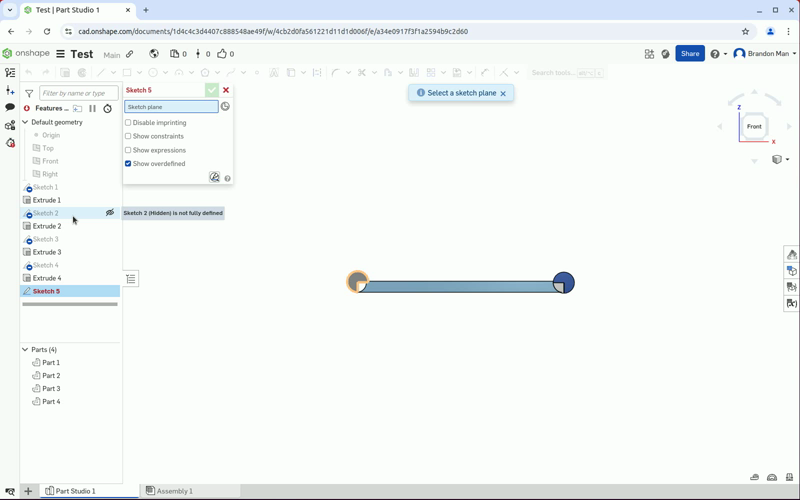
scroll(3)
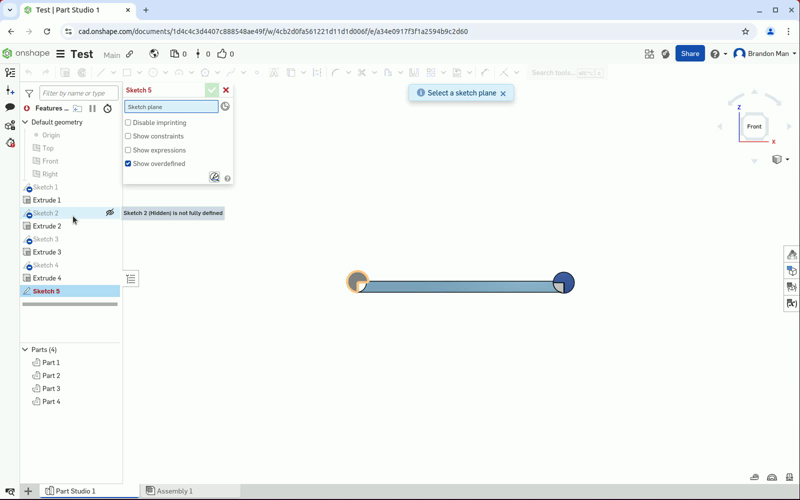
mouse_move(73, 163)
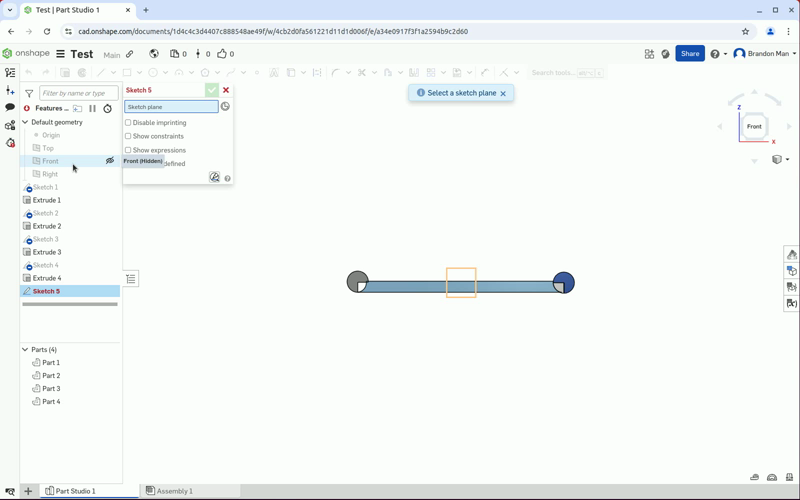
click(73, 163)
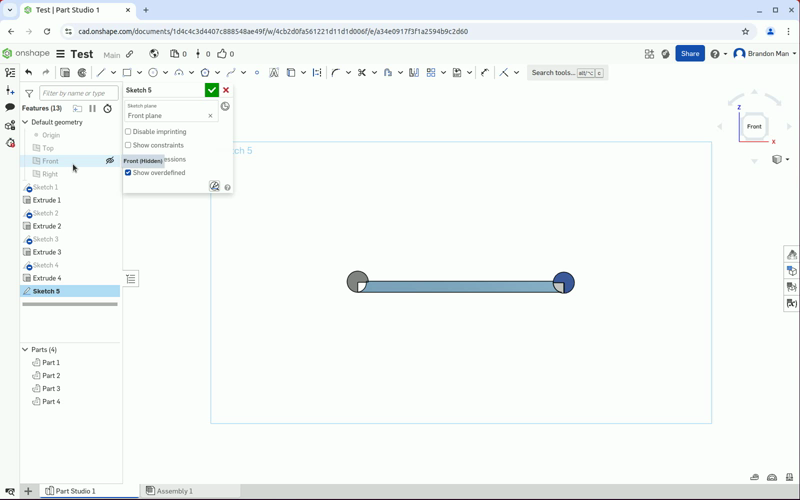
mouse_move(73, 352)
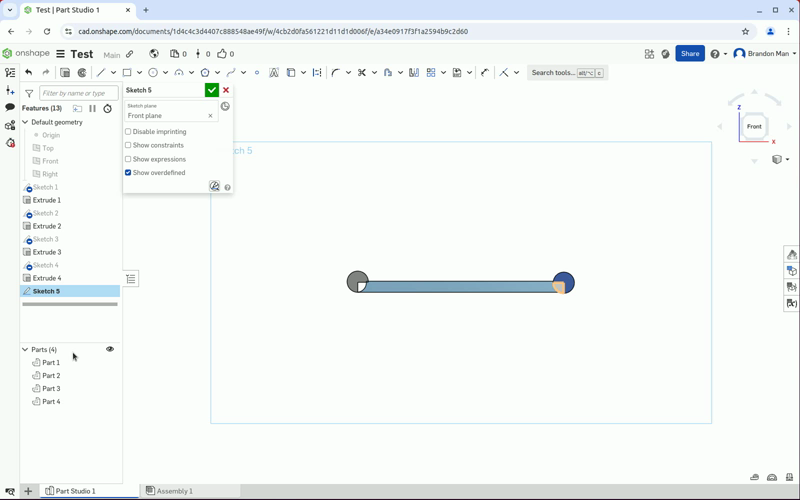
key(y)
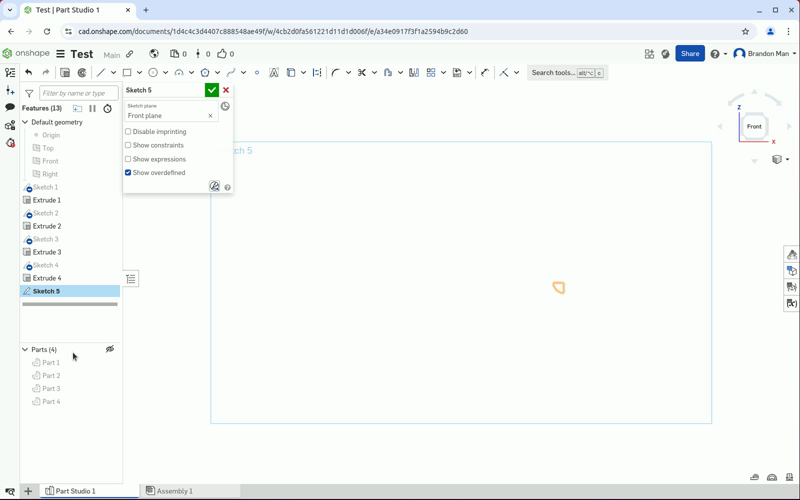
key(a)
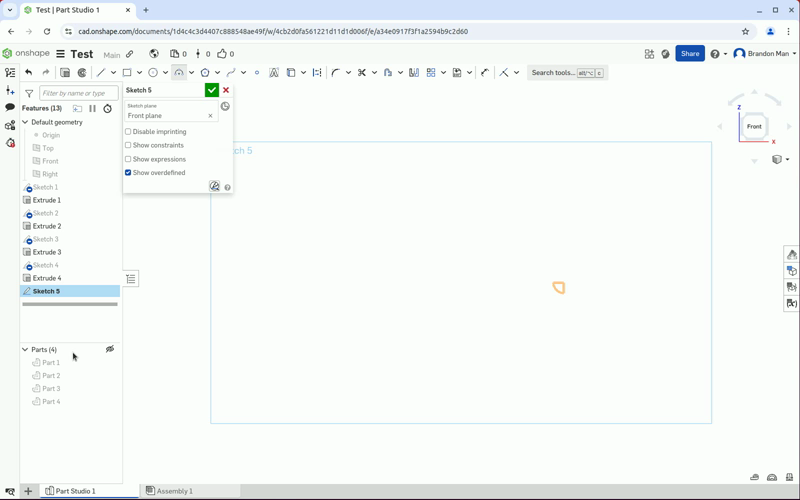
key_down(shift)
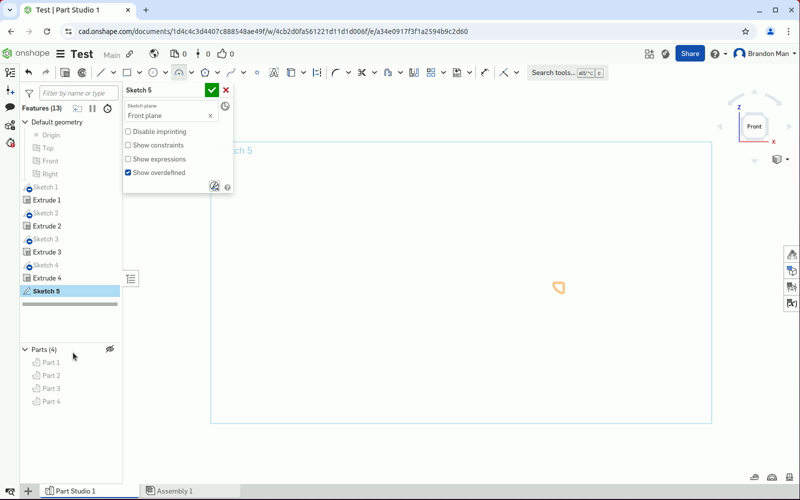
mouse_move(357, 292)
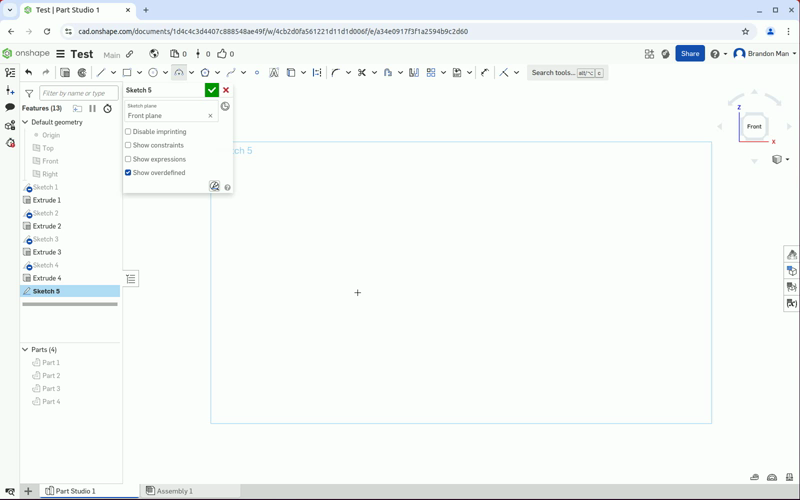
click(357, 292)
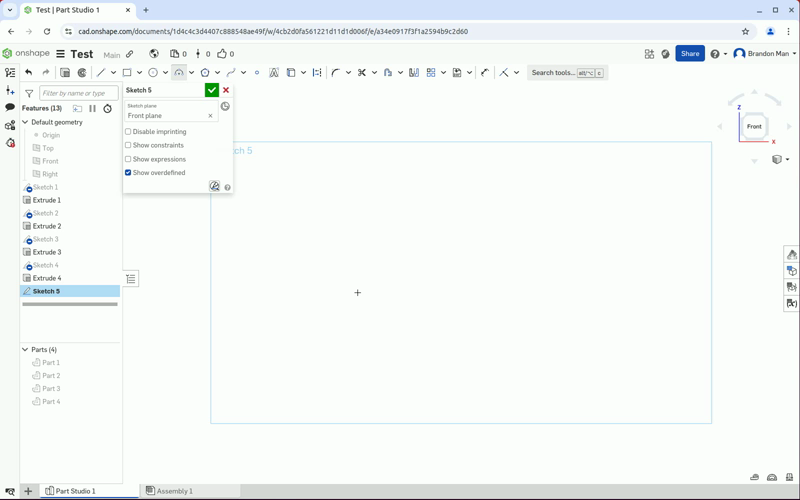
key_up(shift)
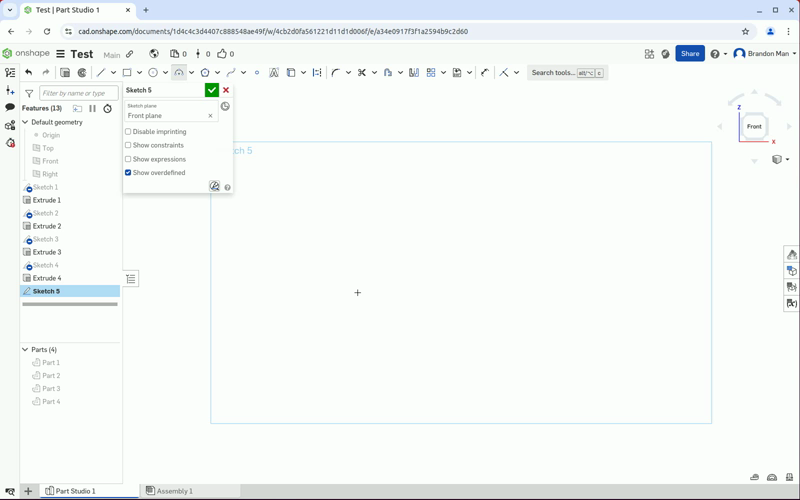
key_down(shift)
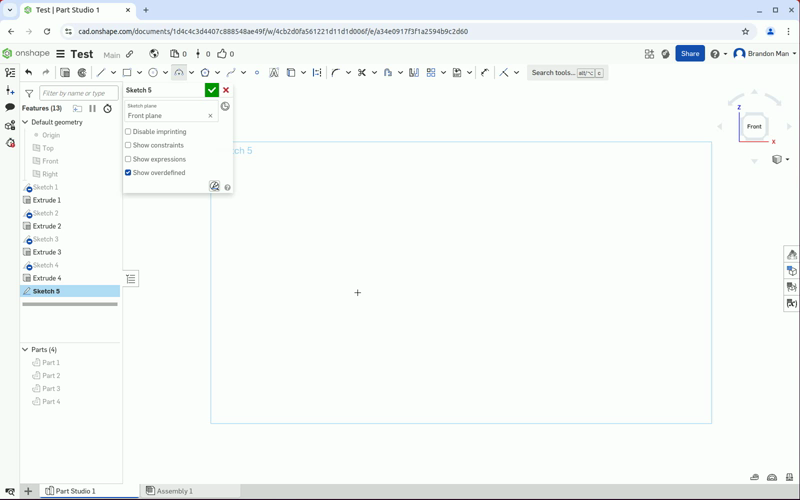
mouse_move(368, 281)
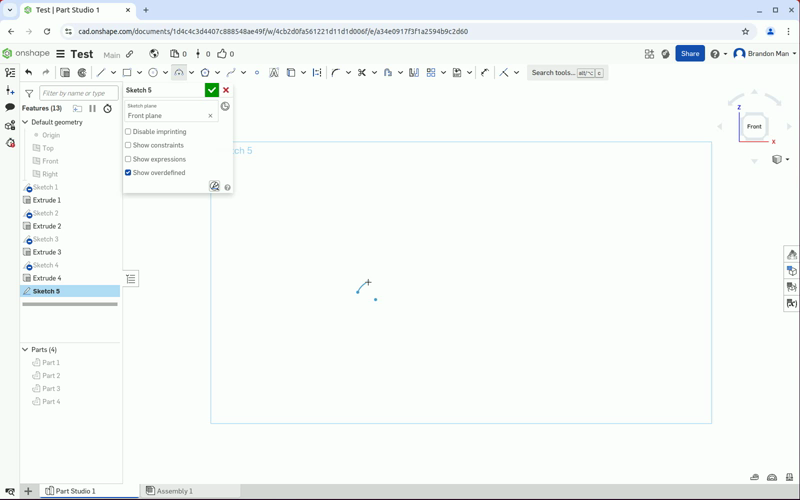
click(368, 281)
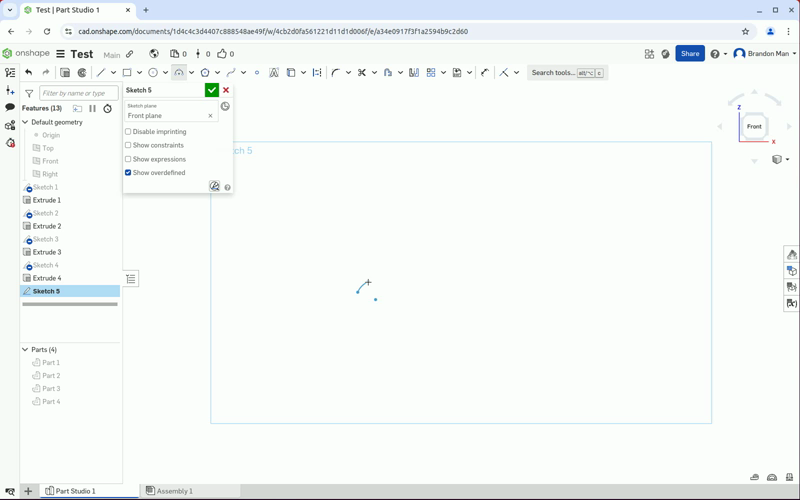
mouse_move(365, 289)
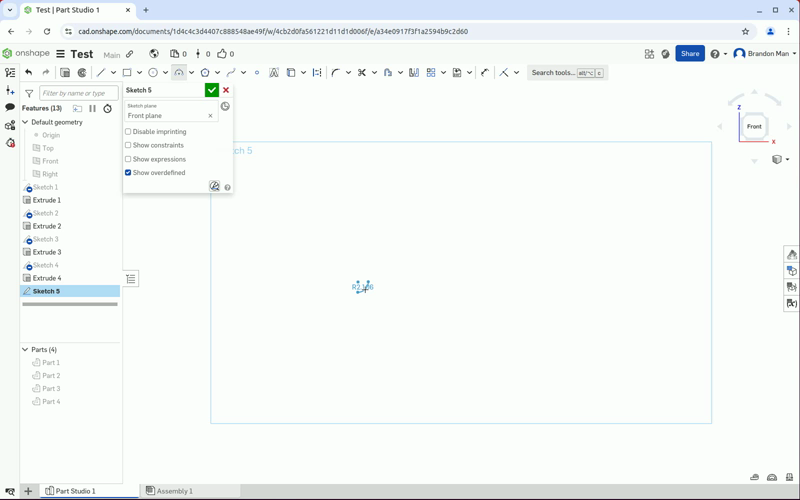
click(365, 289)
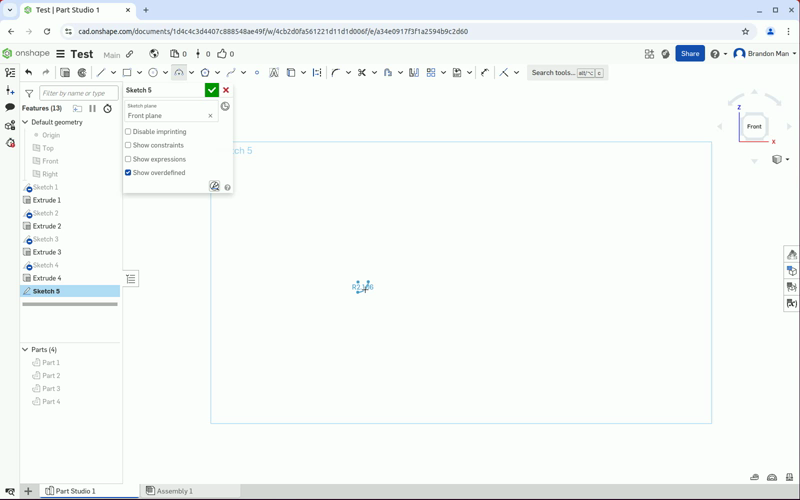
key_up(shift)
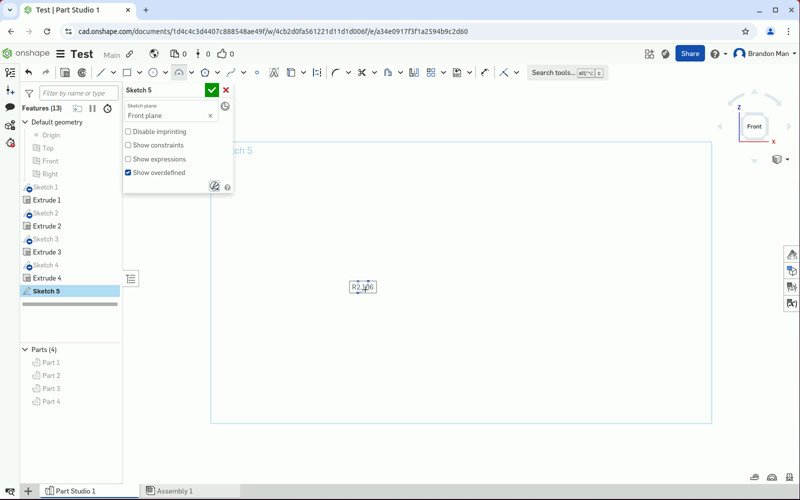
key(esc)
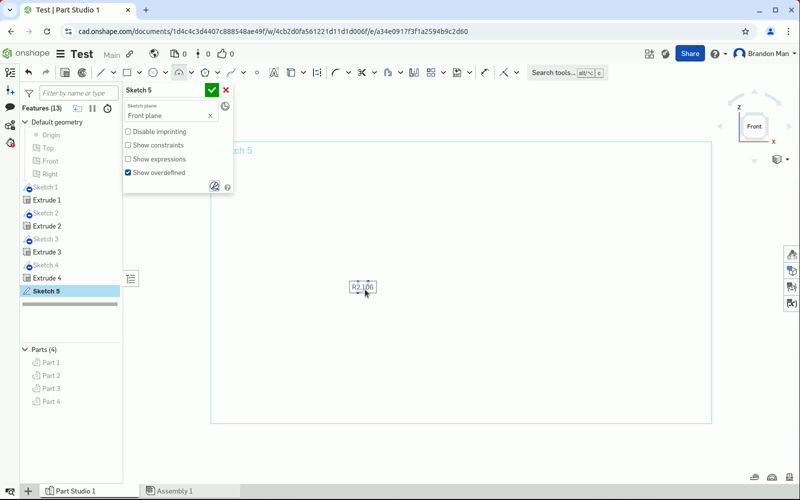
key(l)
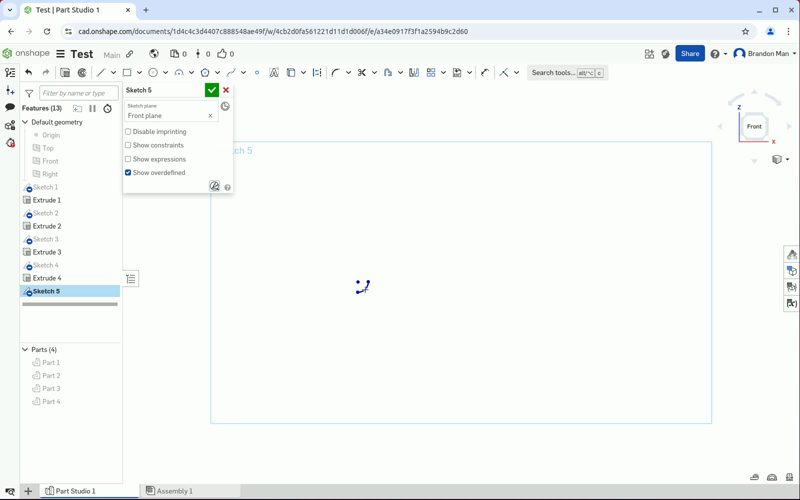
mouse_move(368, 281)
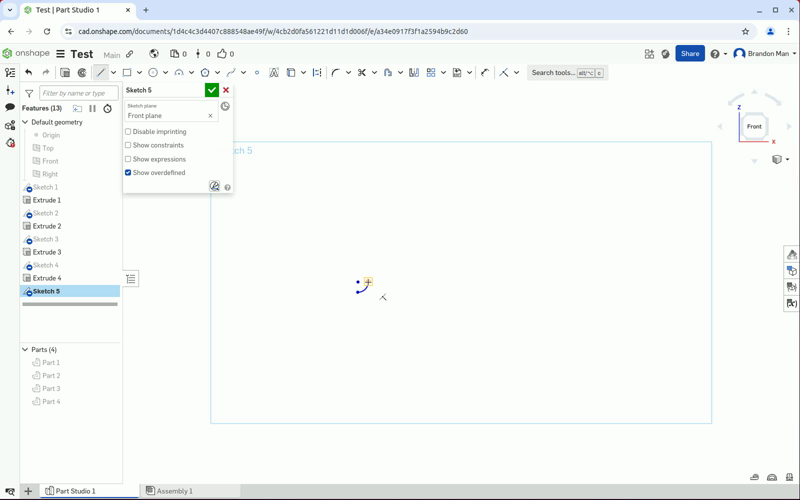
click(368, 281)
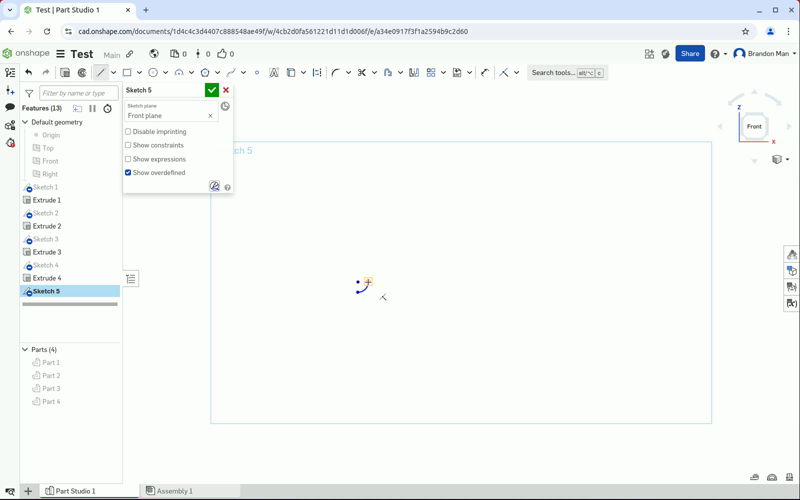
key_down(shift)
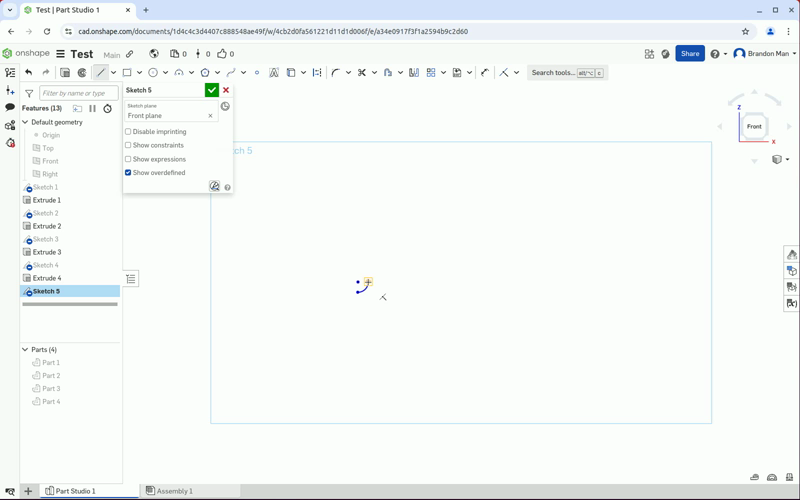
mouse_move(398, 281)
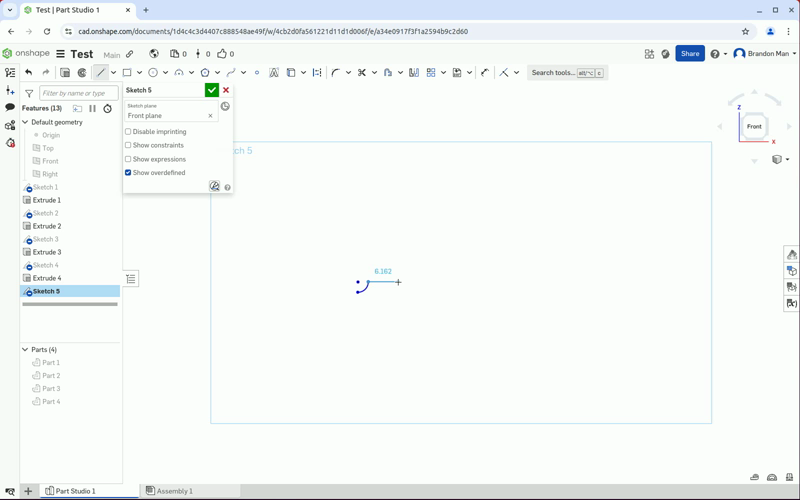
mouse_move(357, 281)
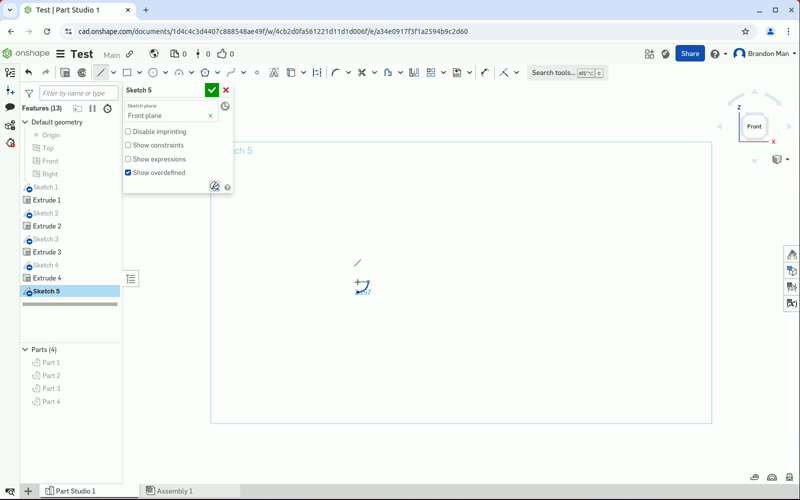
click(357, 281)
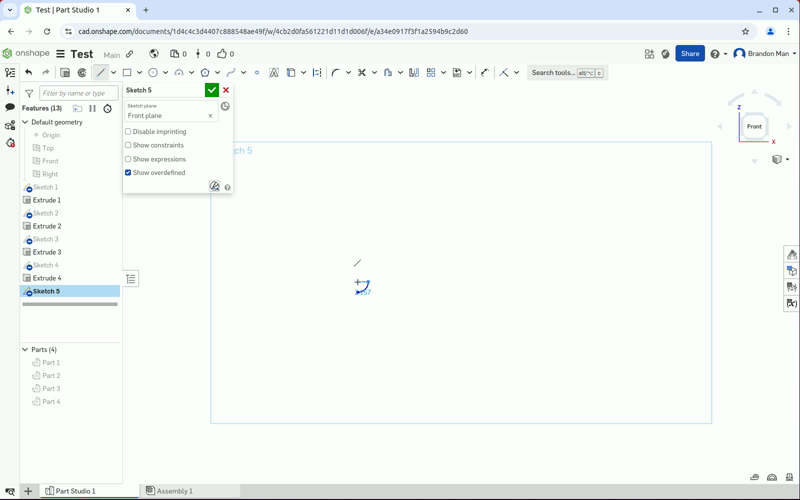
key_up(shift)
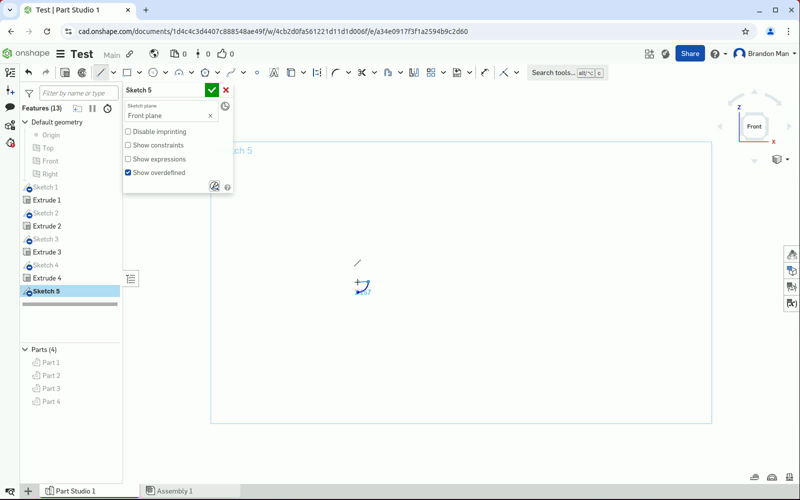
mouse_move(387, 281)
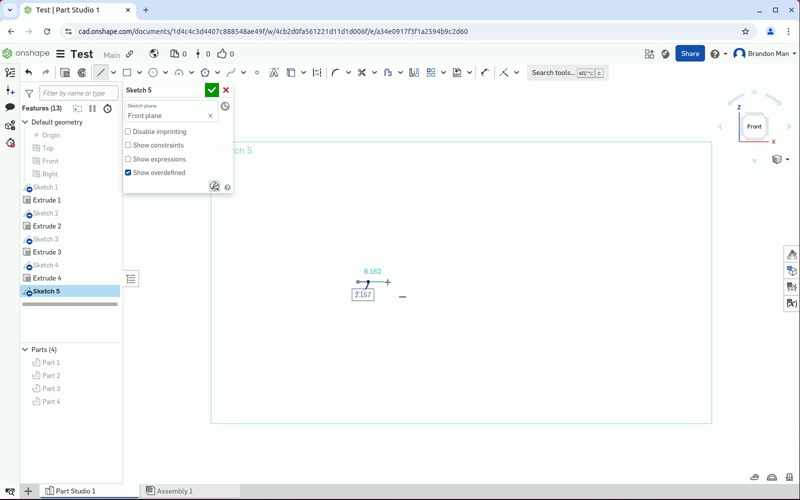
key_down(shift)
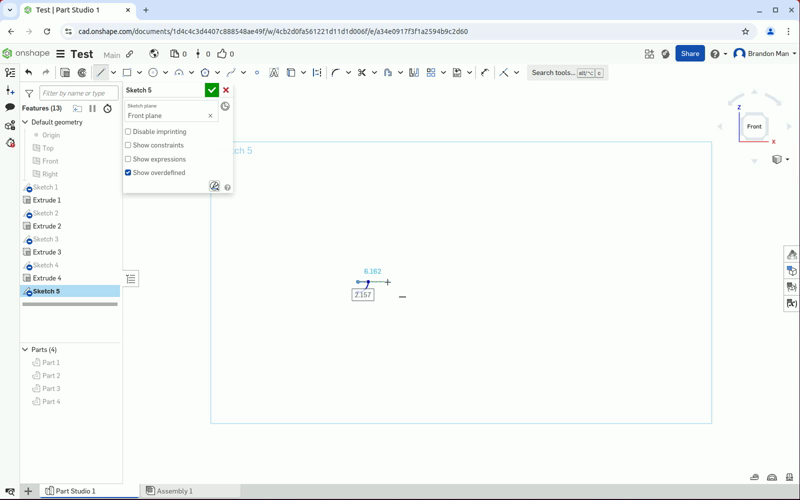
mouse_move(357, 292)
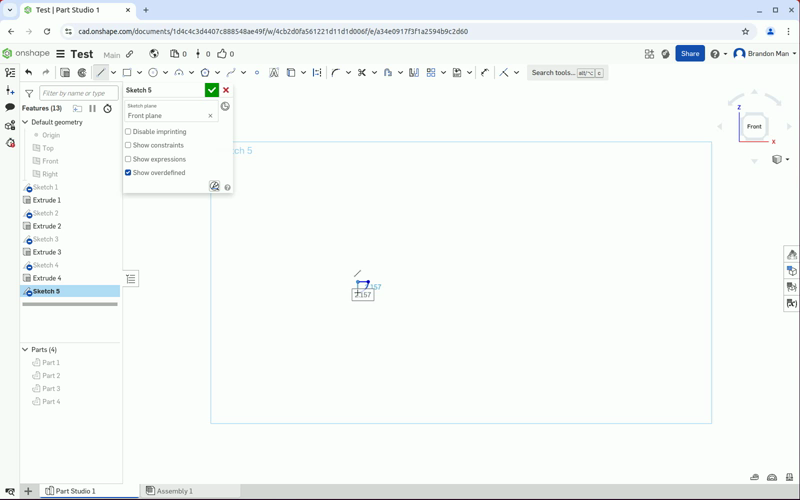
key_up(shift)
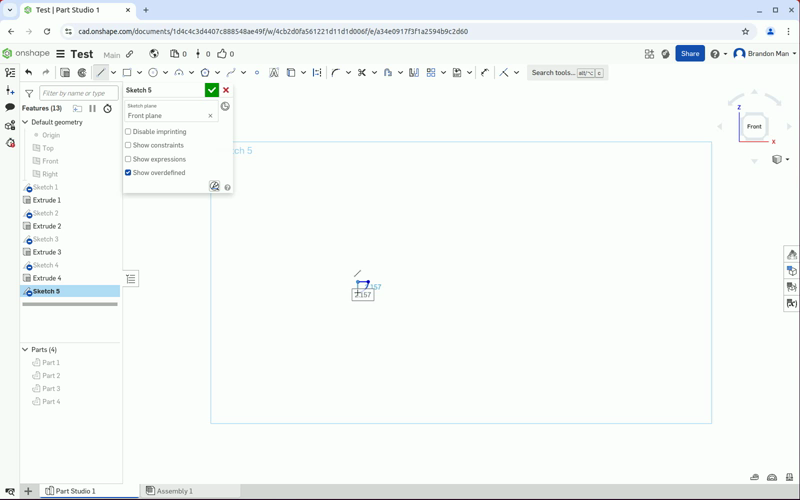
click(357, 292)
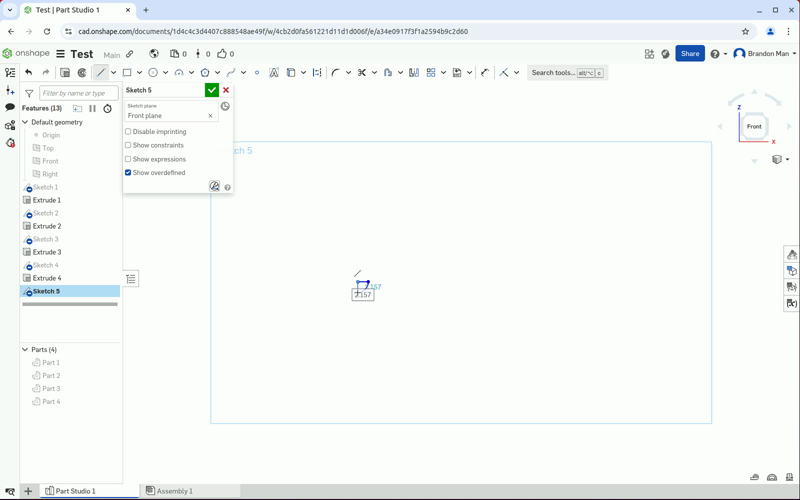
key(esc)
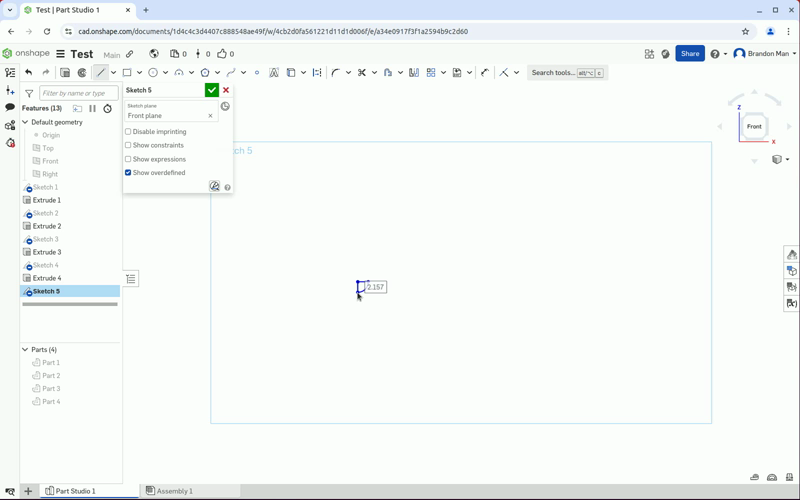
mouse_move(365, 282)
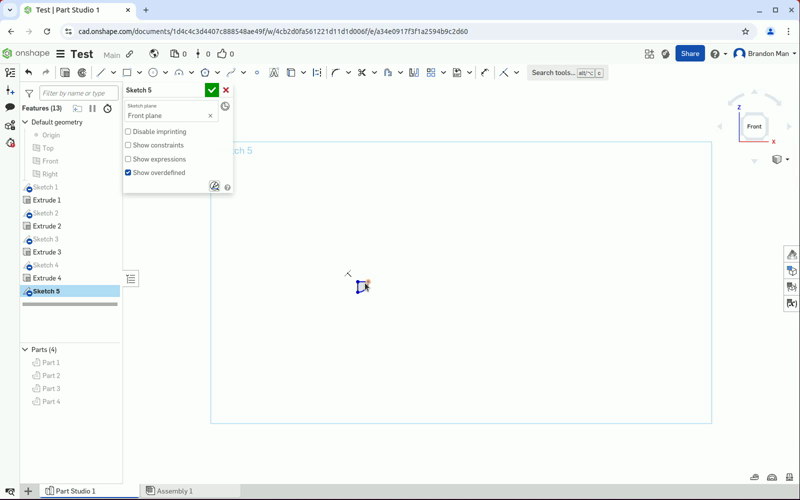
scroll(6)
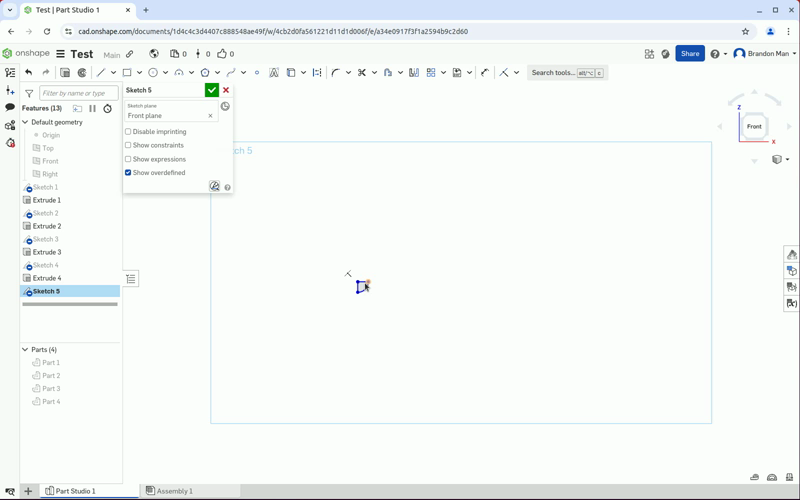
scroll(6)
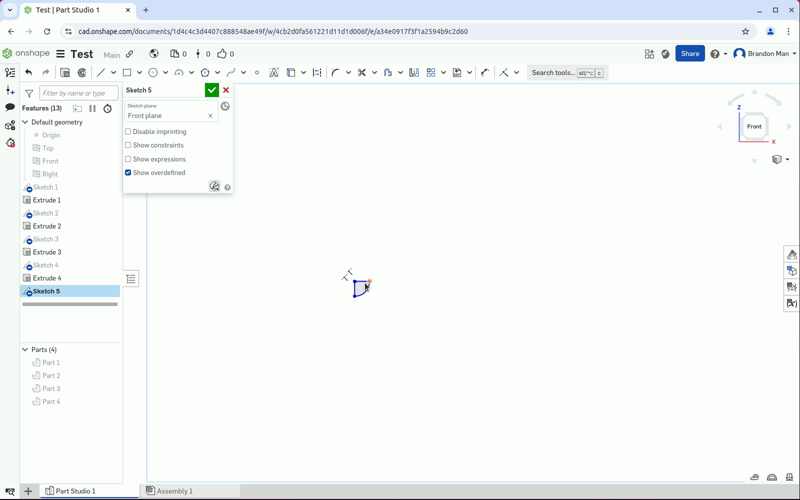
scroll(6)
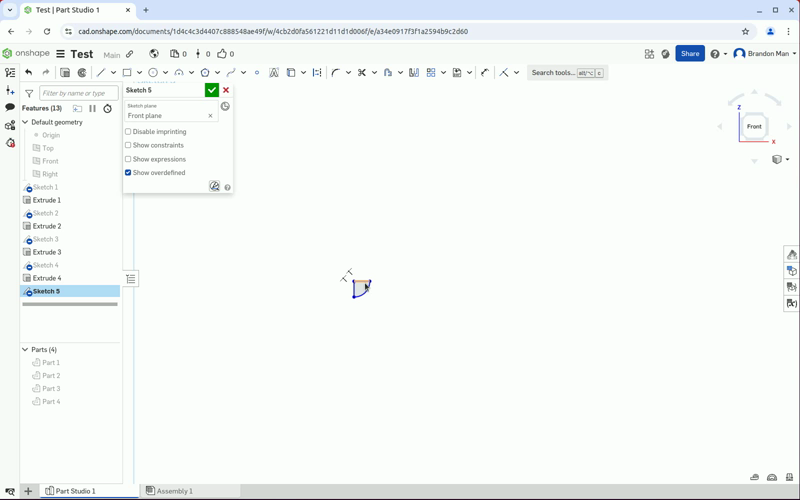
scroll(6)
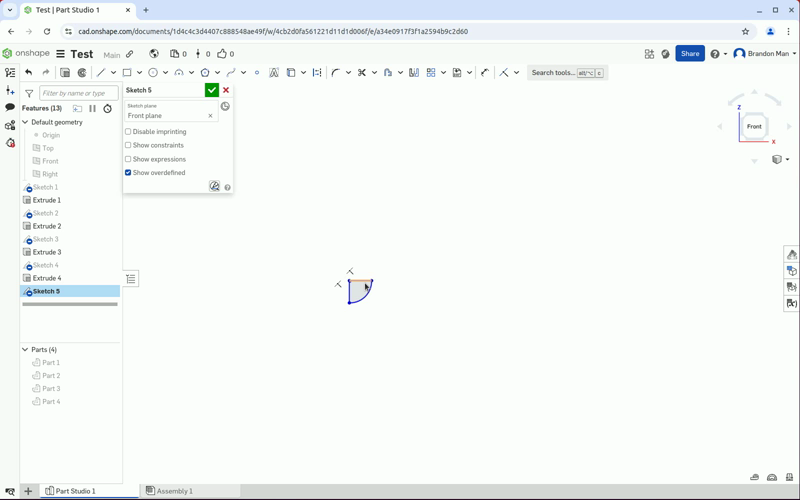
scroll(6)
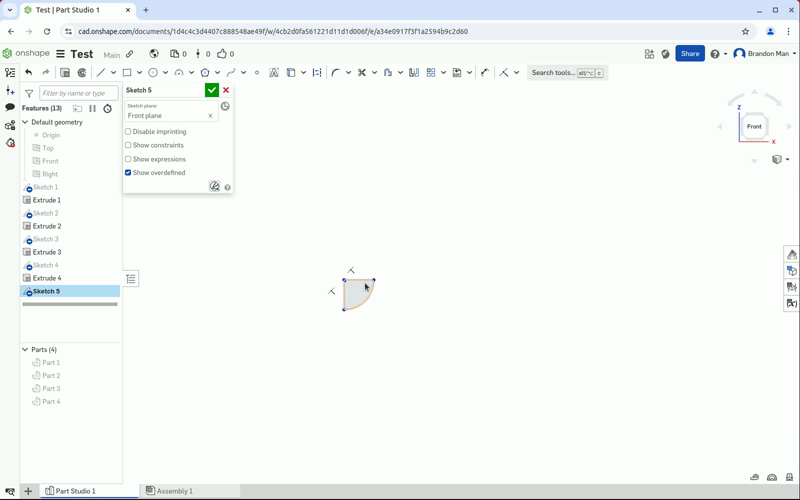
scroll(6)
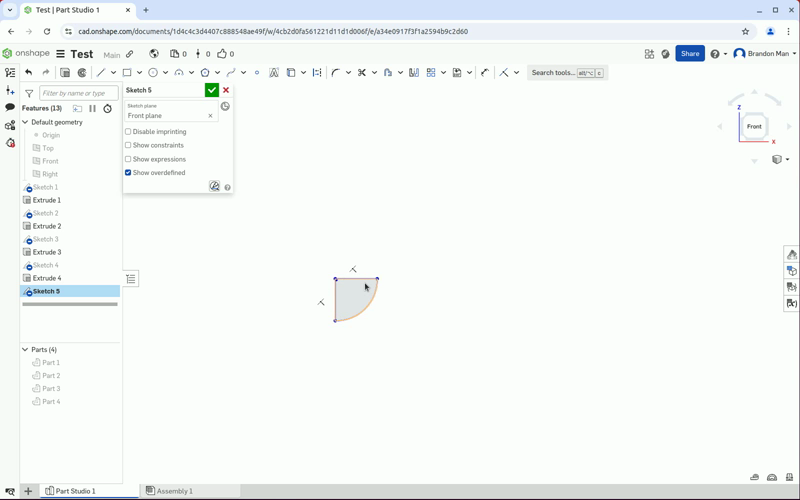
scroll(6)
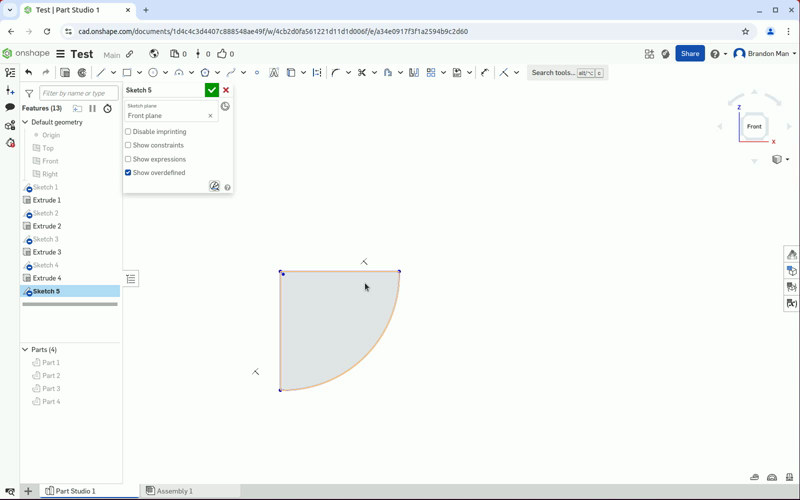
click(365, 282)
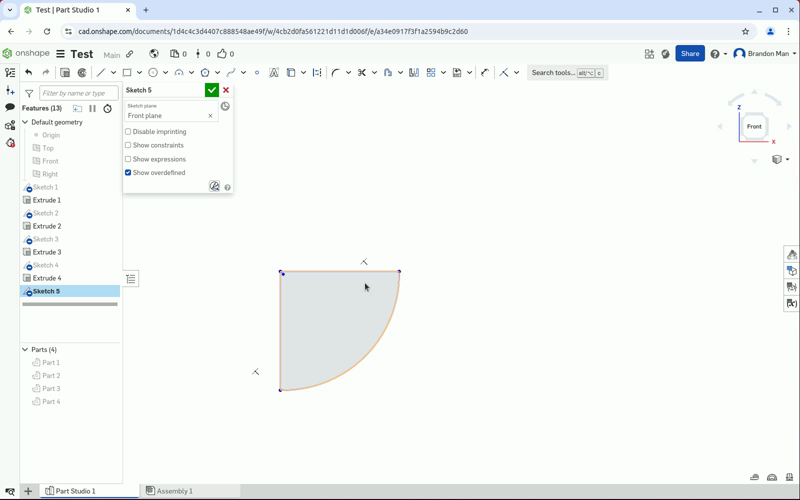
scroll(-6)
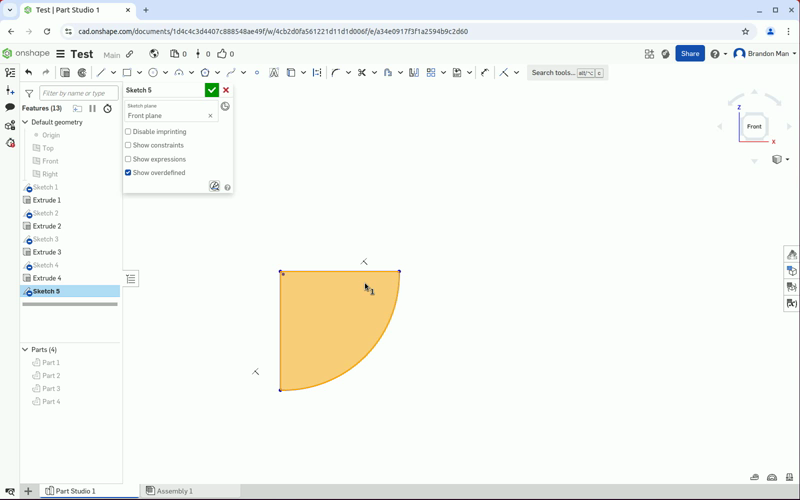
scroll(-6)
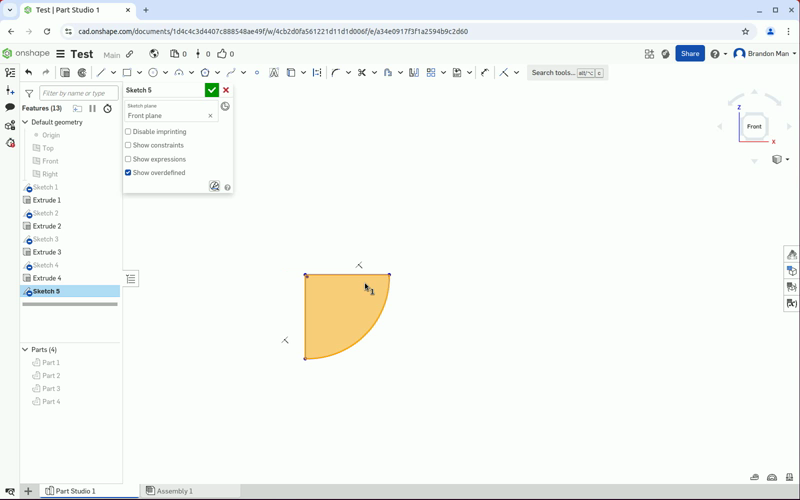
scroll(-6)
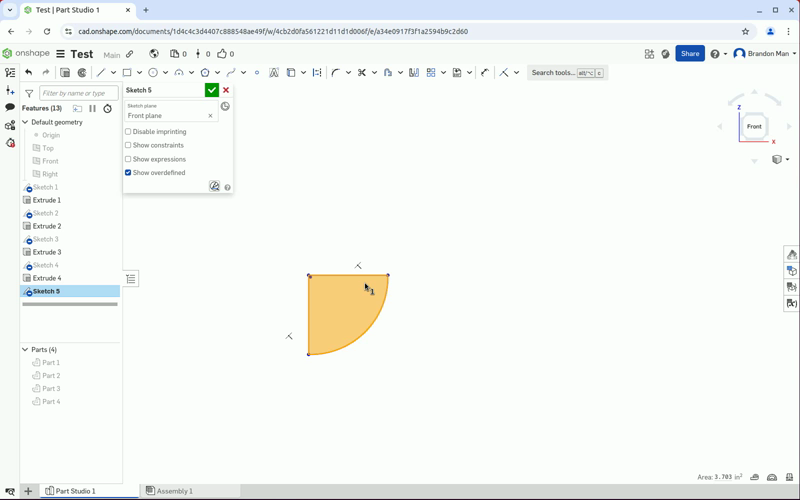
scroll(-6)
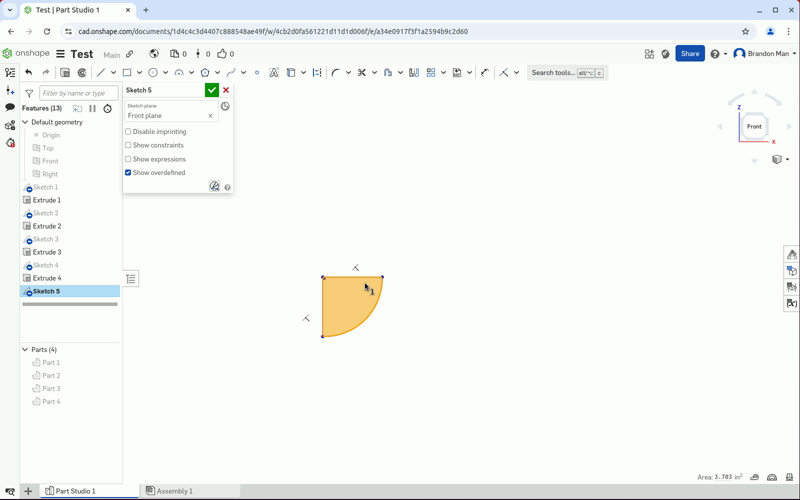
scroll(-6)
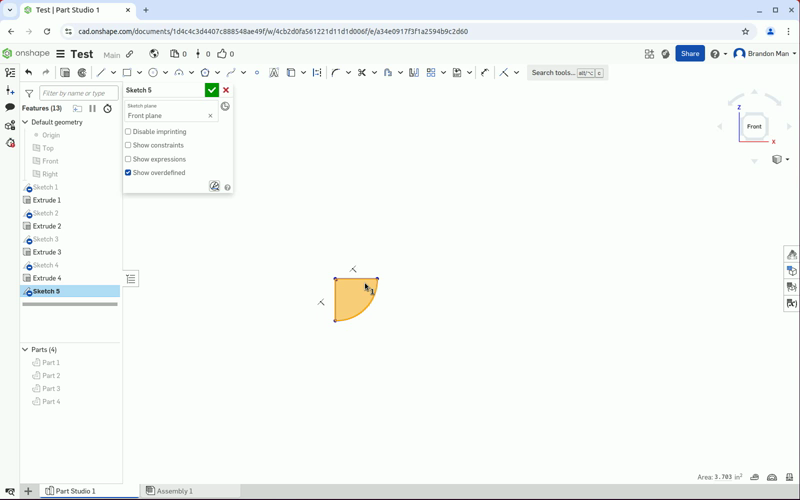
scroll(-6)
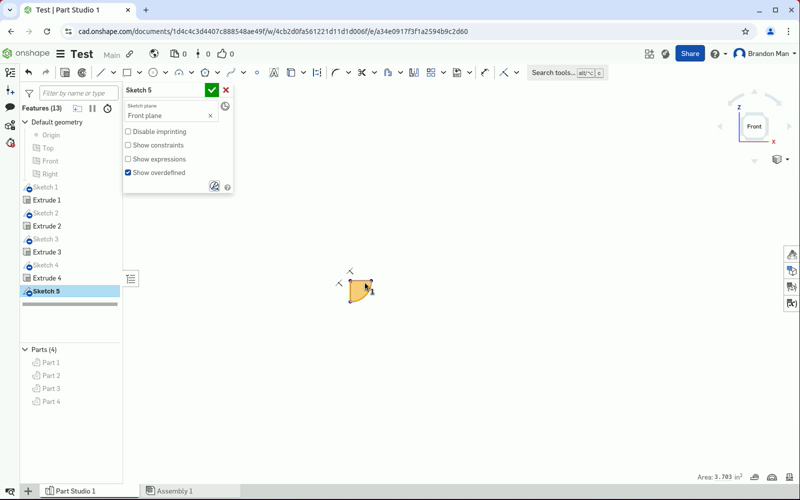
scroll(-6)
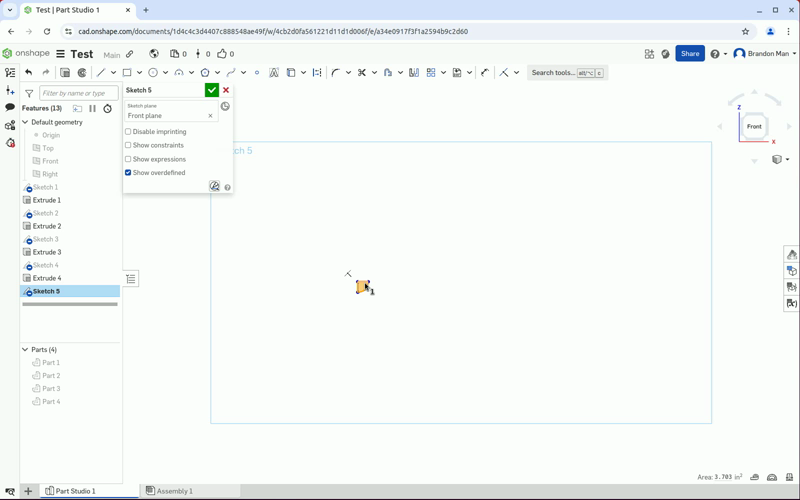
mouse_move(73, 352)
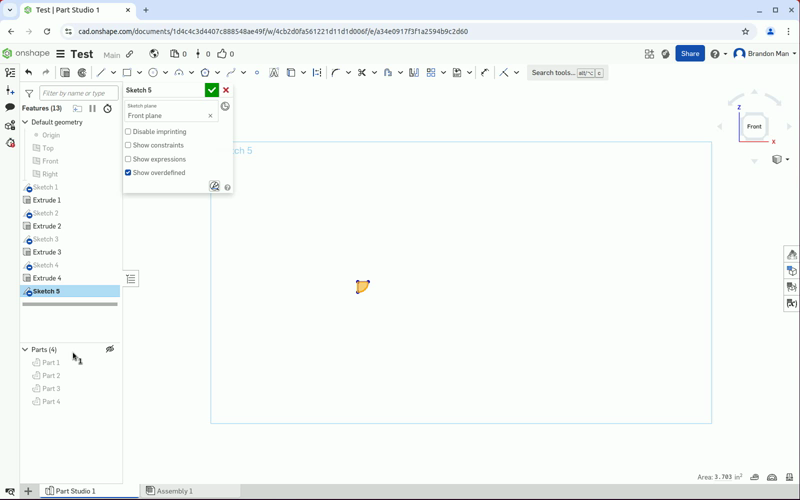
key(shift+y)
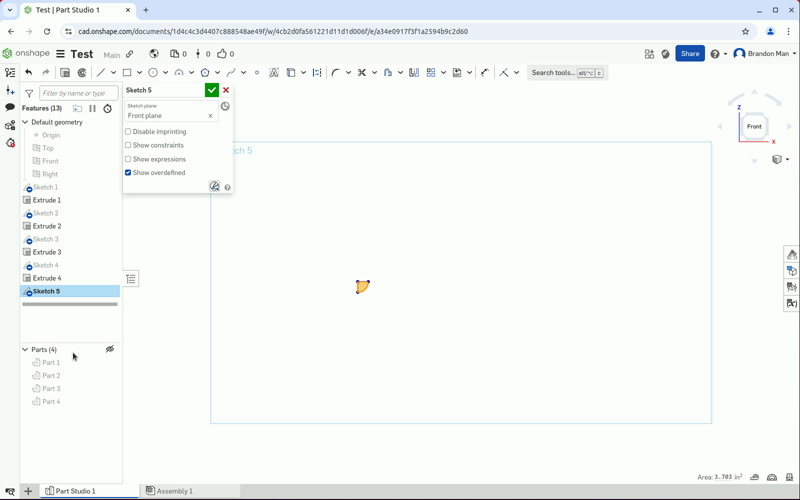
key(shift+e)
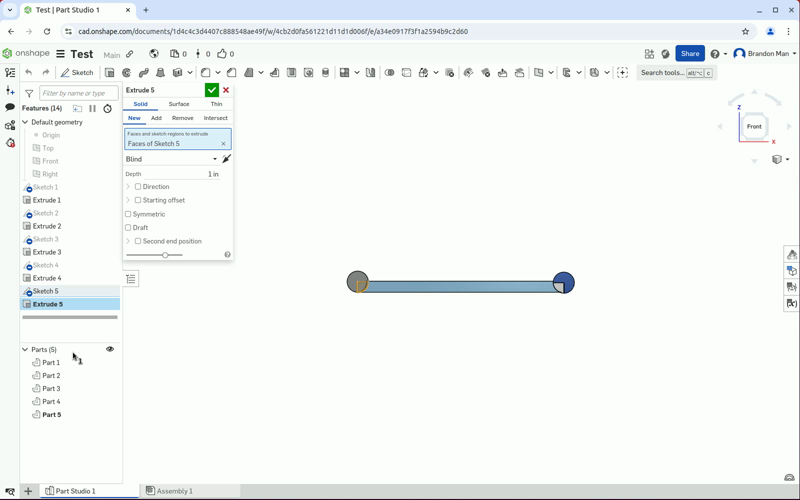
mouse_move(143, 106)
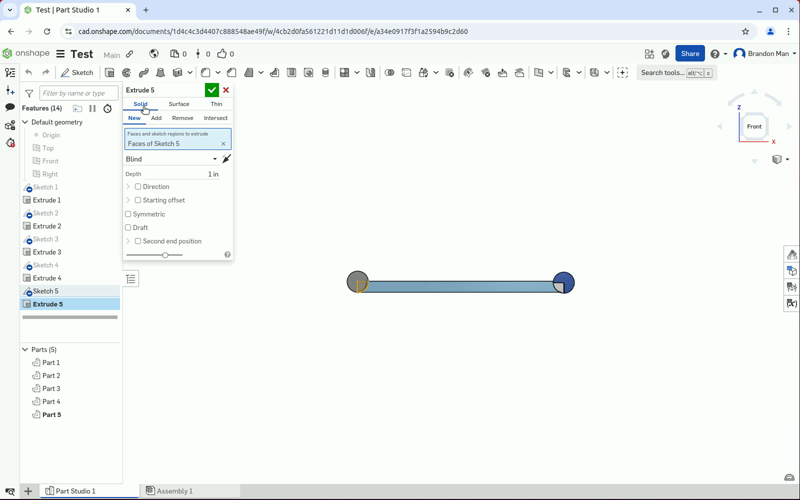
click(143, 106)
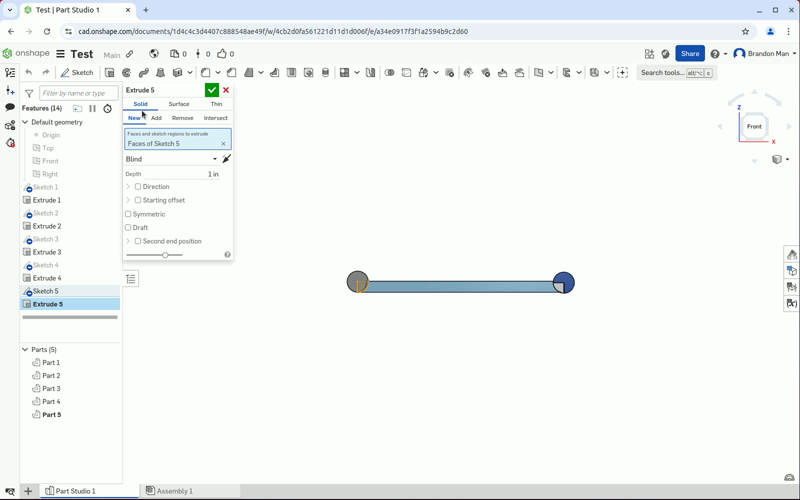
mouse_move(137, 120)
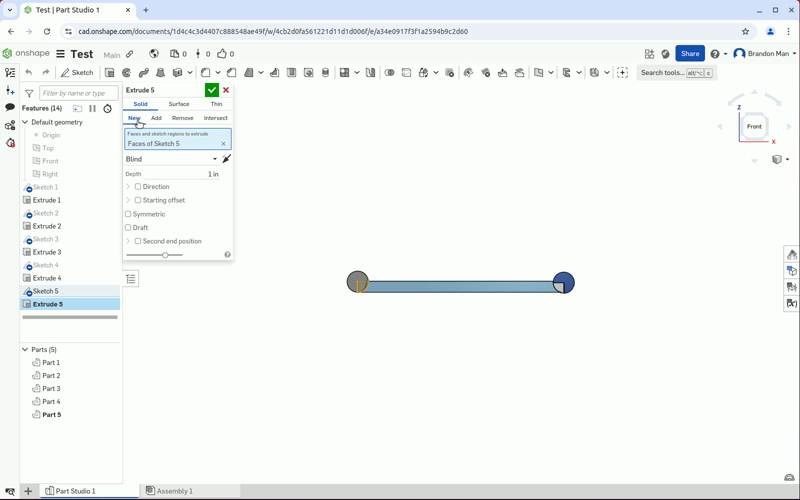
click(137, 120)
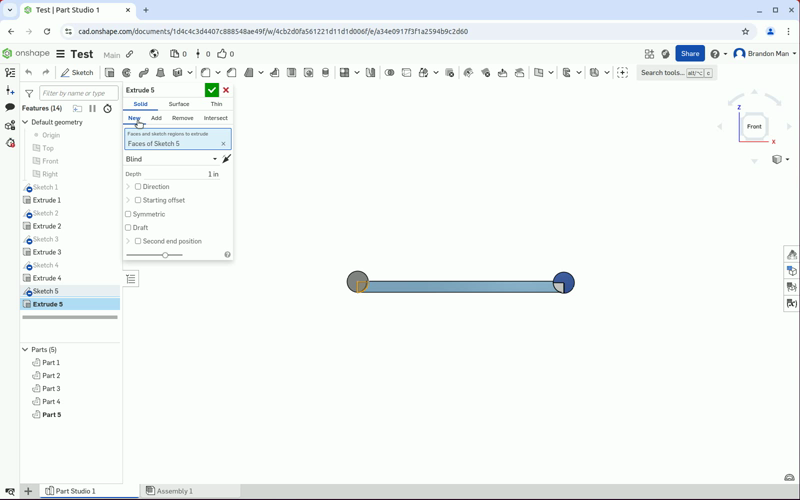
key(tab, 4)
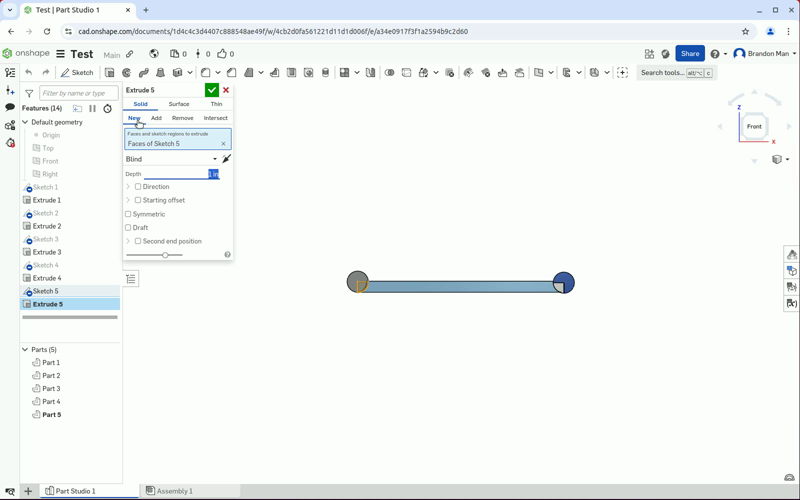
text(4.333)
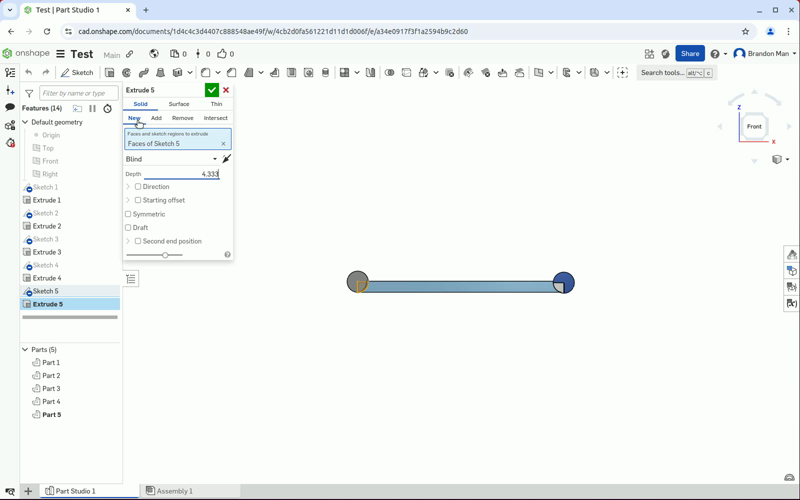
key(enter)
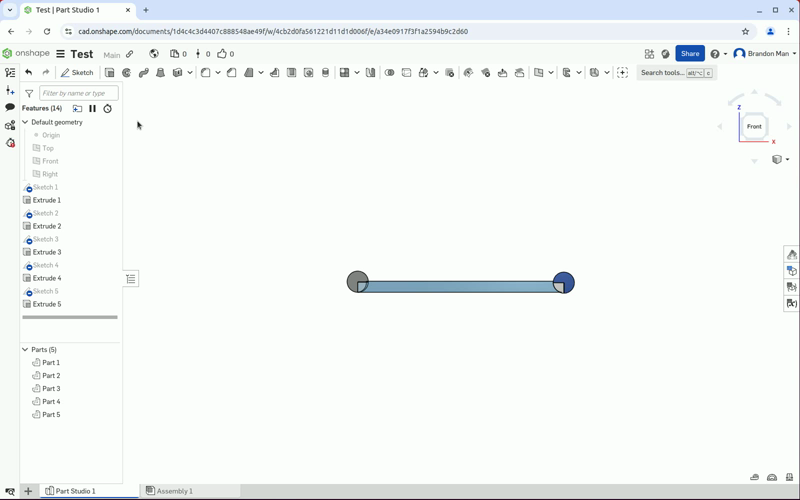
key(shift+h)
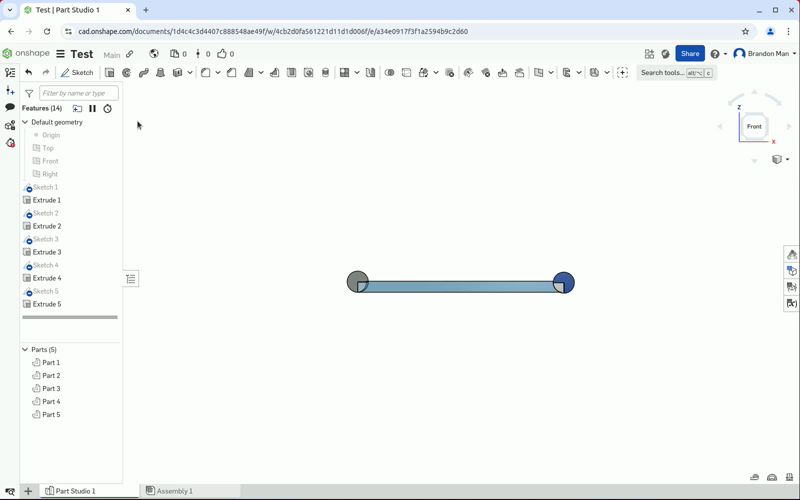
key(shift+h)
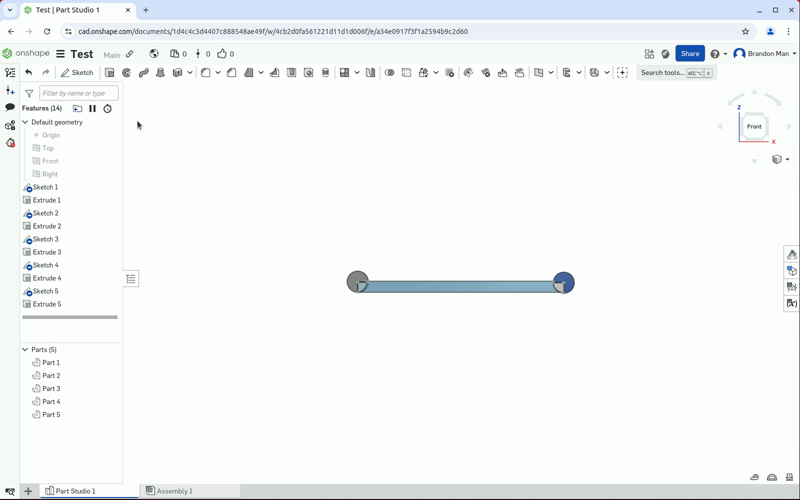
key(shift+7)
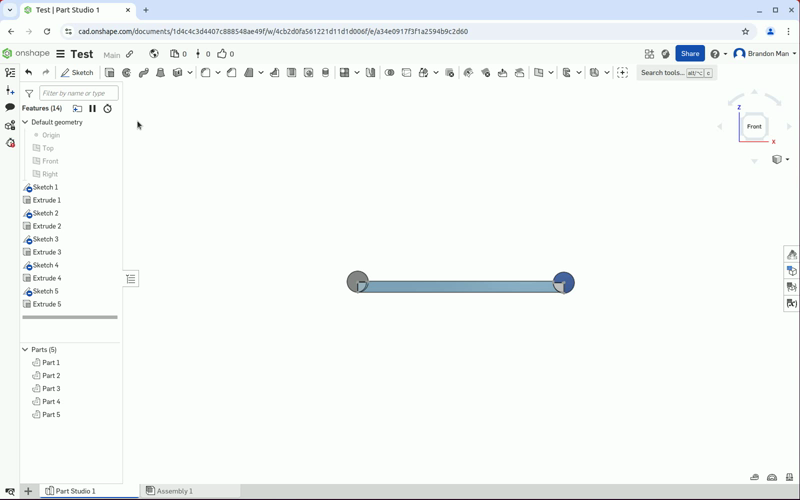
key(left, 2)
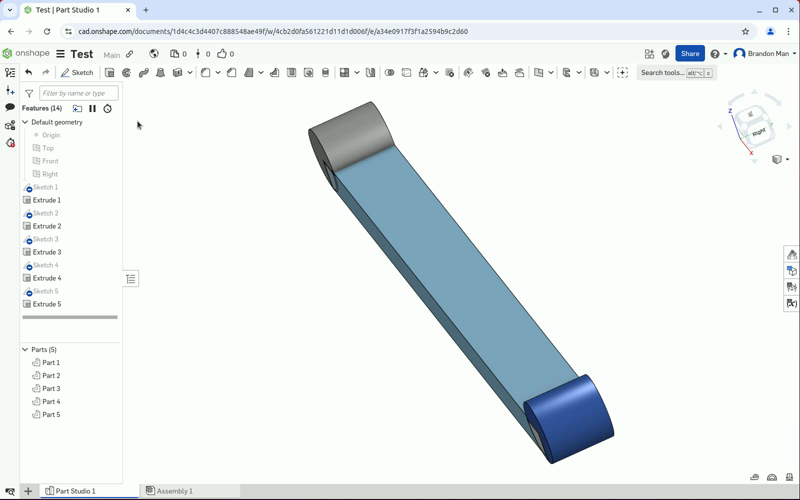
key(down, 2)
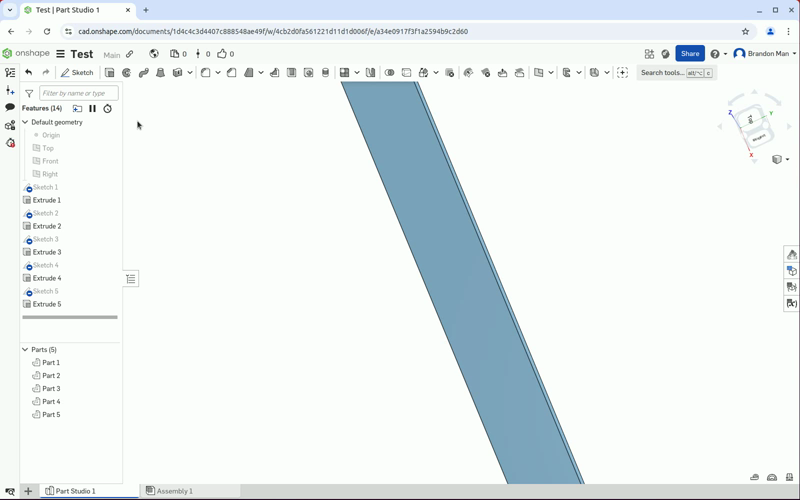
key(up, 2)
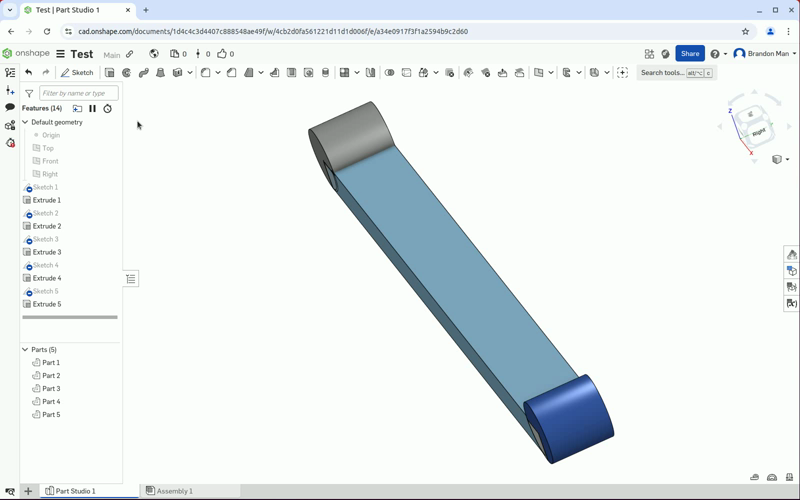
key(right, 2)
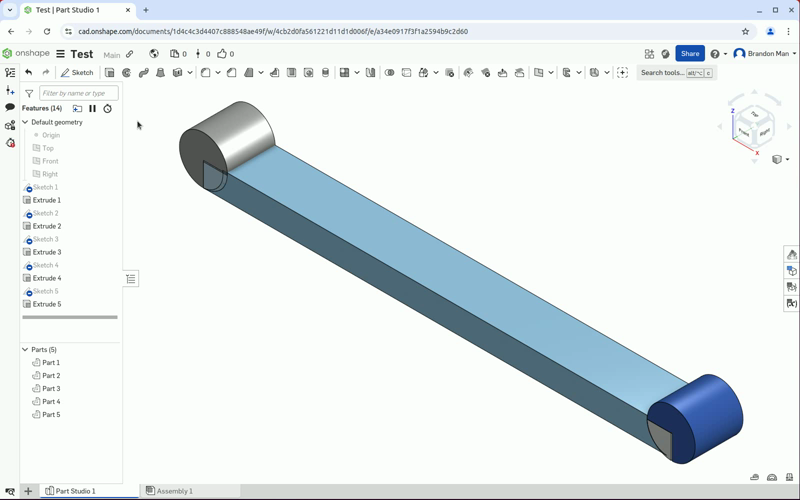
mouse_move(73, 189)
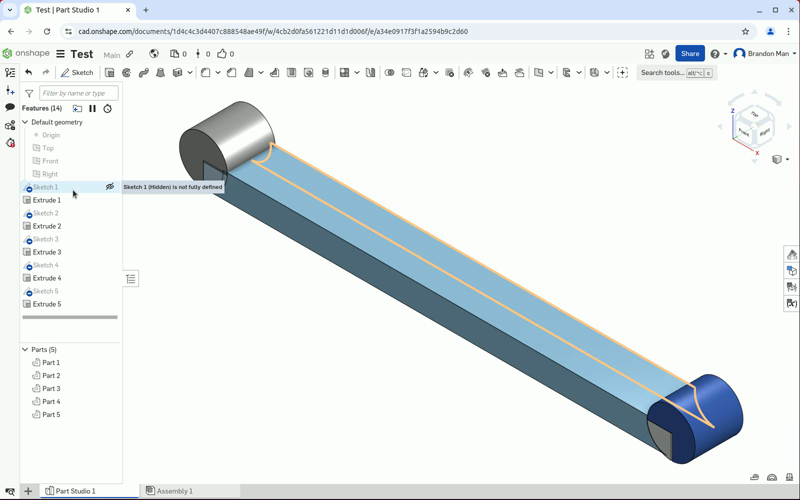
click(73, 189)